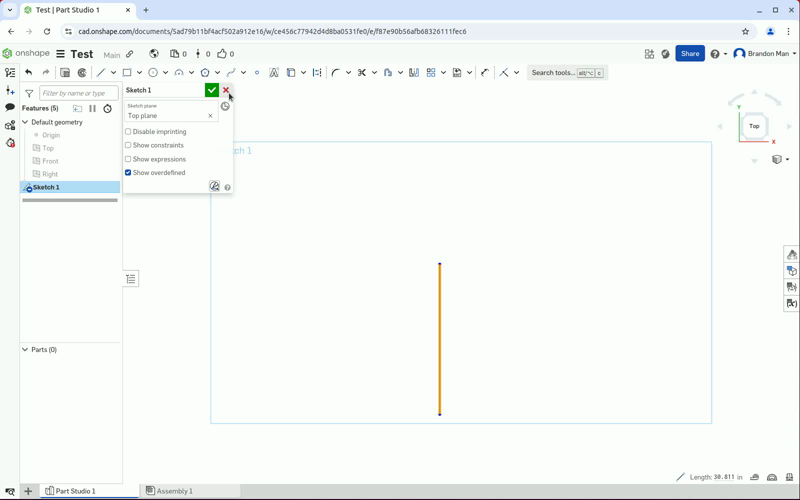
key(shift+h)
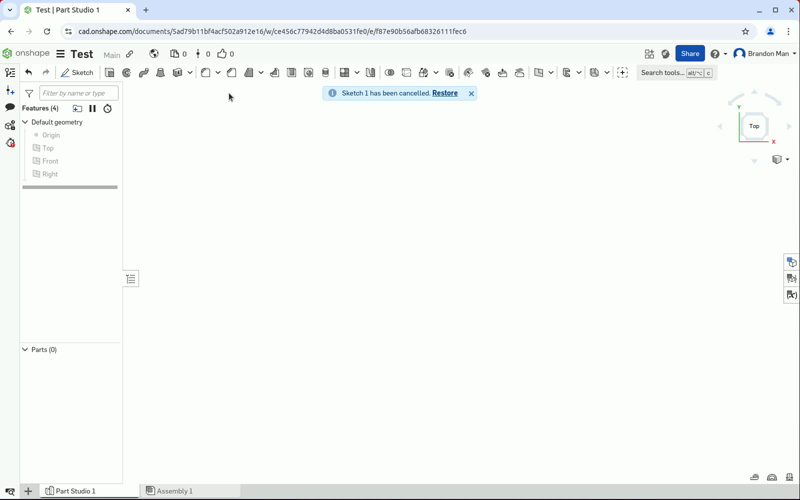
mouse_move(73, 352)
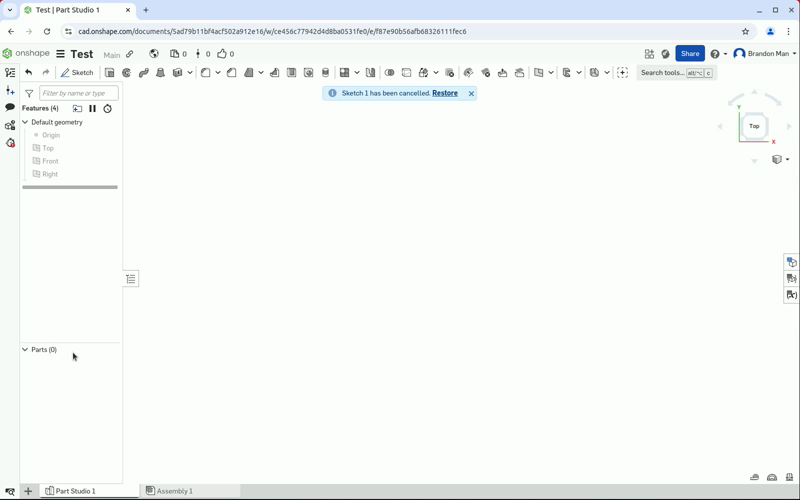
key(y)
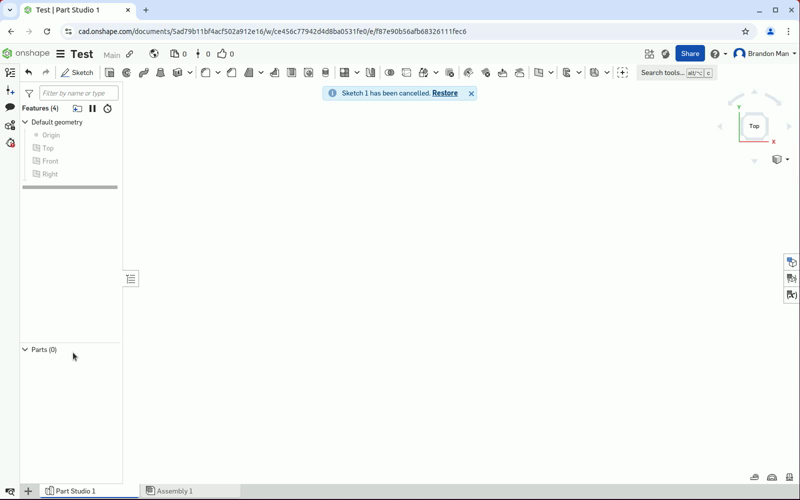
key(shift+p)
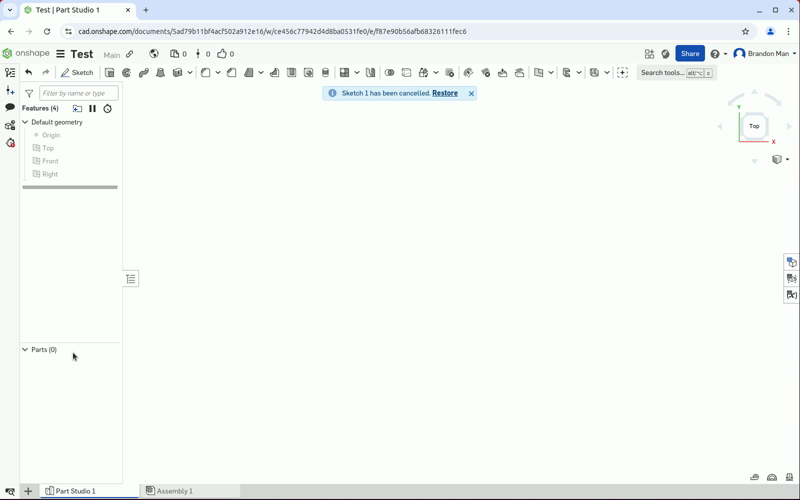
key(space)
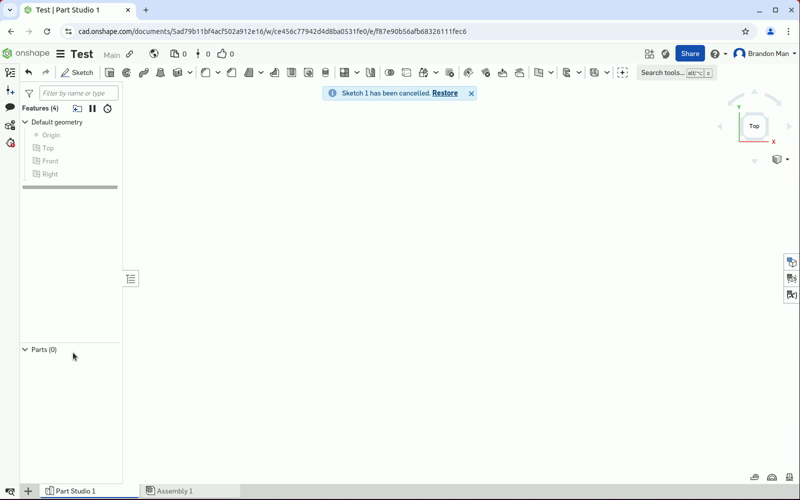
key_down(shift)
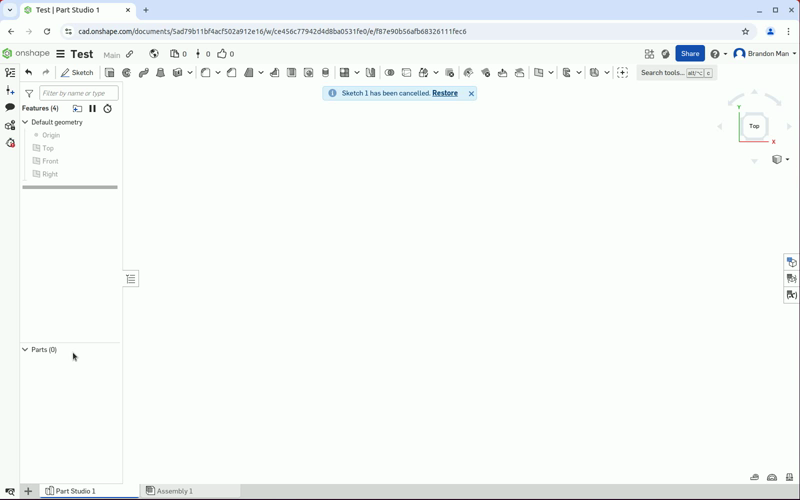
key(up)
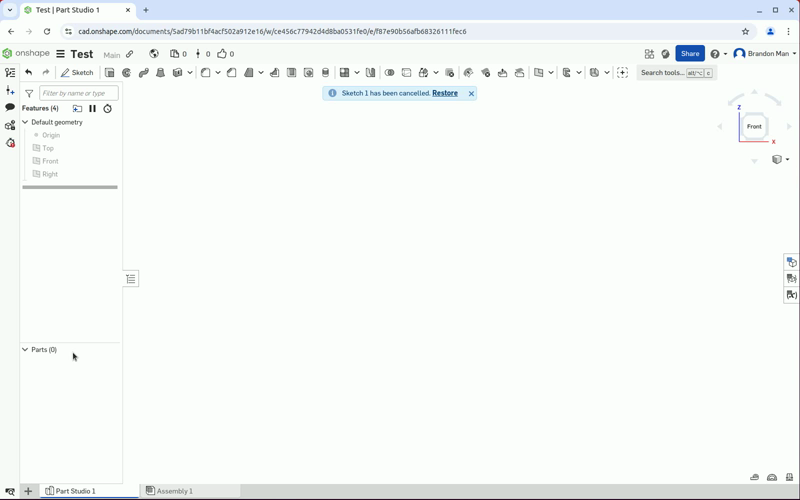
key_up(shift)
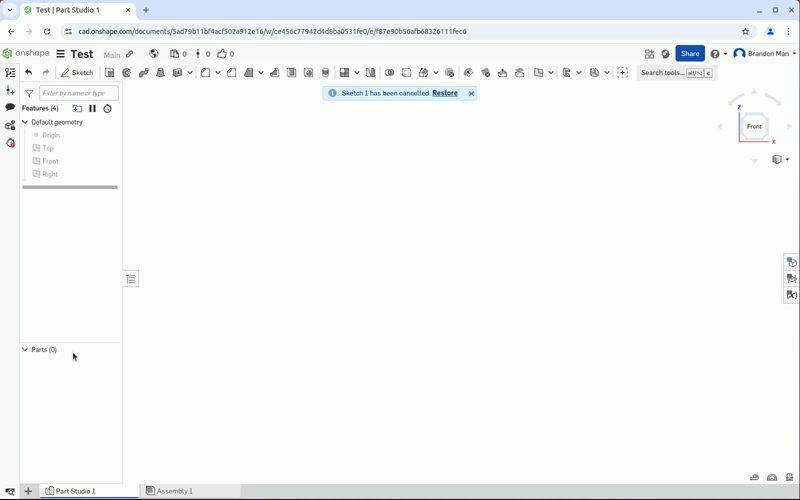
mouse_move(73, 352)
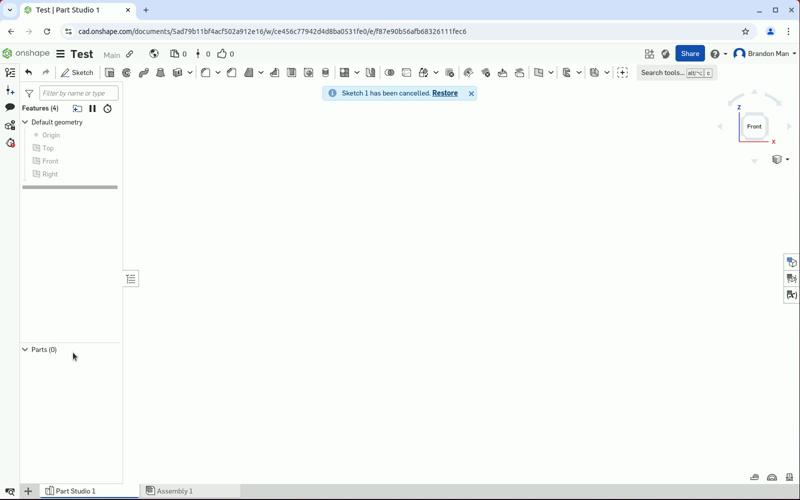
key(shift+y)
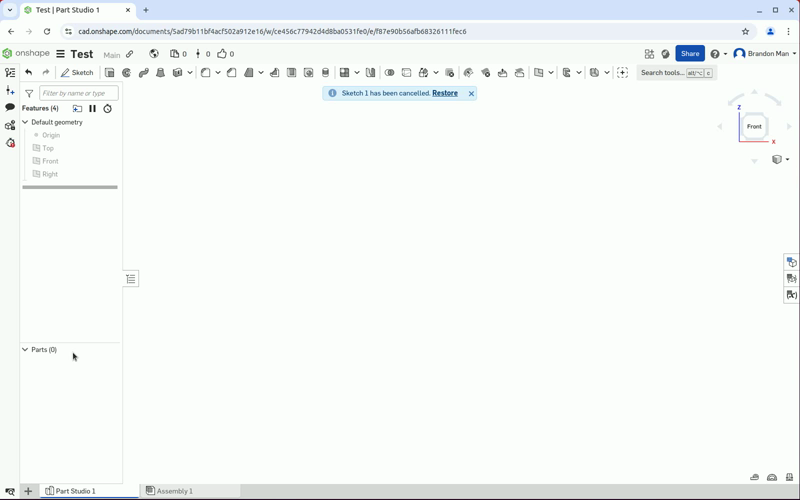
key(shift+s)
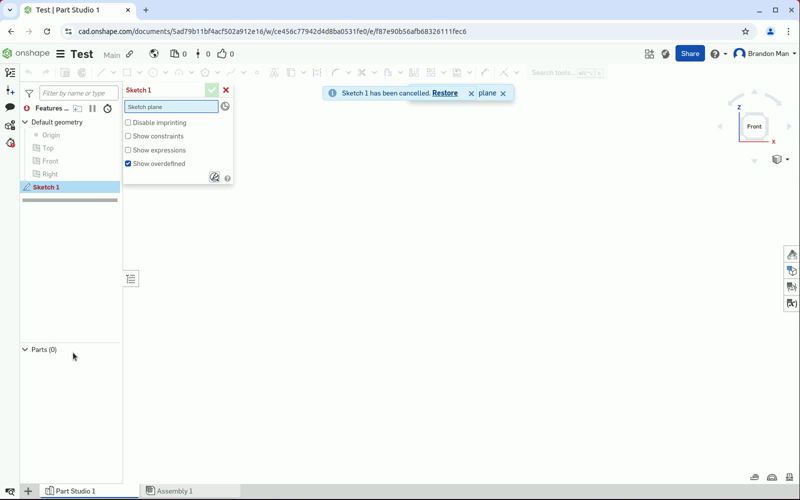
mouse_move(73, 163)
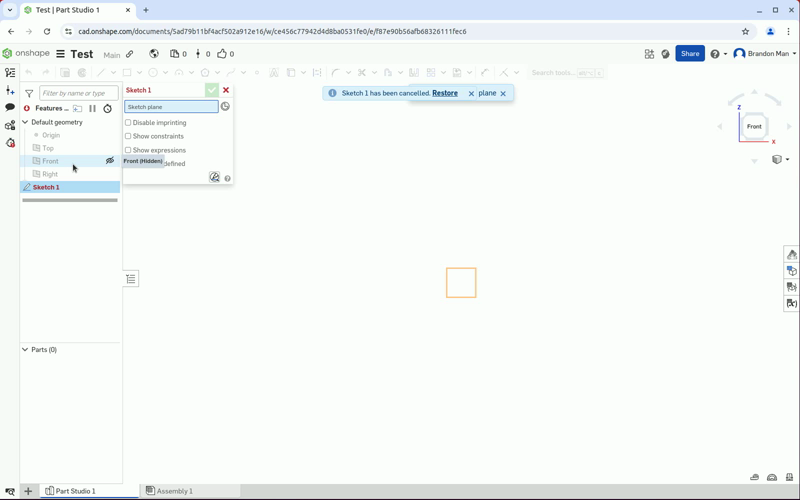
click(73, 163)
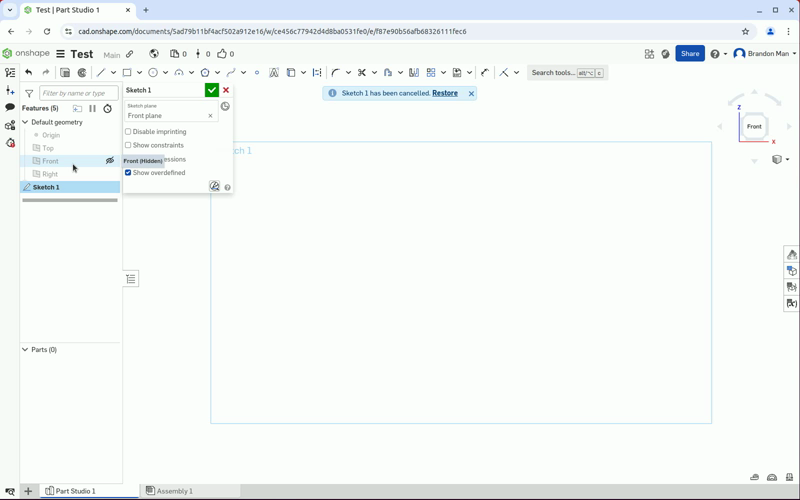
mouse_move(73, 352)
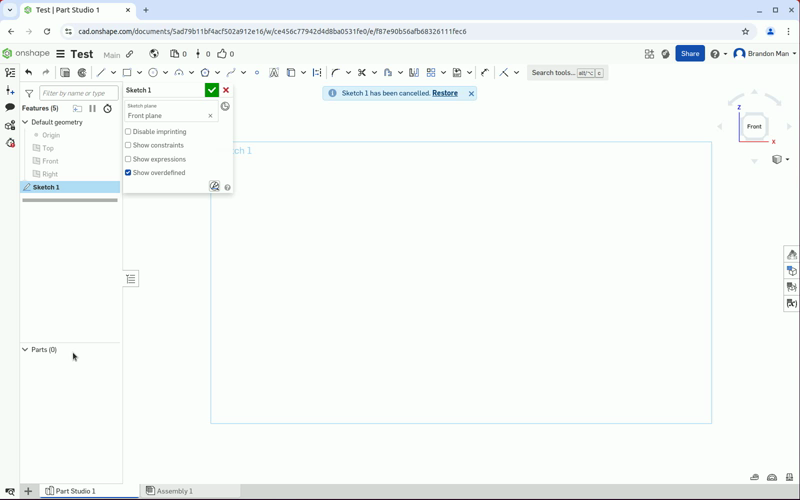
key(y)
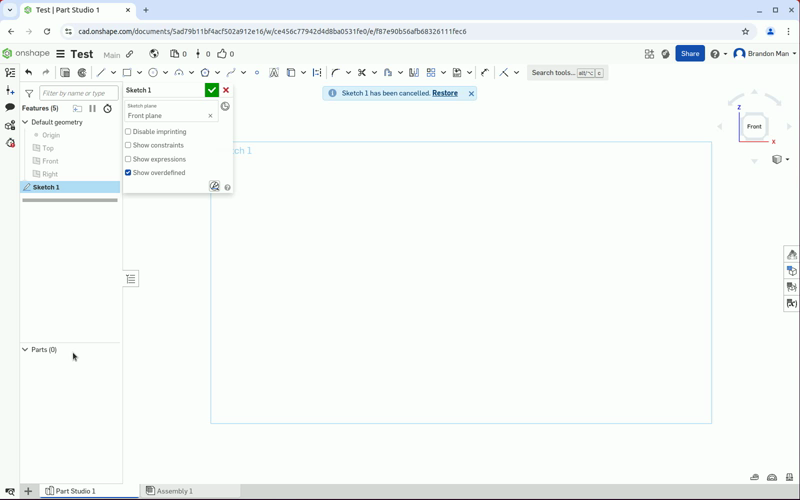
key(l)
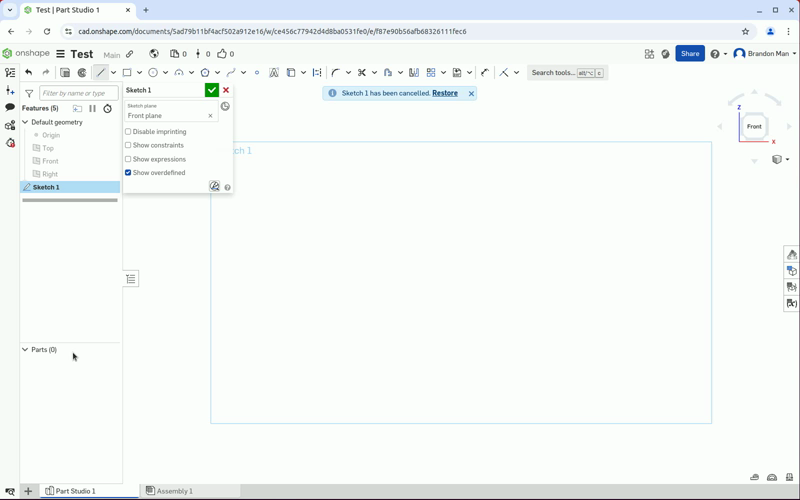
key_down(shift)
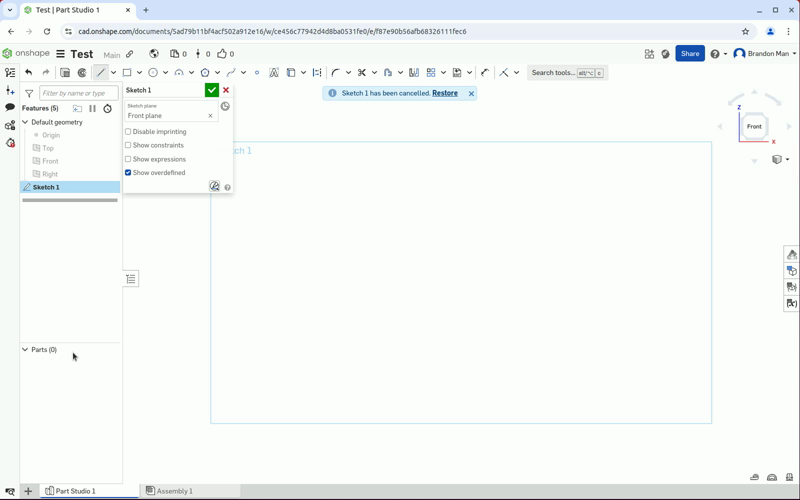
mouse_move(521, 336)
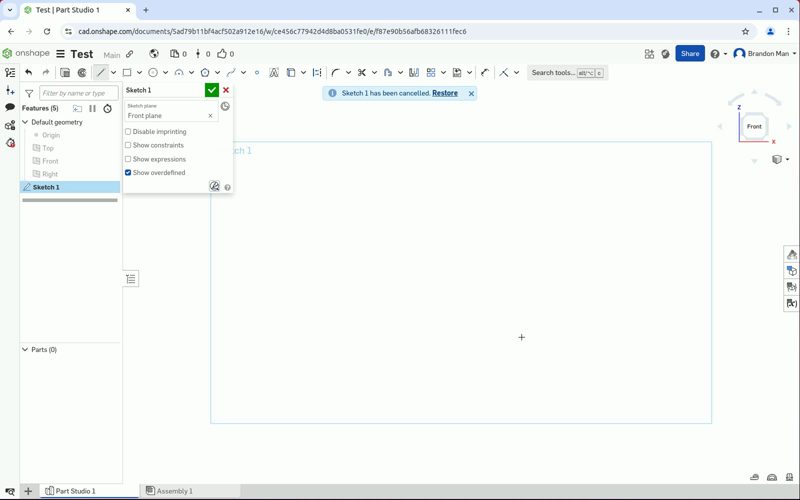
click(521, 336)
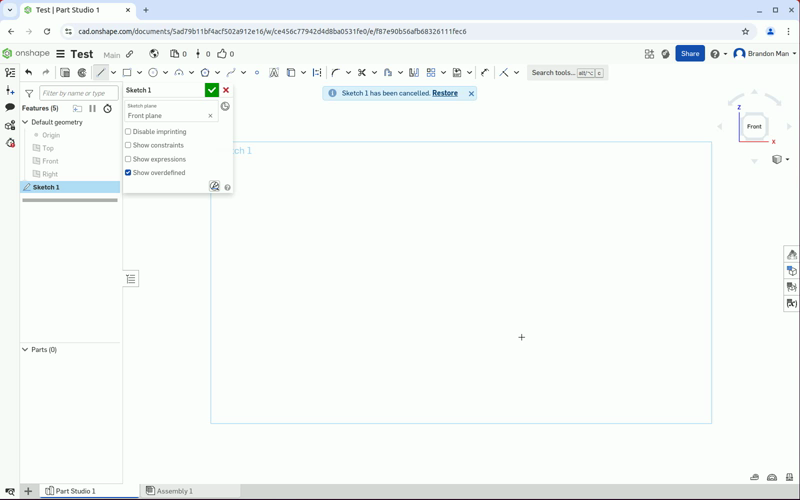
key_up(shift)
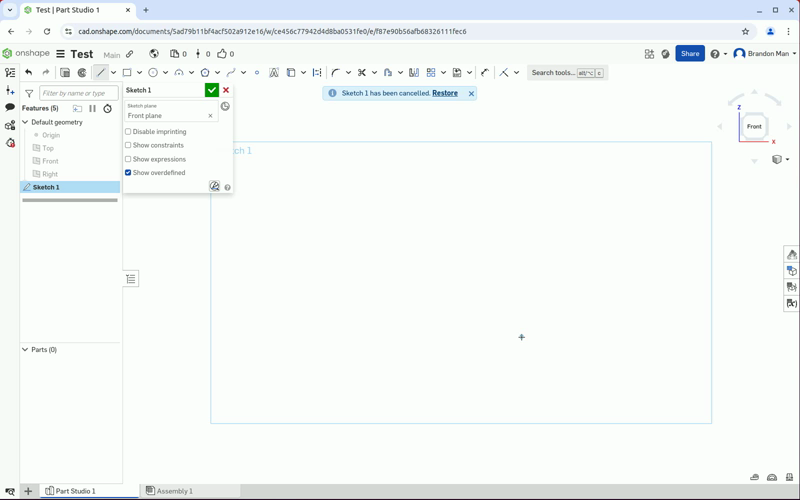
key_down(shift)
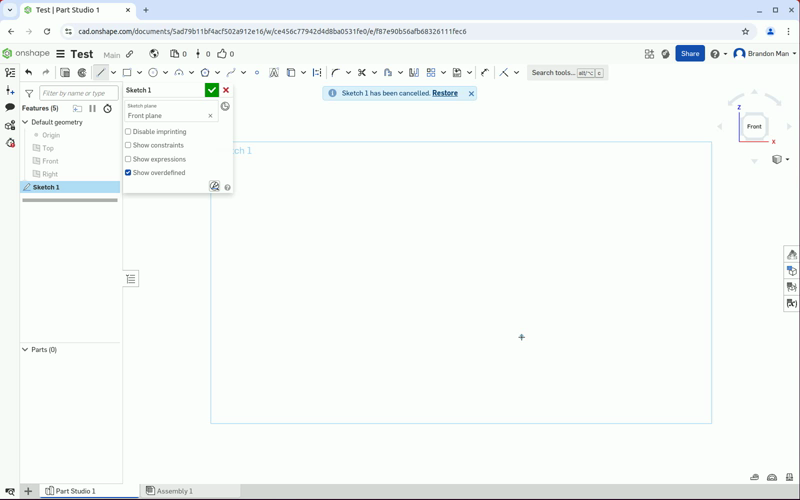
mouse_move(551, 336)
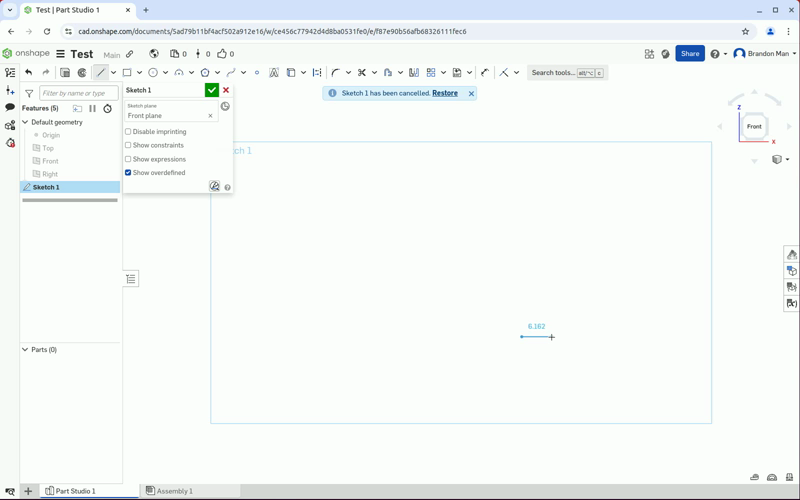
mouse_move(546, 336)
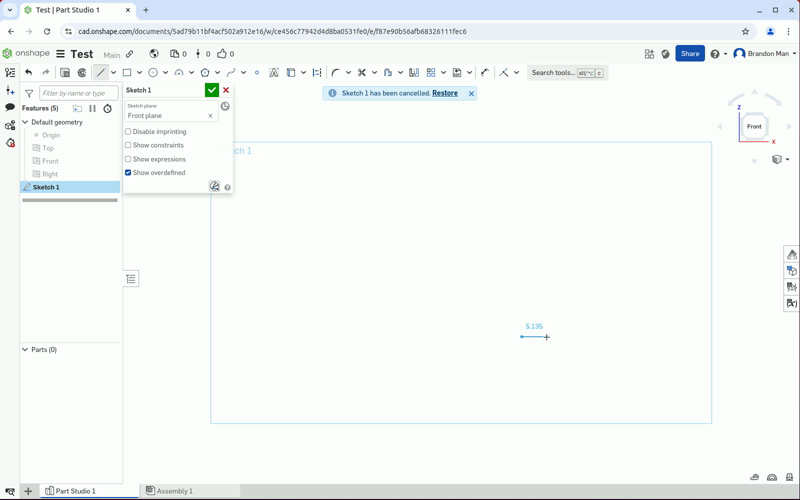
click(546, 336)
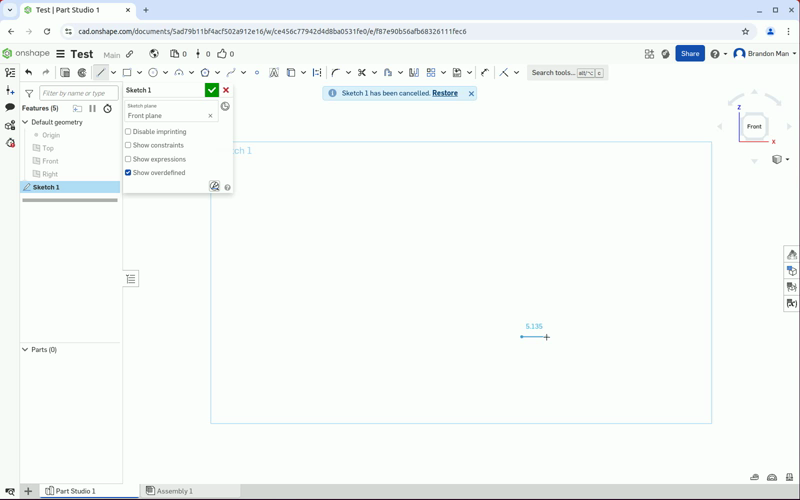
key_up(shift)
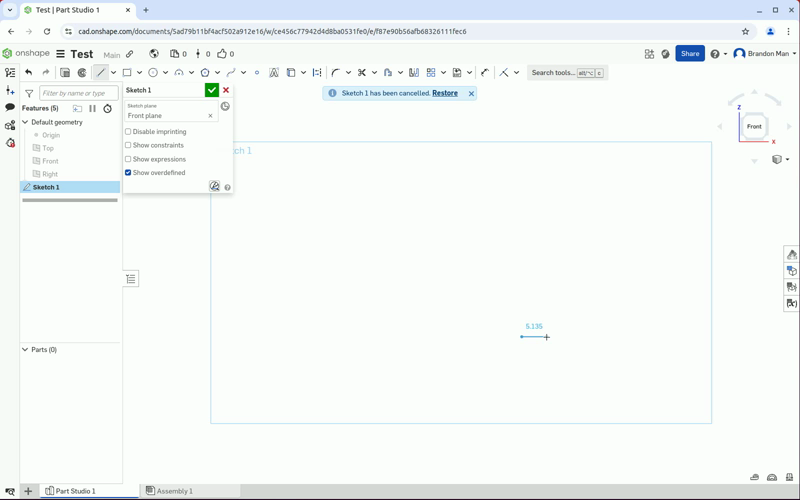
key_down(shift)
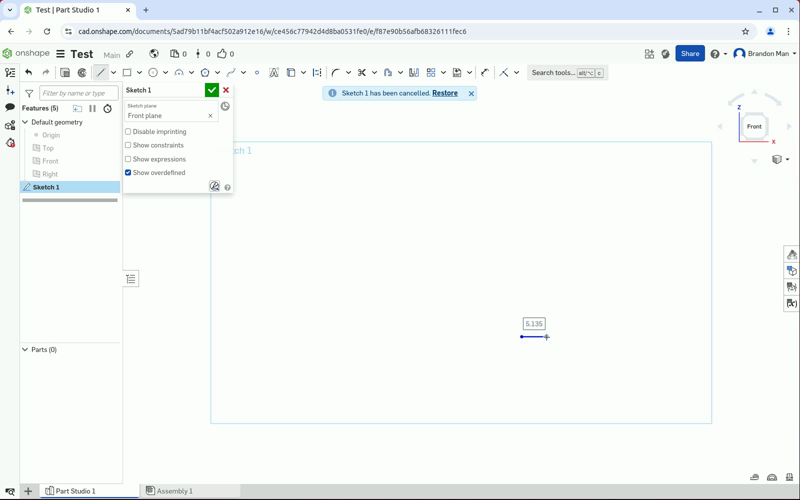
mouse_move(546, 247)
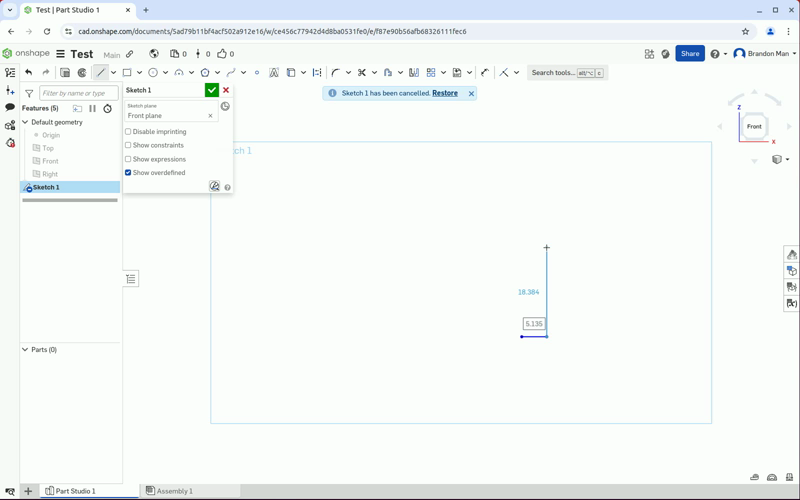
click(546, 247)
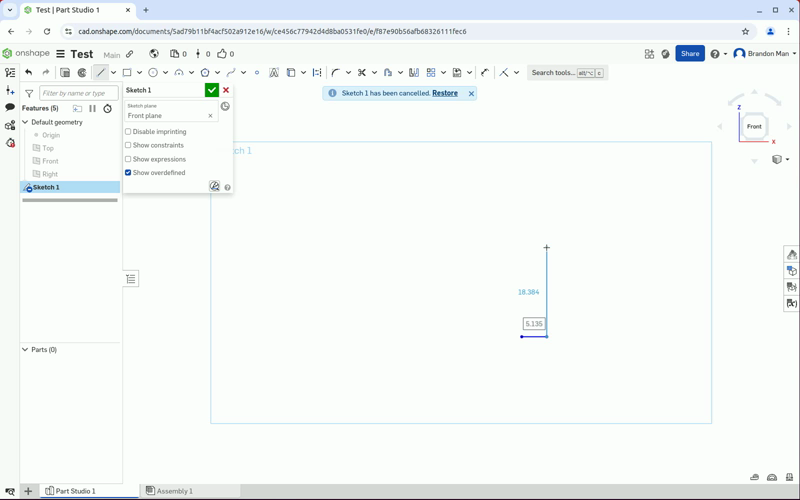
key_up(shift)
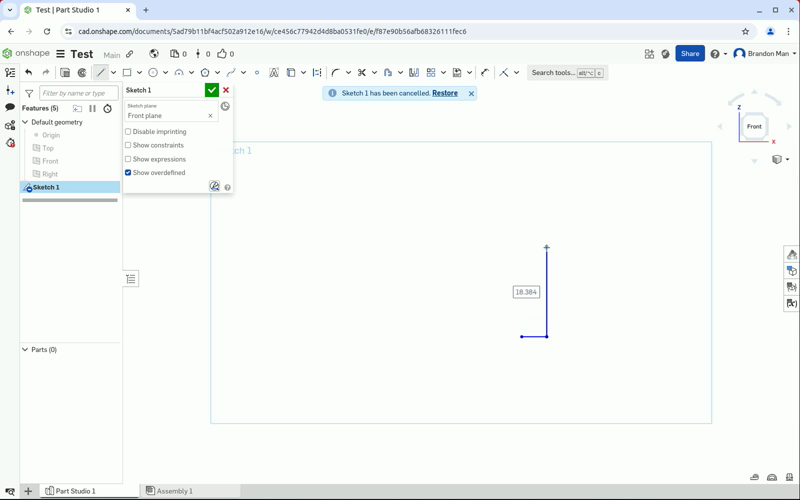
key_down(shift)
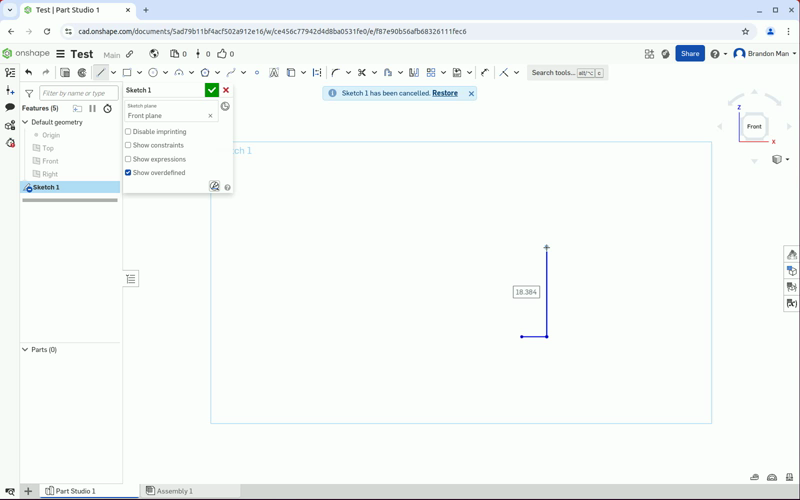
mouse_move(576, 247)
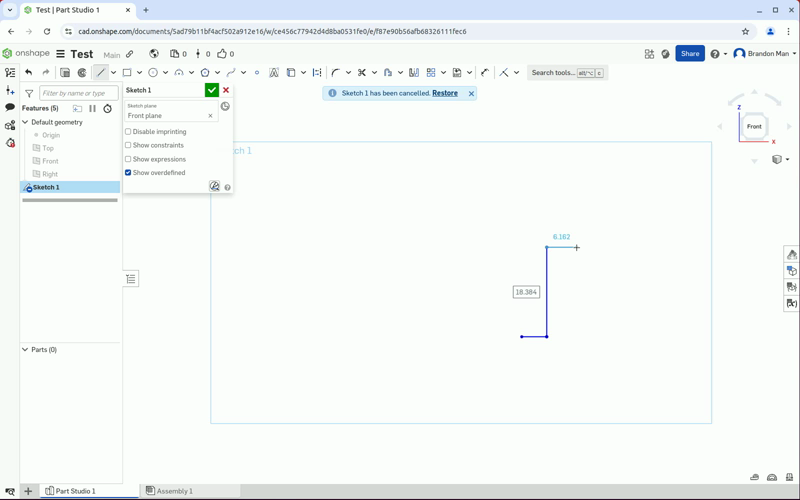
mouse_move(546, 245)
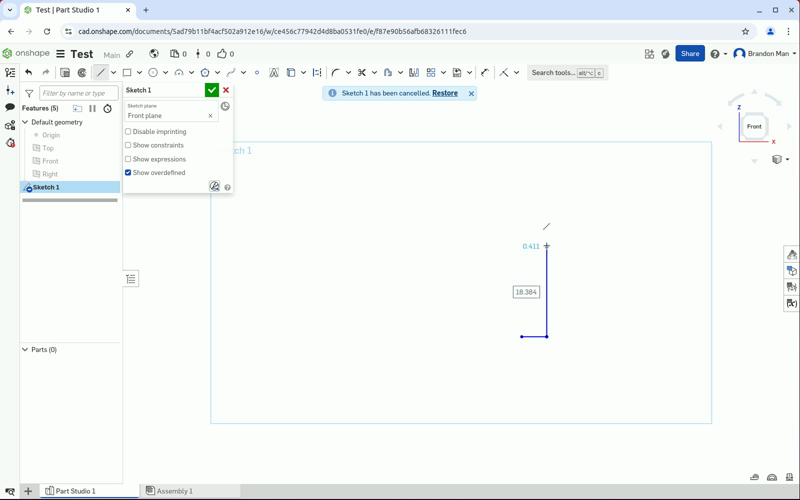
scroll(6)
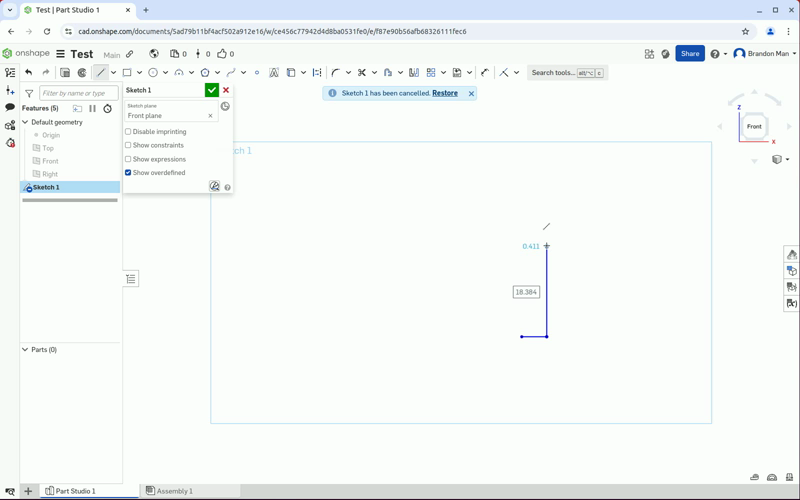
scroll(6)
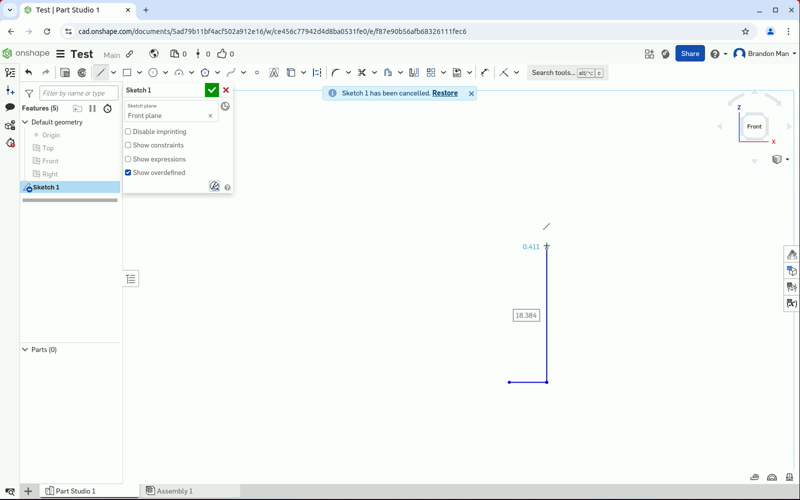
scroll(6)
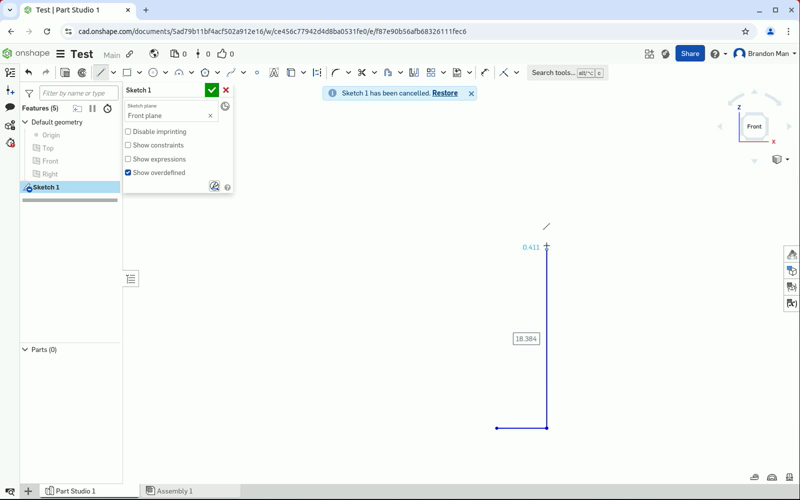
scroll(6)
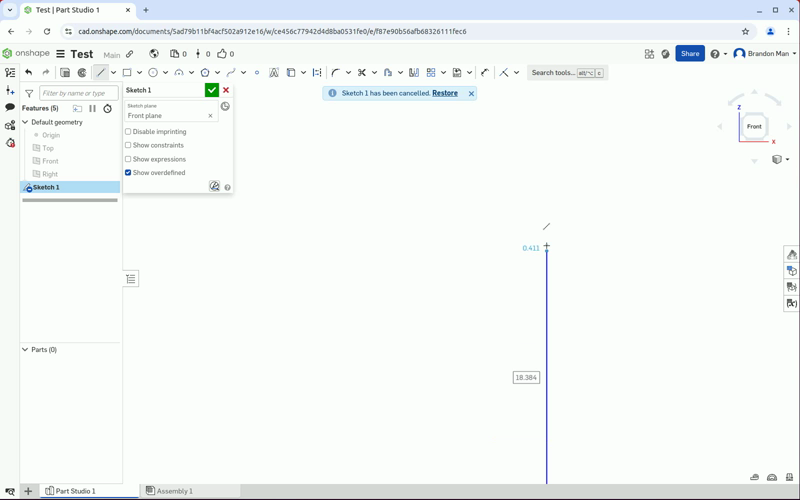
scroll(6)
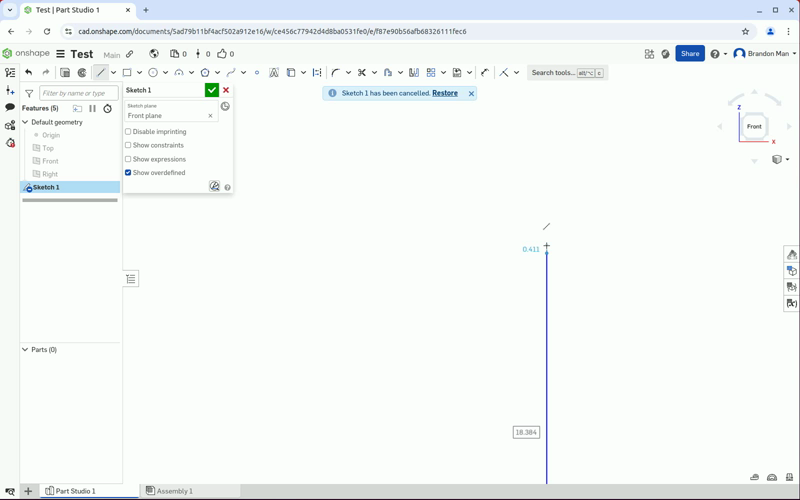
scroll(6)
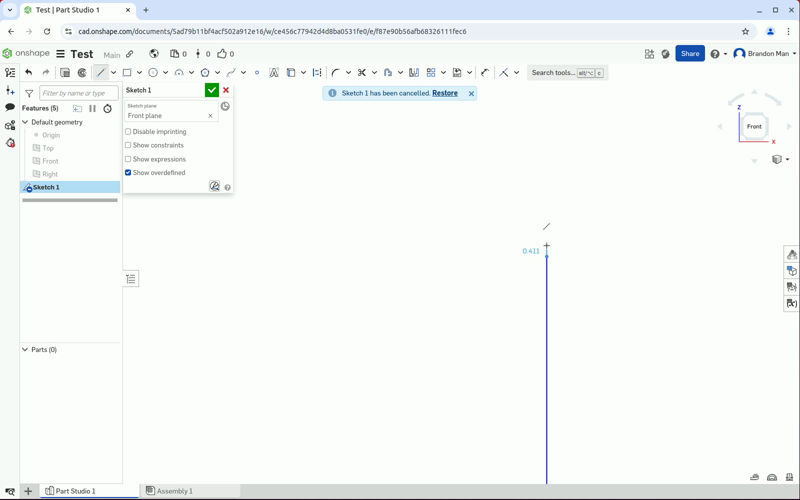
scroll(6)
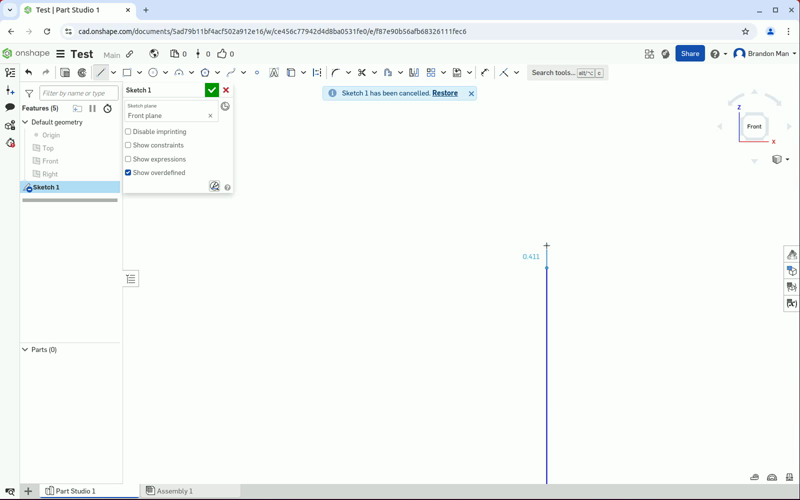
click(546, 245)
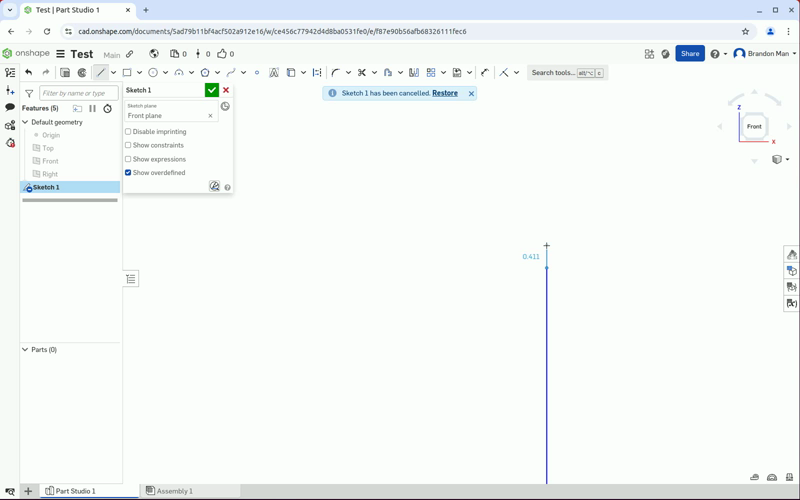
scroll(-6)
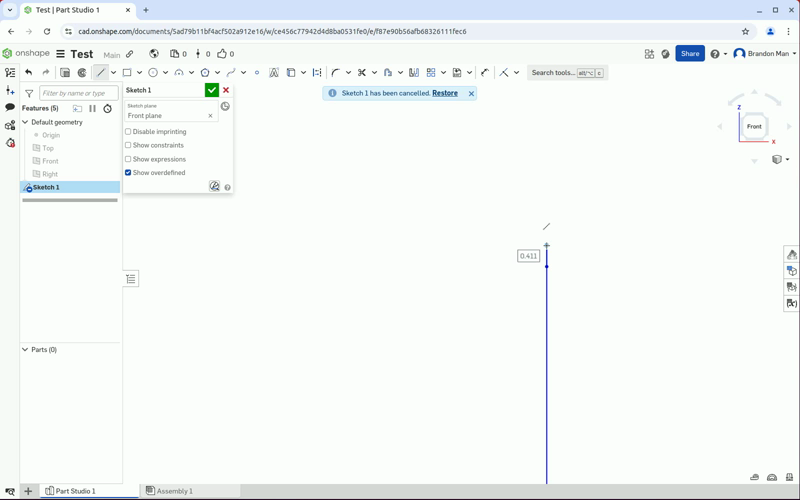
scroll(-6)
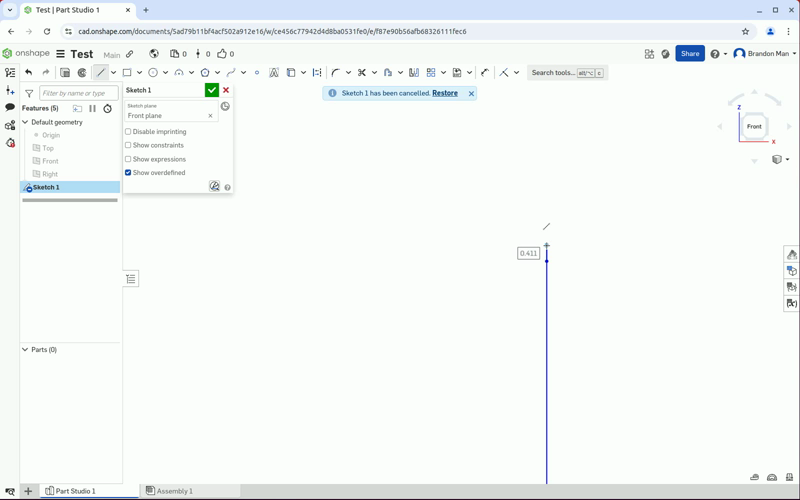
scroll(-6)
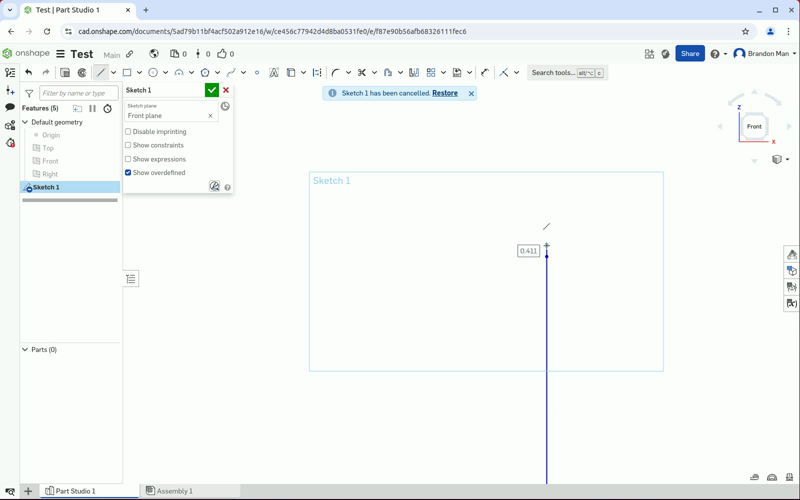
scroll(-6)
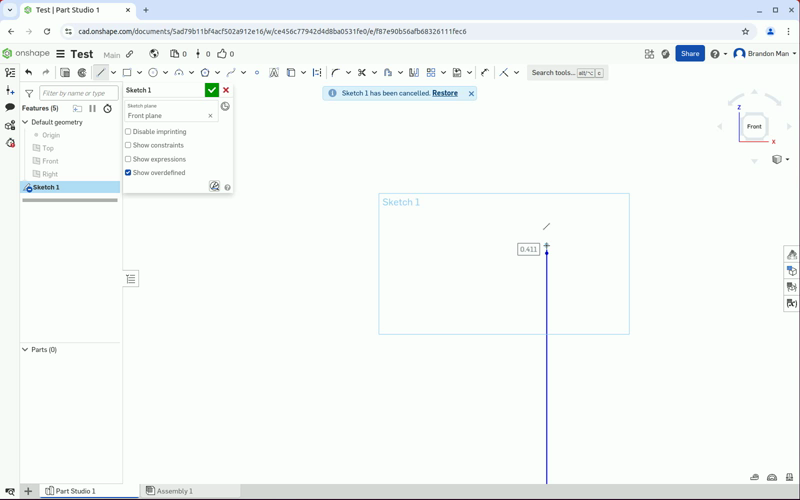
scroll(-6)
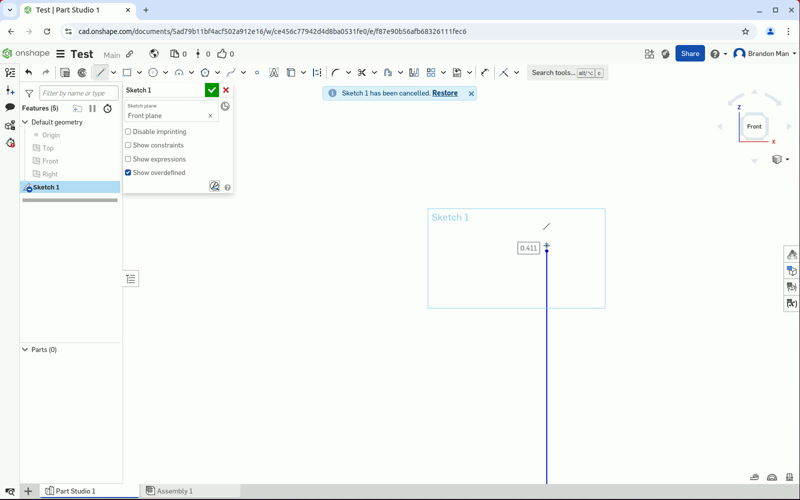
scroll(-6)
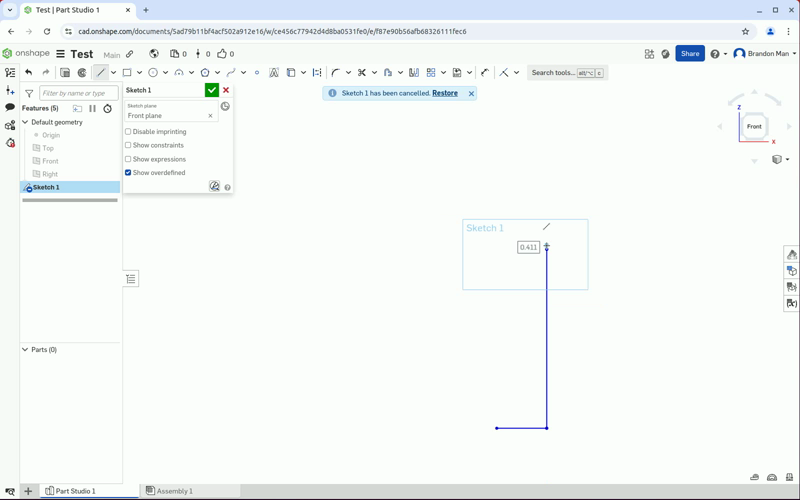
scroll(-6)
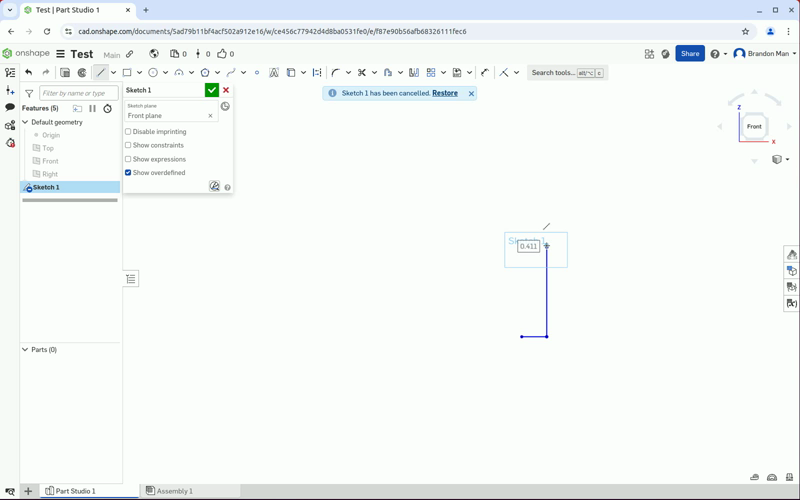
key_up(shift)
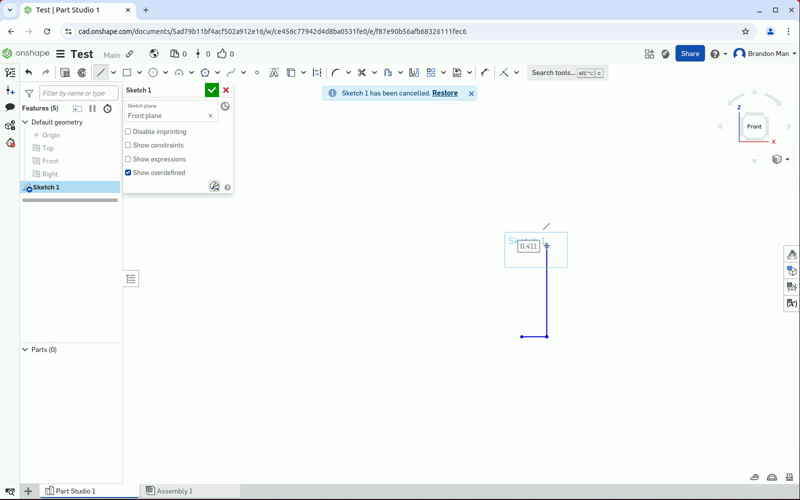
key_down(shift)
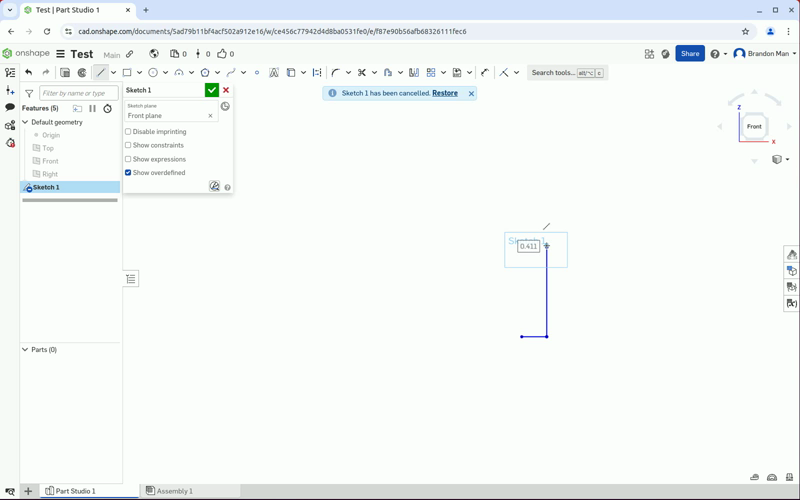
mouse_move(576, 245)
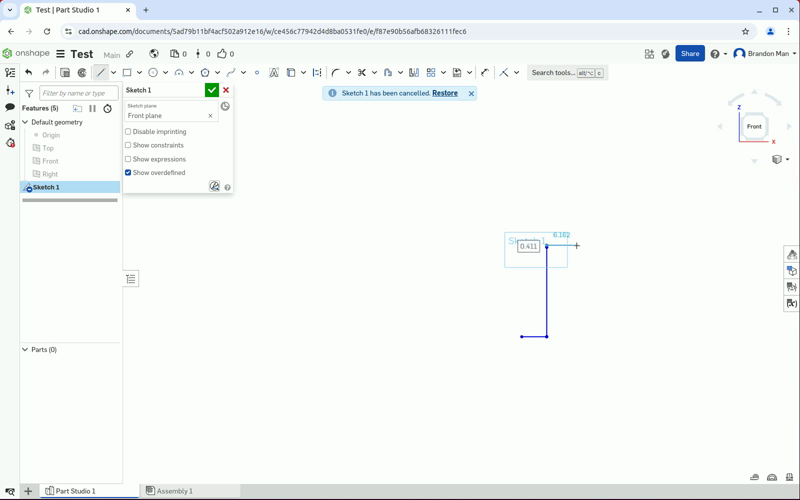
mouse_move(538, 245)
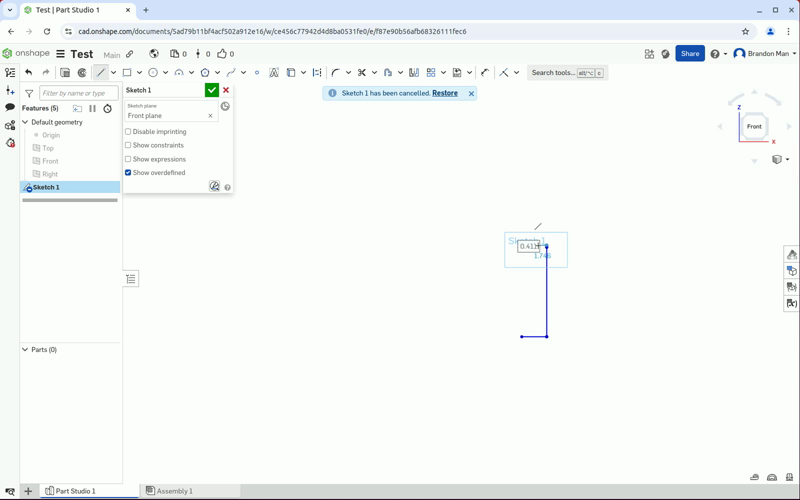
click(538, 245)
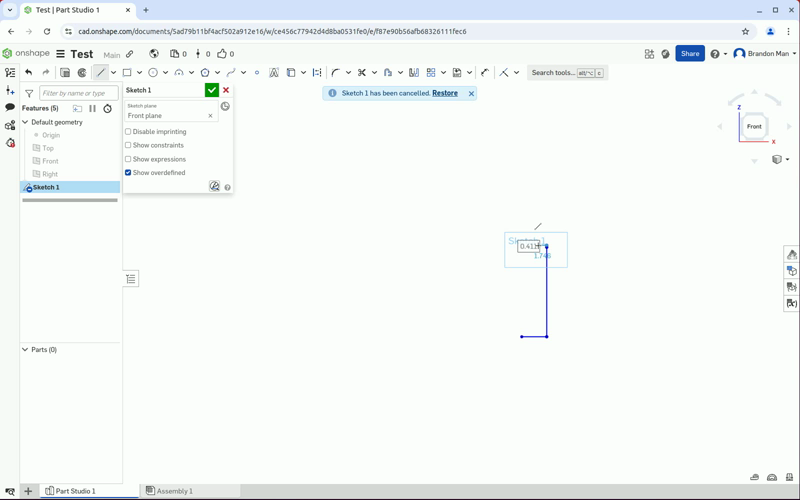
key_up(shift)
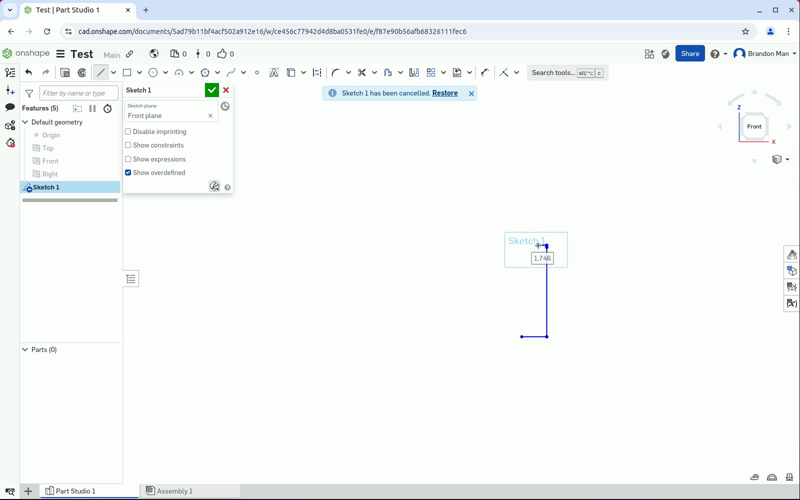
key_down(shift)
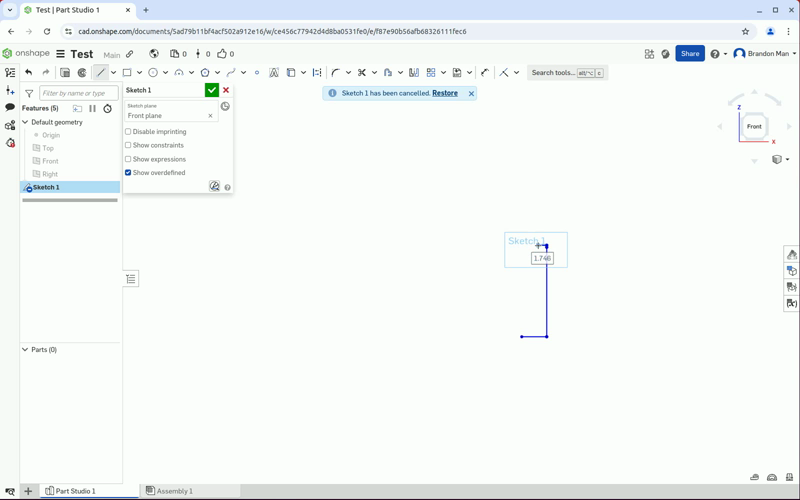
mouse_move(568, 245)
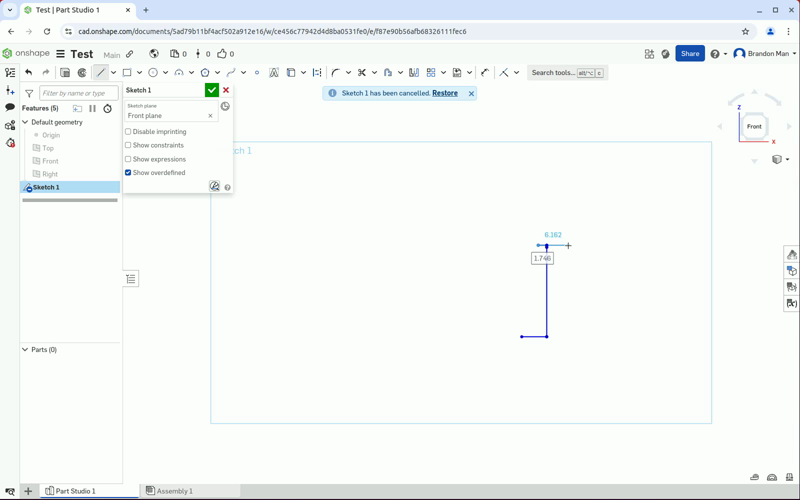
mouse_move(538, 247)
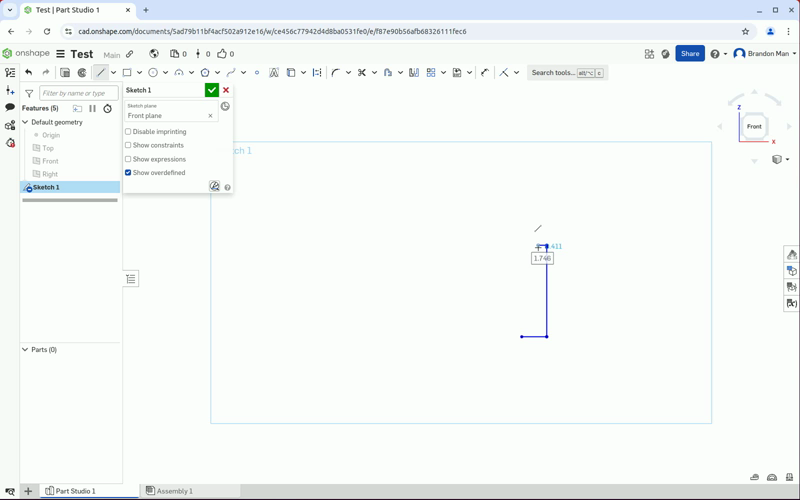
scroll(6)
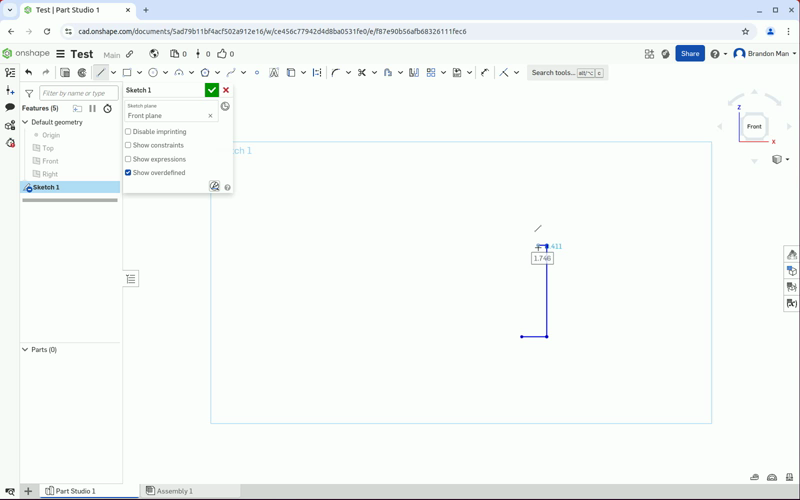
scroll(6)
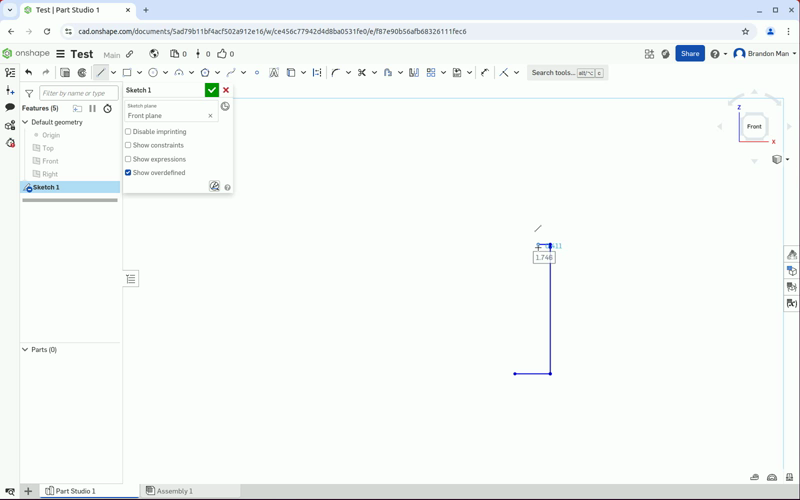
scroll(6)
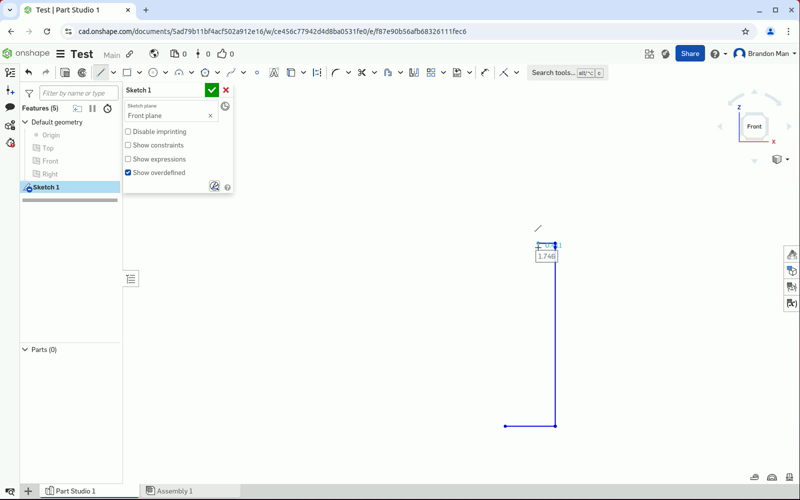
scroll(6)
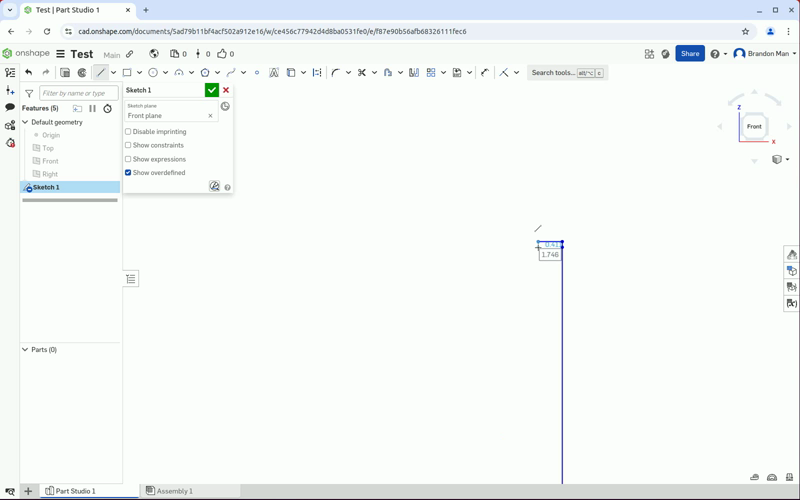
scroll(6)
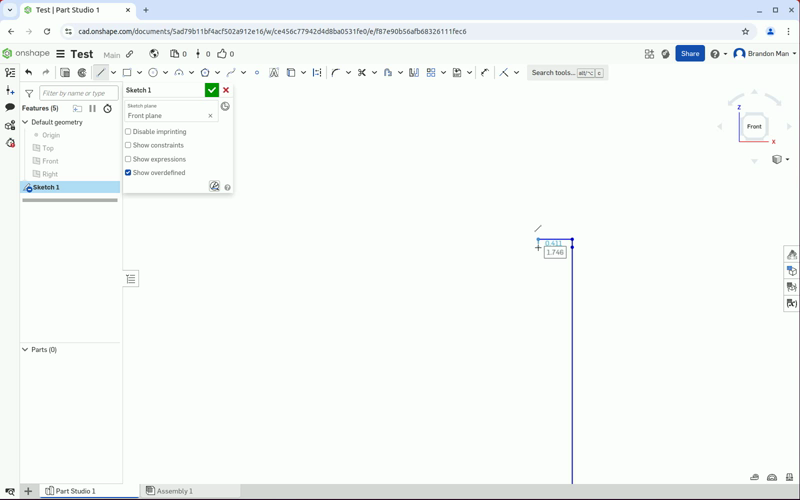
scroll(6)
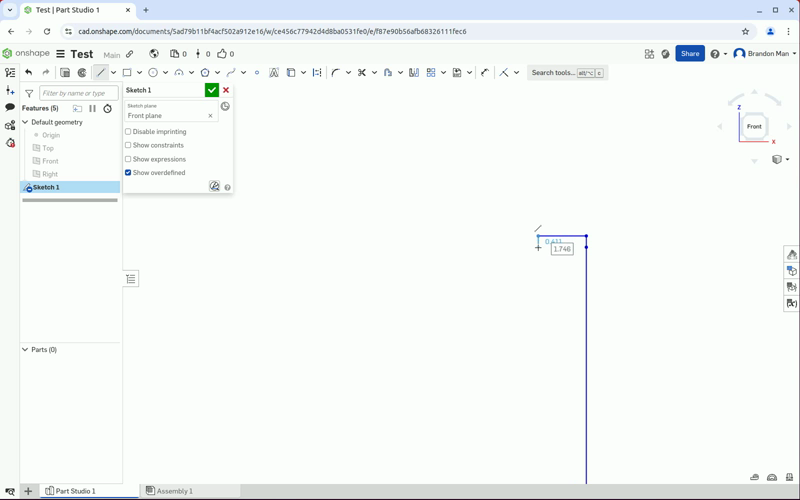
scroll(6)
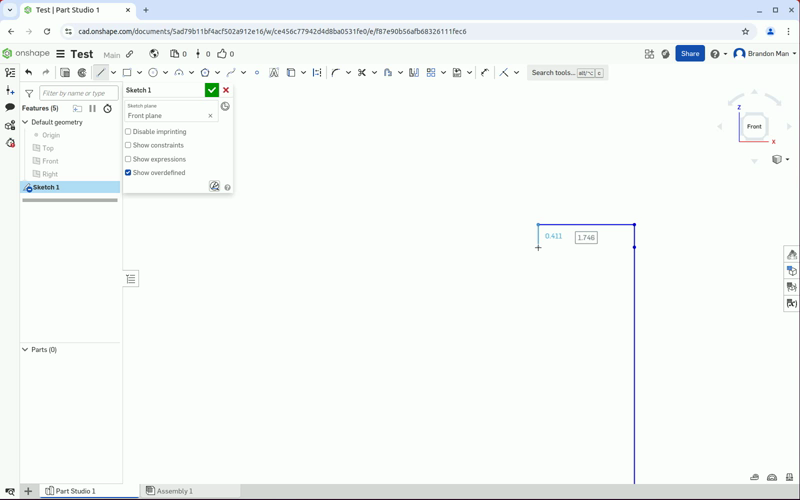
click(538, 247)
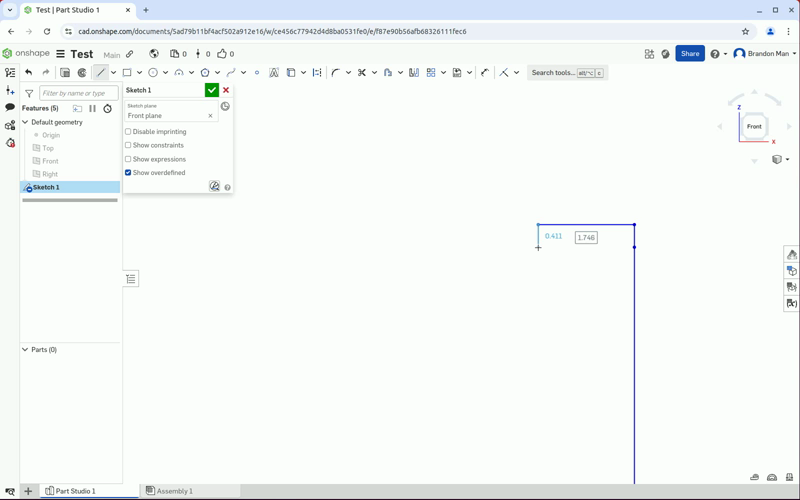
scroll(-6)
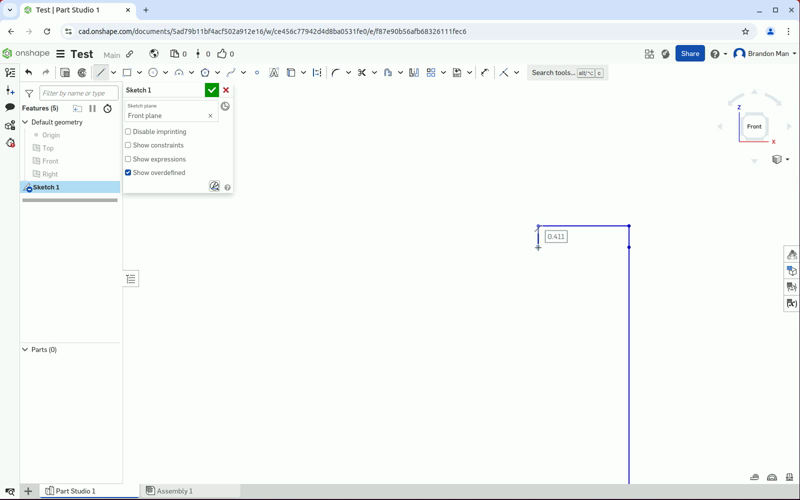
scroll(-6)
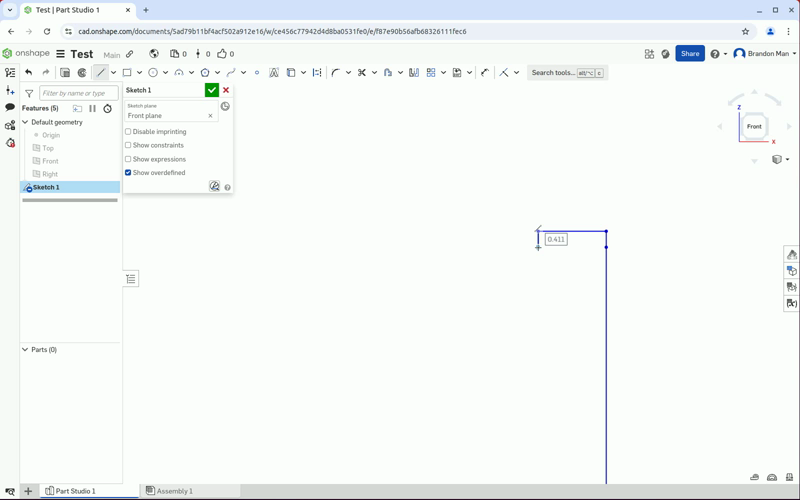
scroll(-6)
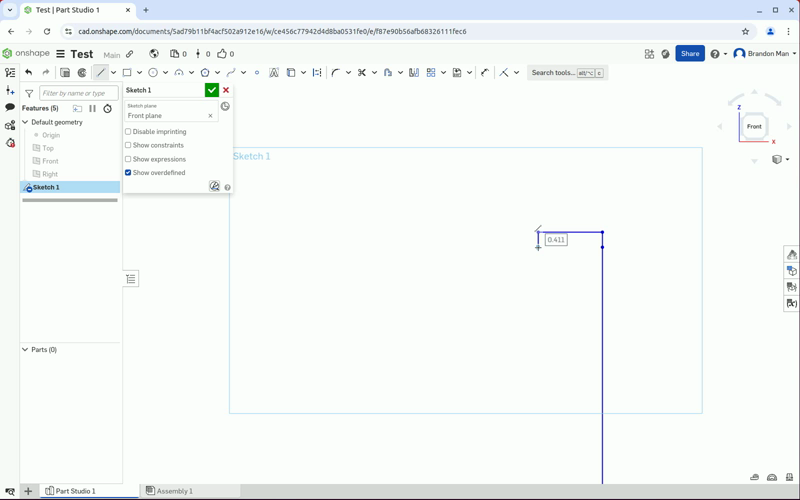
scroll(-6)
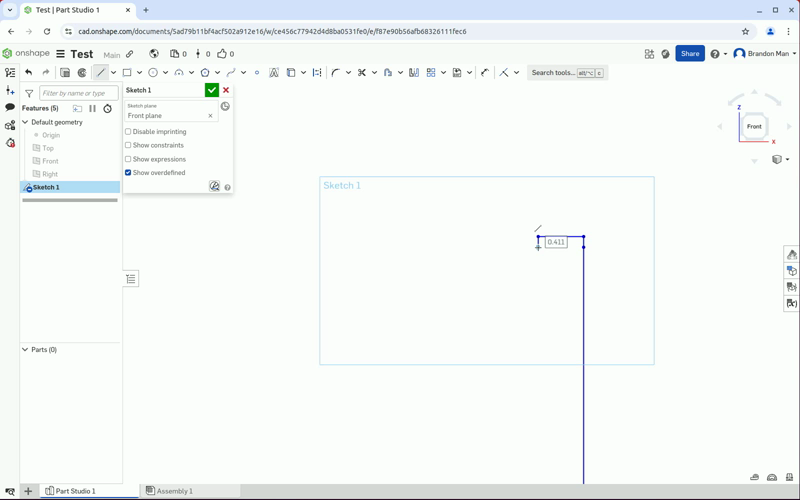
scroll(-6)
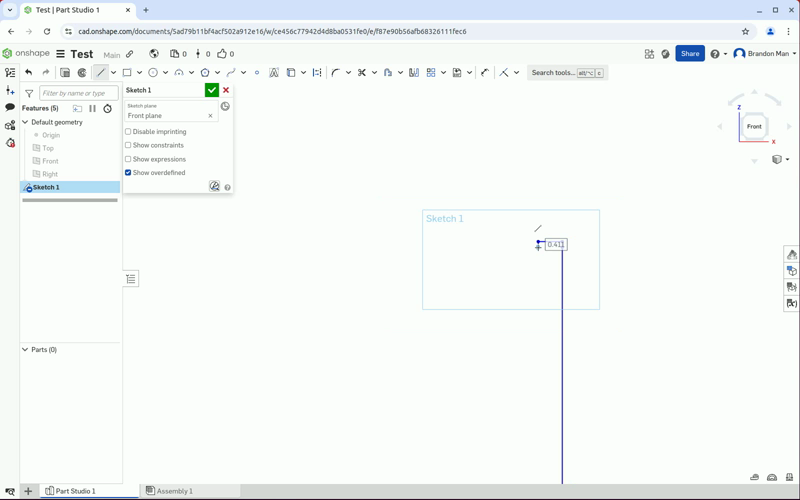
scroll(-6)
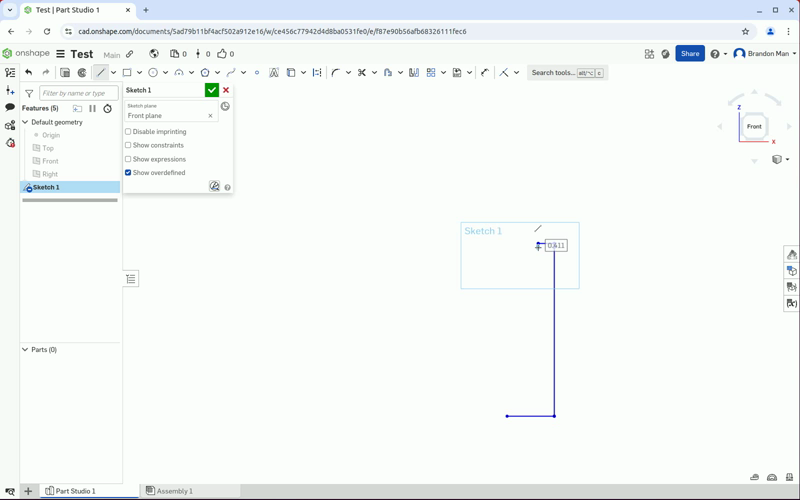
scroll(-6)
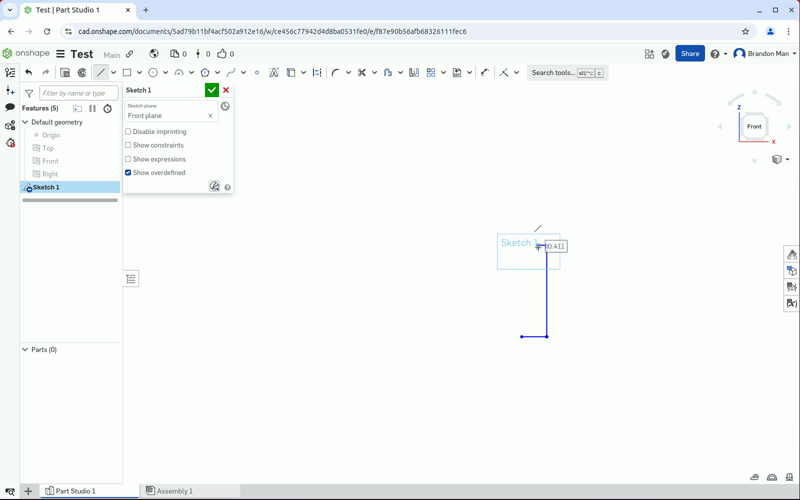
key_up(shift)
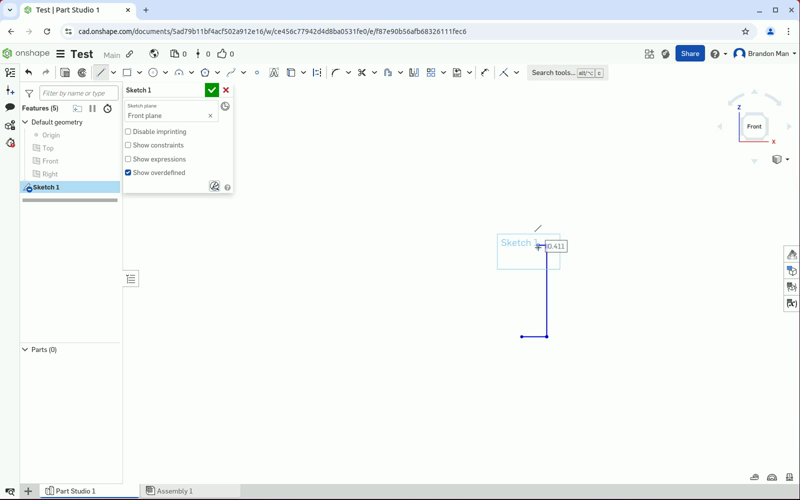
key_down(shift)
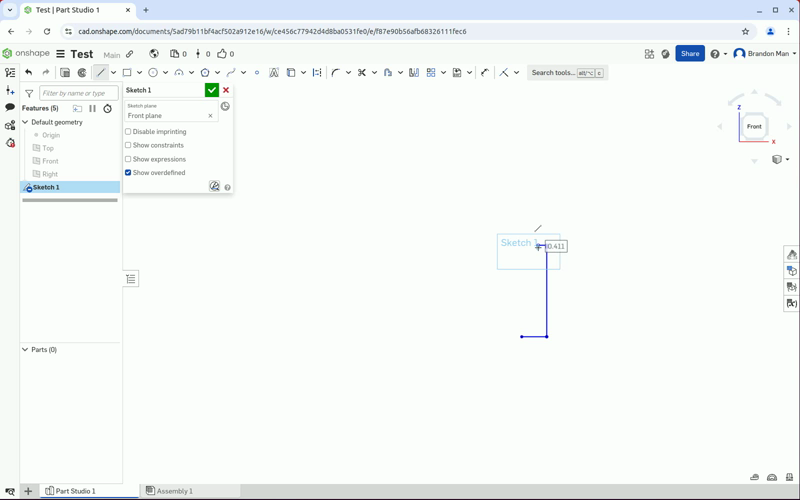
mouse_move(568, 247)
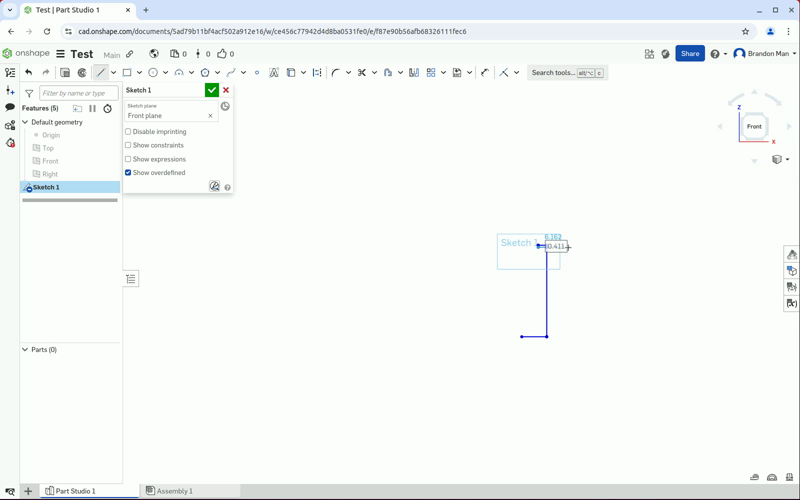
mouse_move(521, 247)
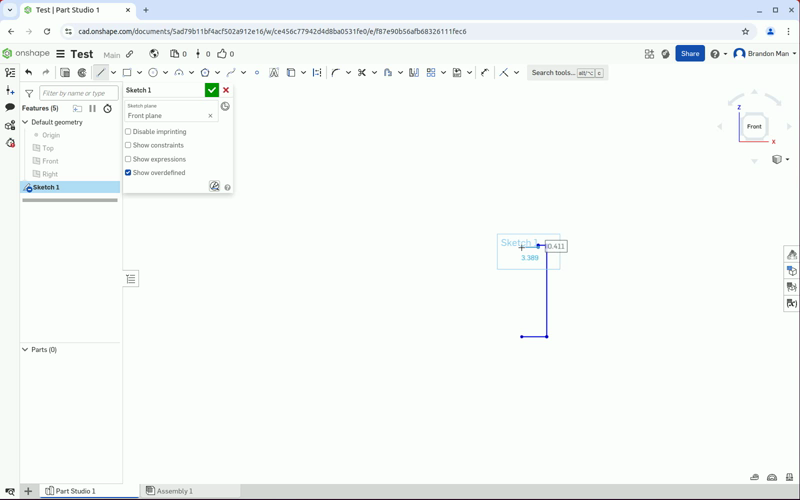
click(521, 247)
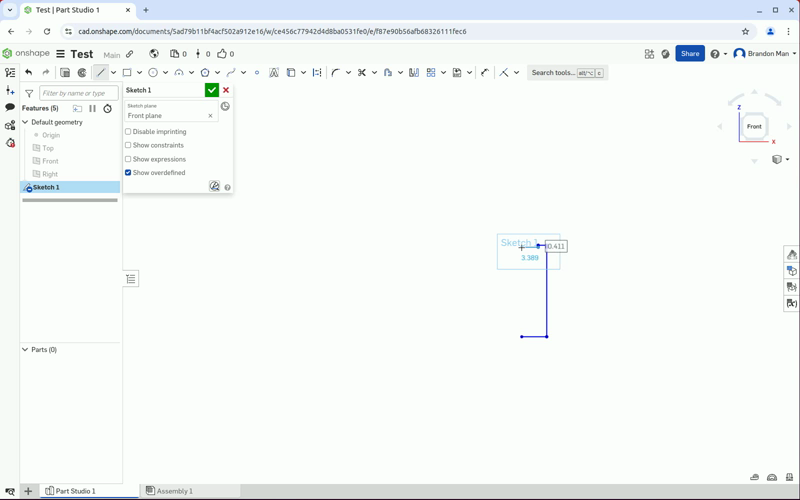
key_up(shift)
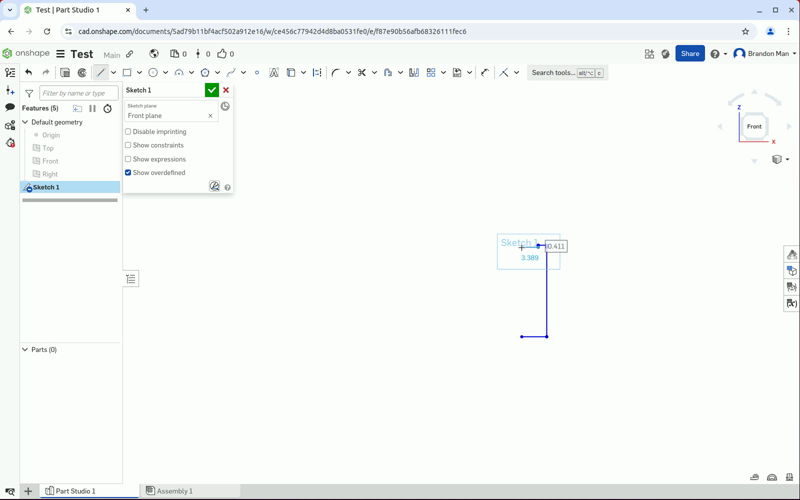
key_down(shift)
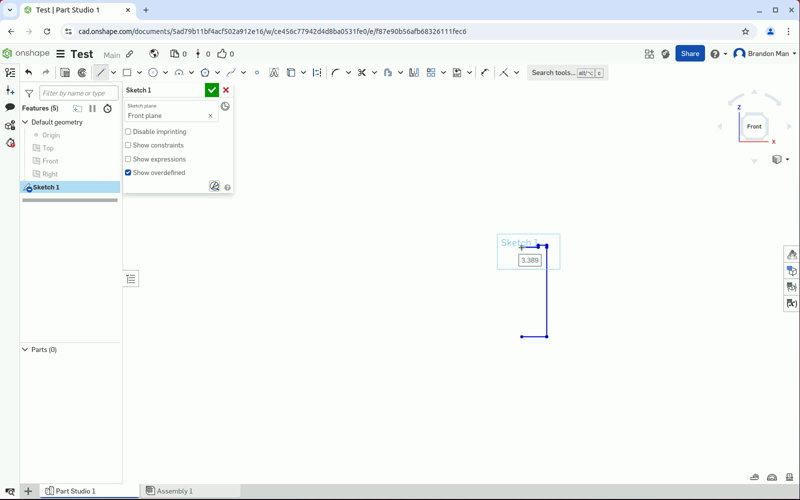
mouse_move(521, 336)
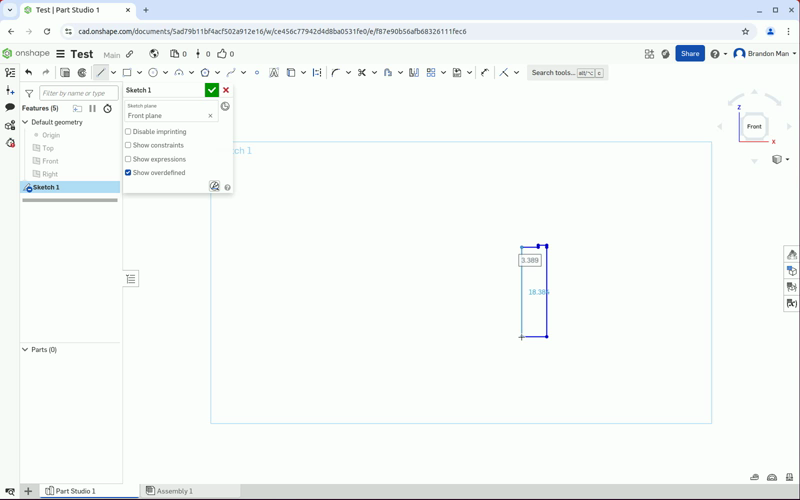
key_up(shift)
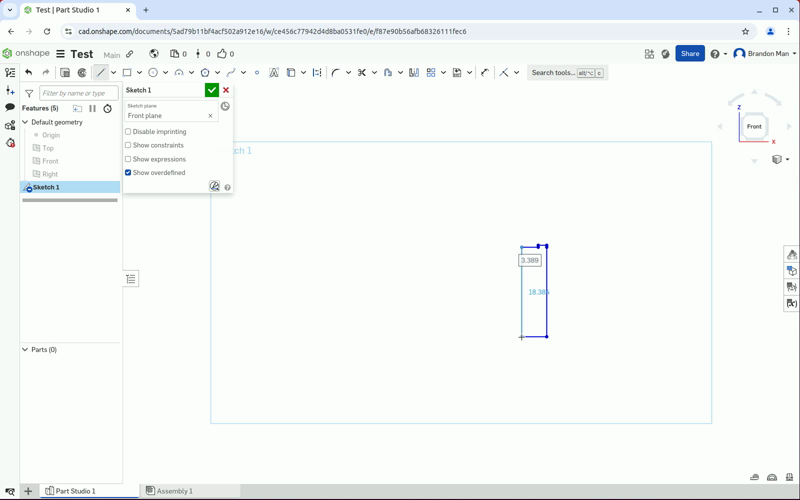
click(521, 336)
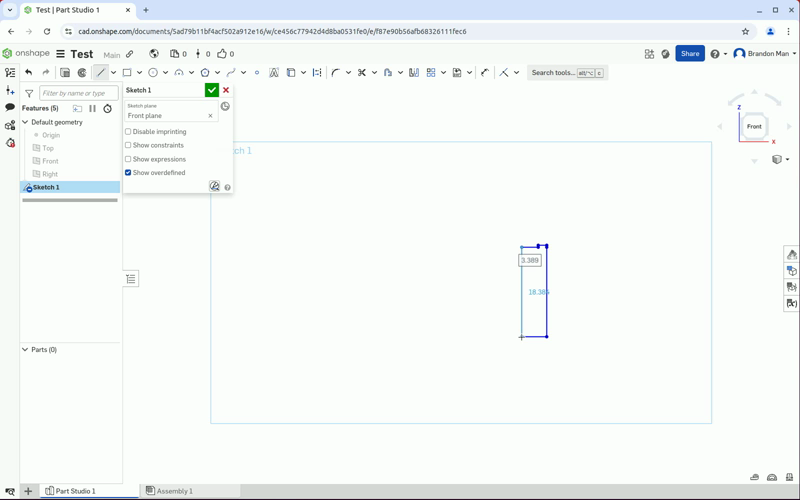
key(esc)
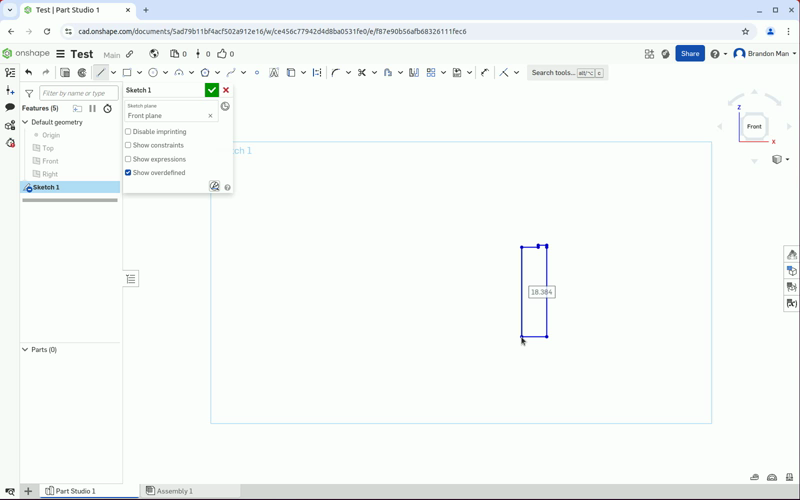
mouse_move(524, 279)
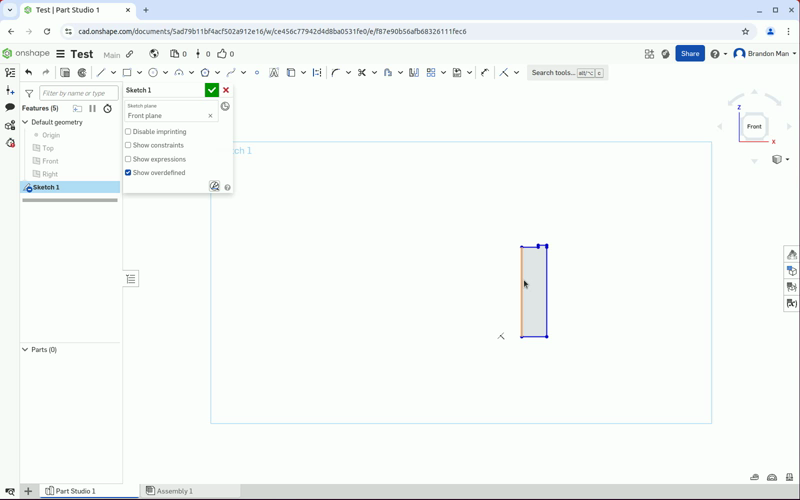
click(524, 279)
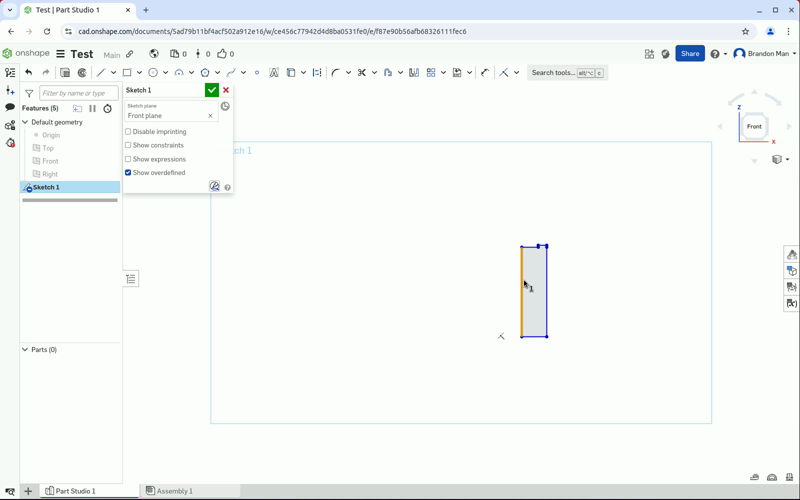
mouse_move(73, 352)
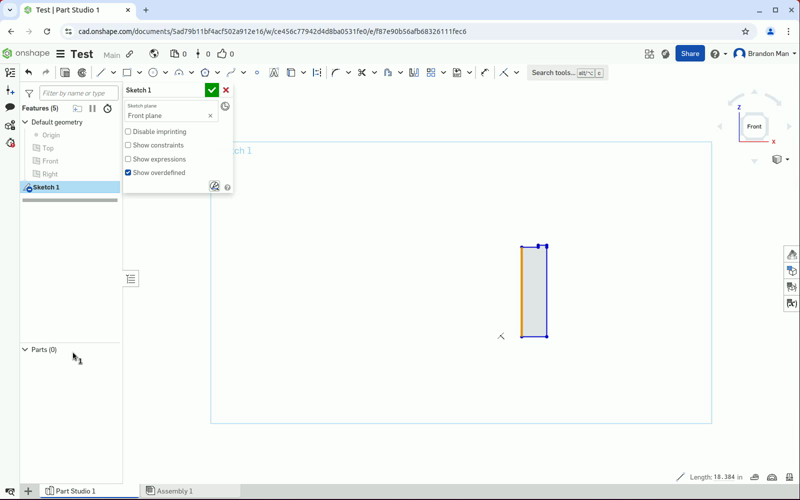
key(shift+y)
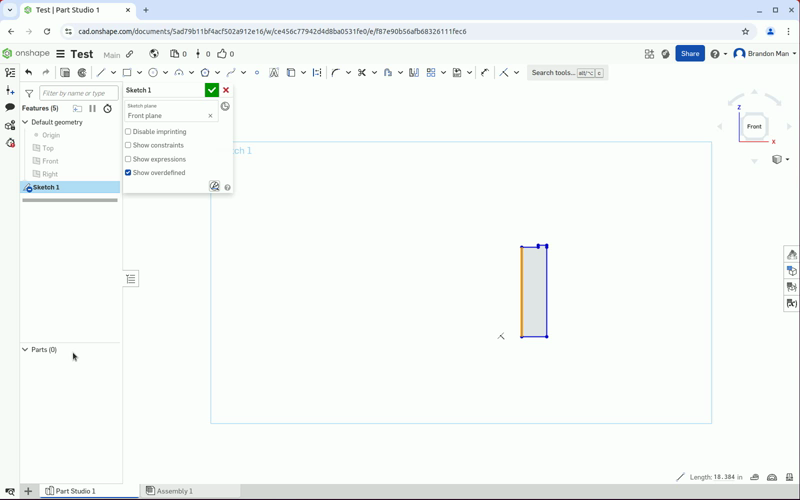
key(shift+e)
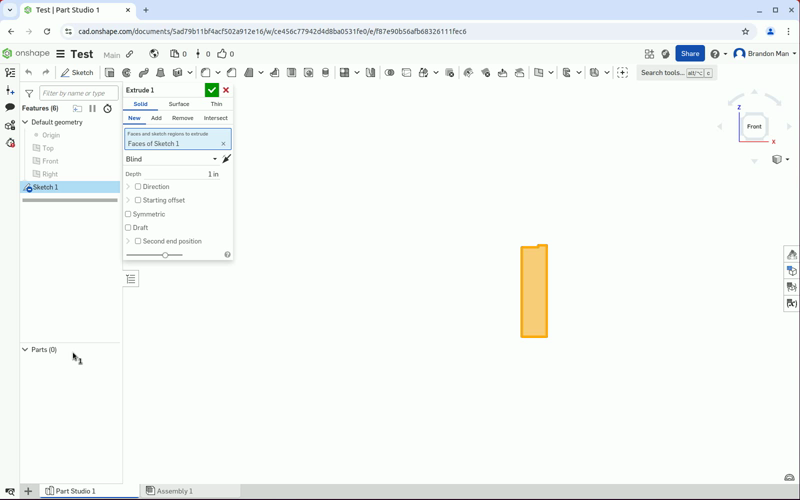
mouse_move(143, 106)
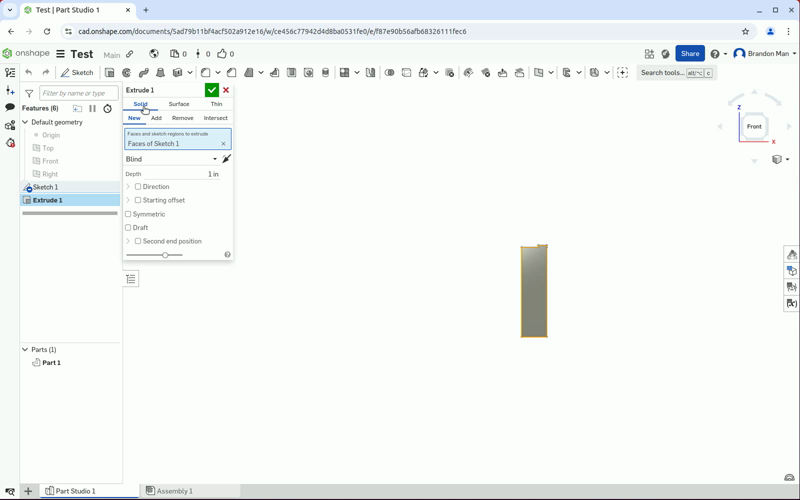
click(143, 106)
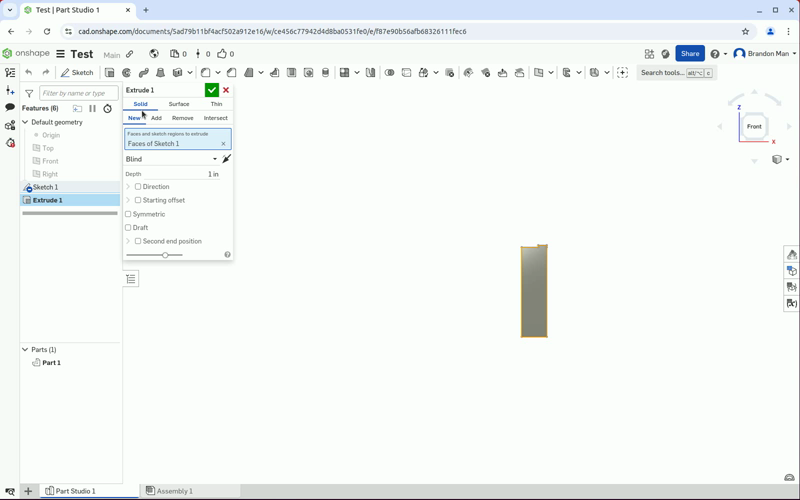
mouse_move(137, 120)
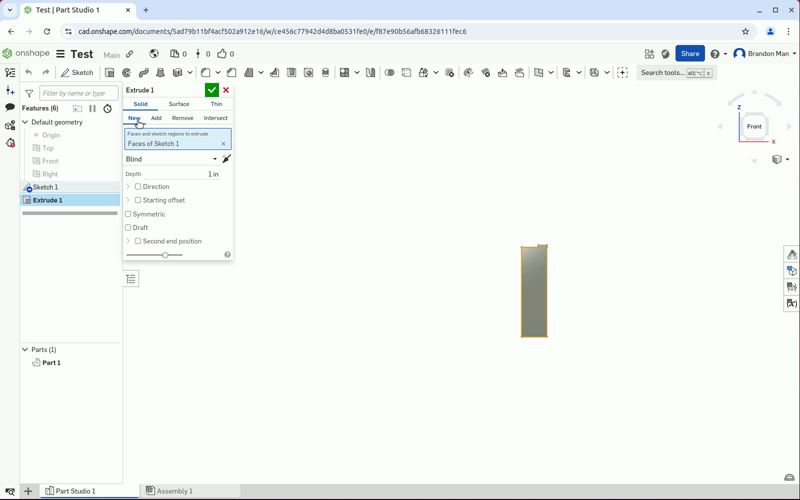
click(137, 120)
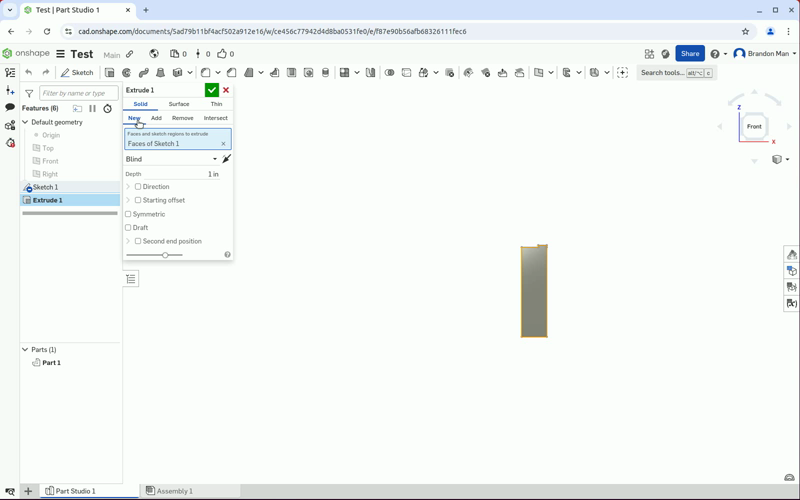
key(tab, 4)
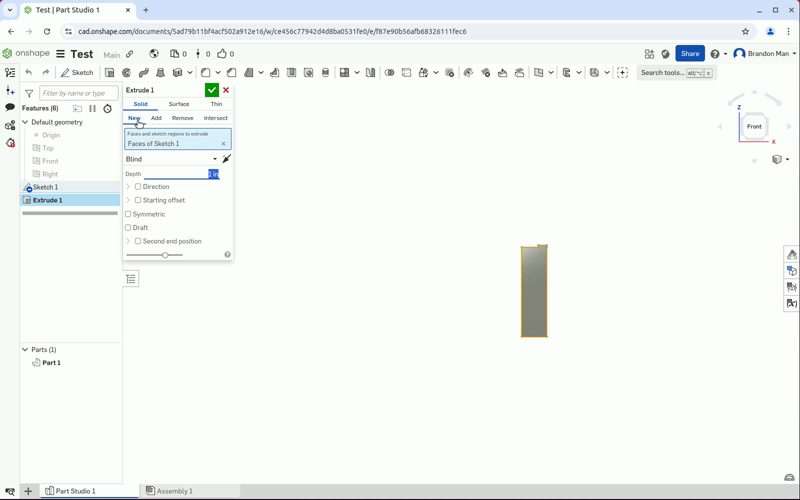
text(0.481)
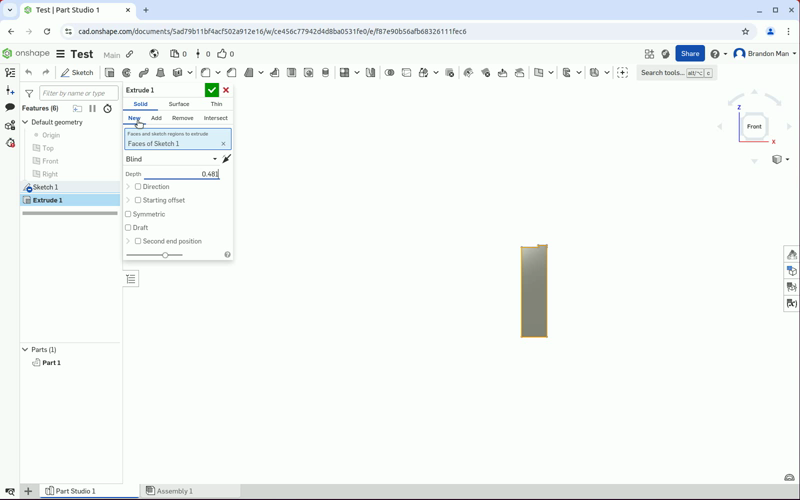
key(enter)
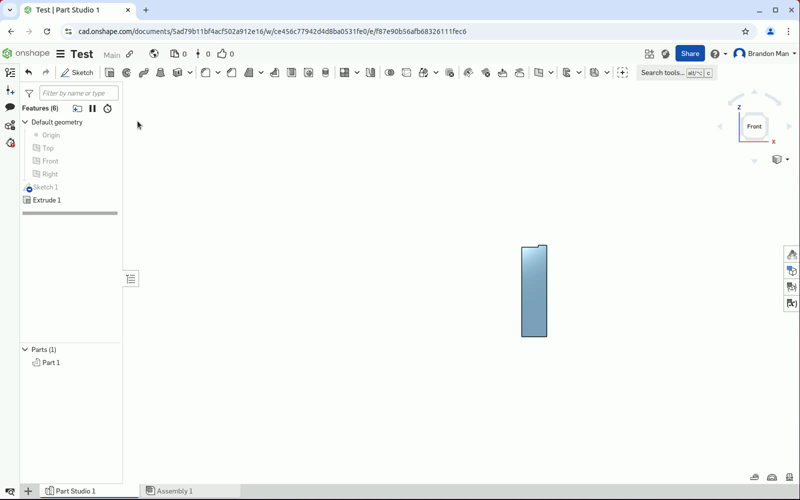
key(shift+h)
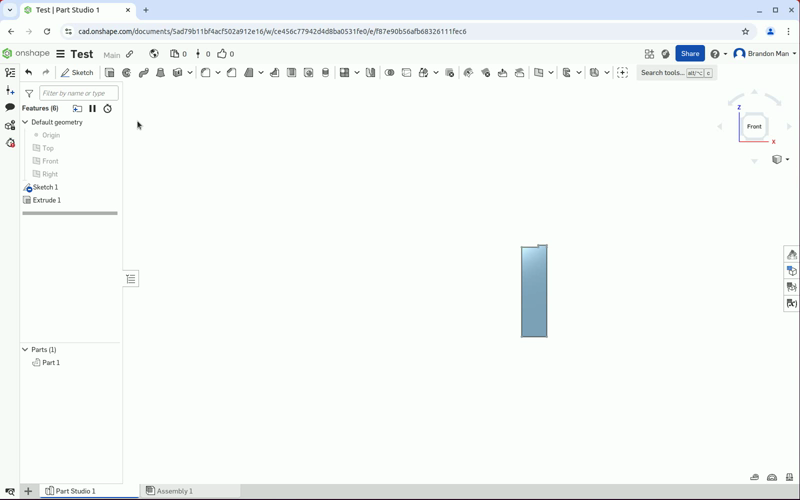
key(shift+h)
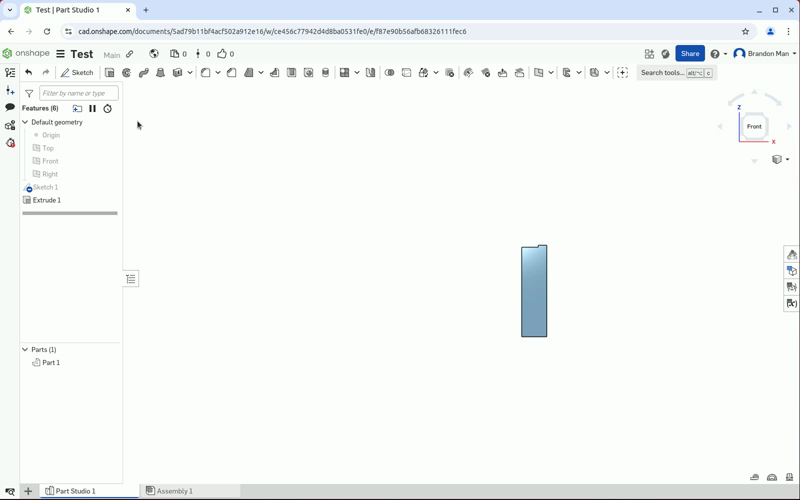
mouse_move(73, 189)
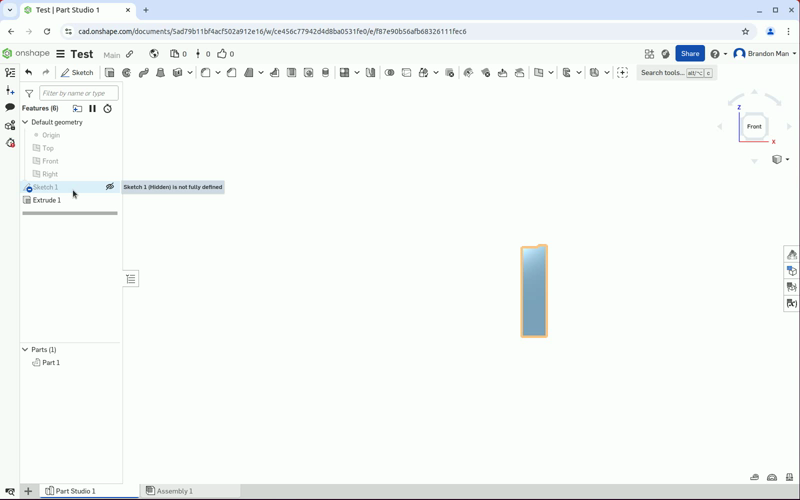
click(73, 189)
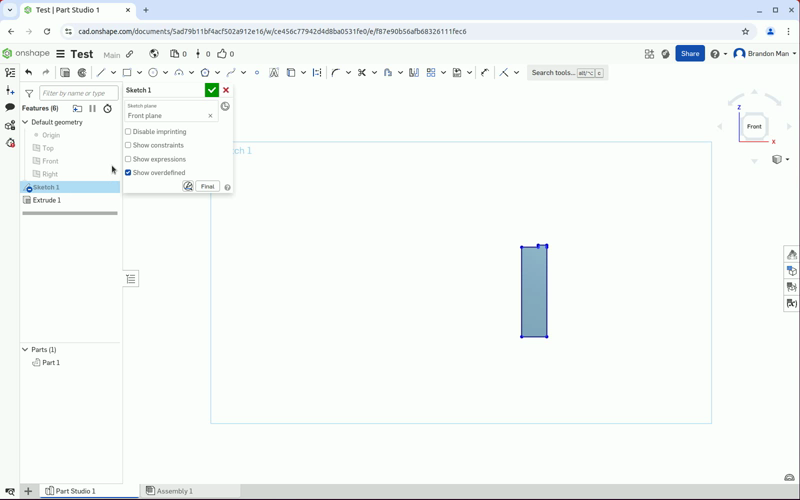
mouse_move(229, 92)
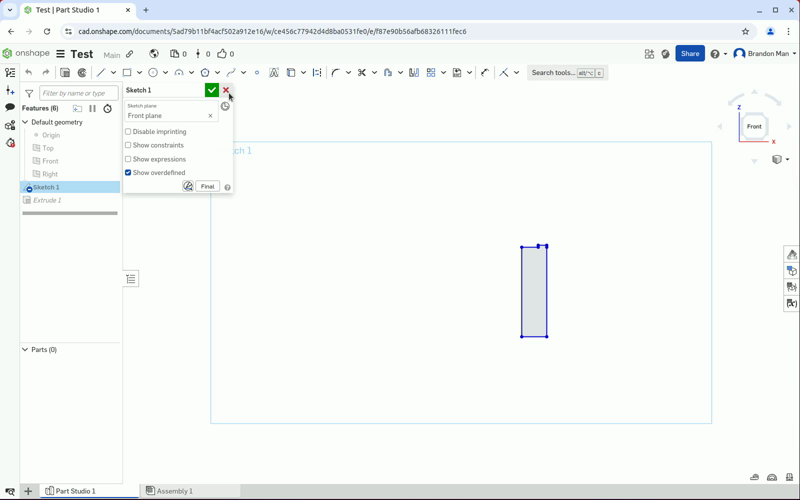
click(229, 92)
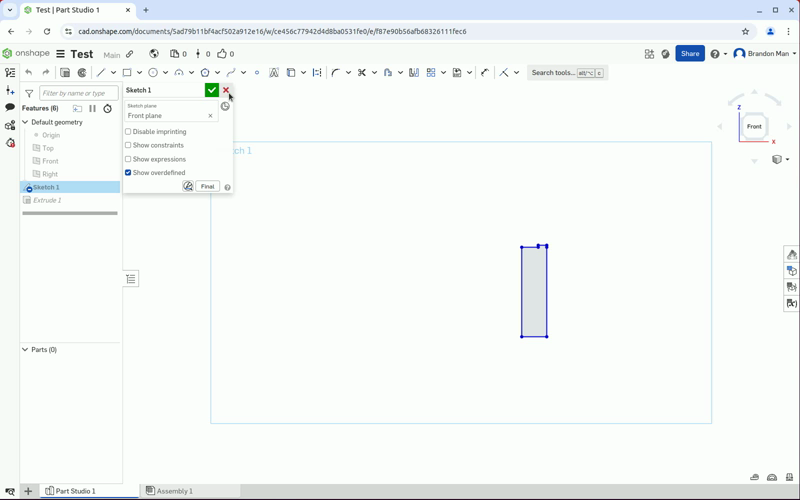
key(shift+s)
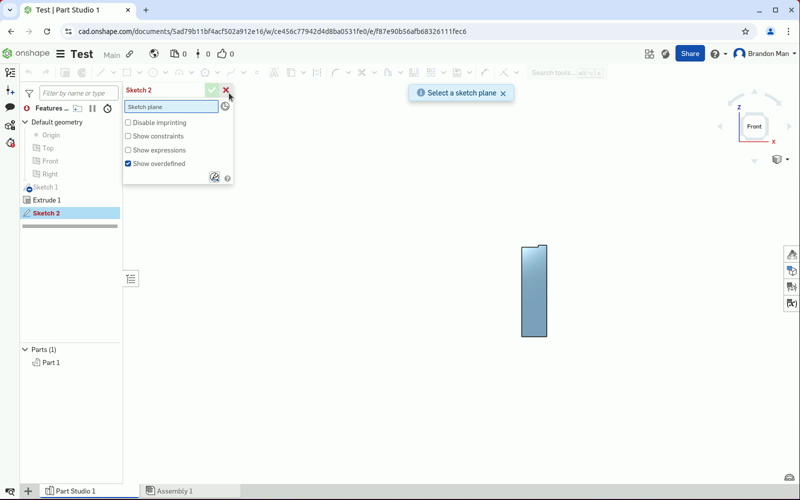
mouse_move(73, 163)
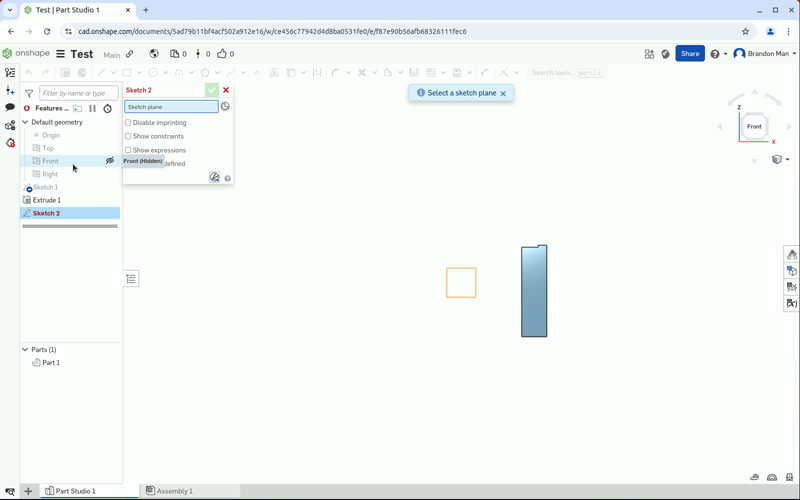
click(73, 163)
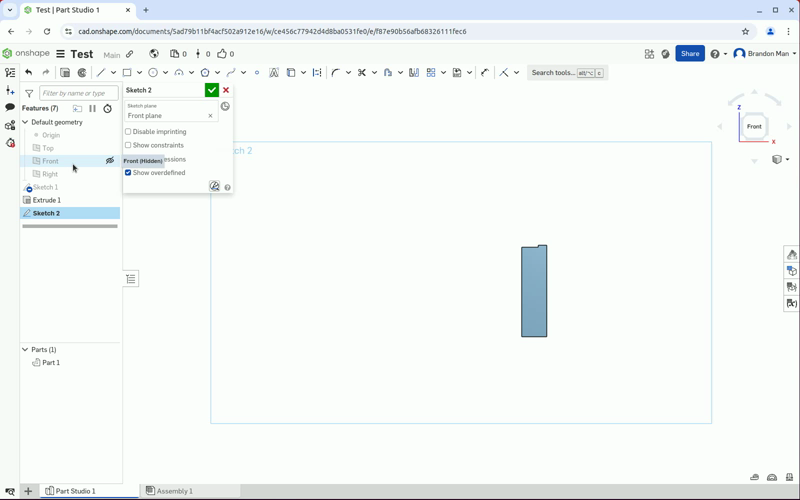
mouse_move(73, 352)
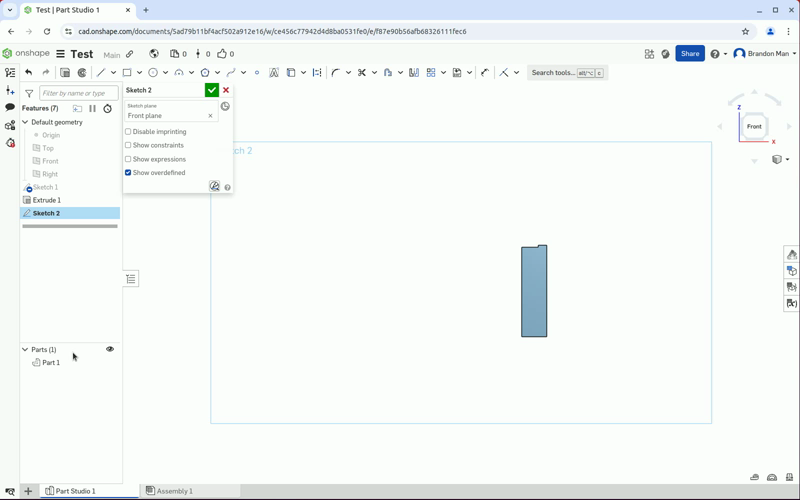
key(y)
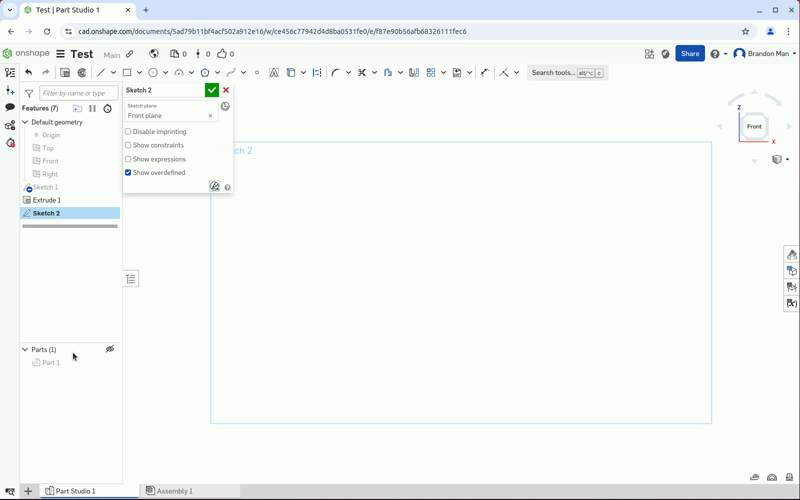
key(l)
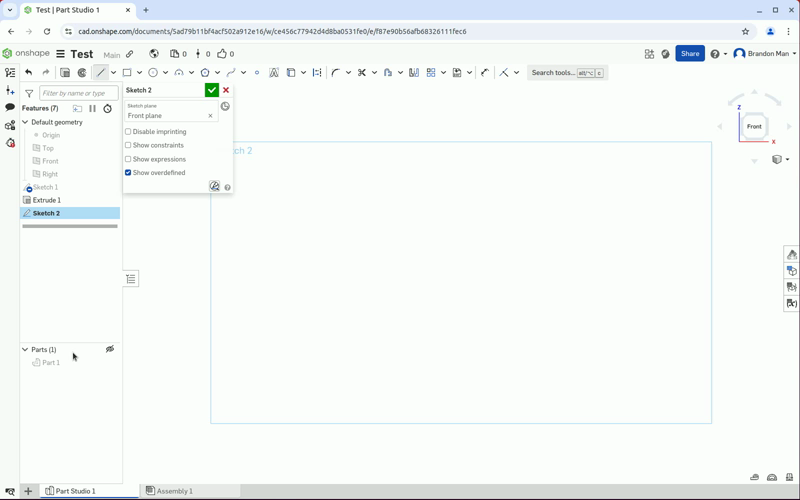
key_down(shift)
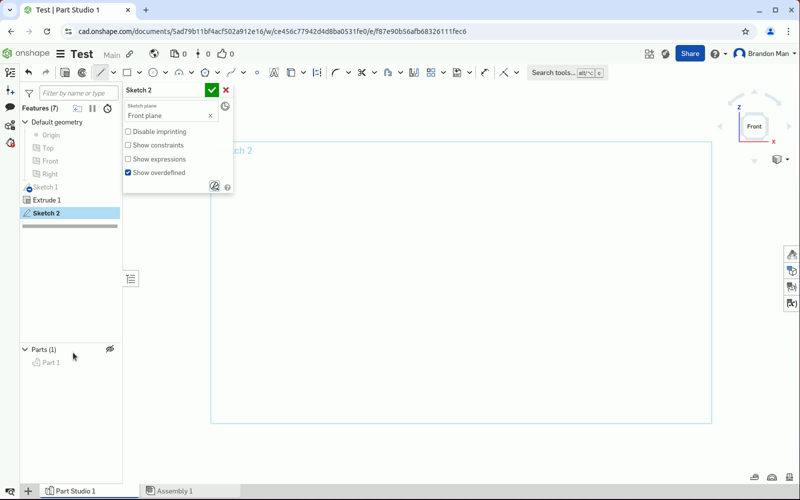
mouse_move(548, 336)
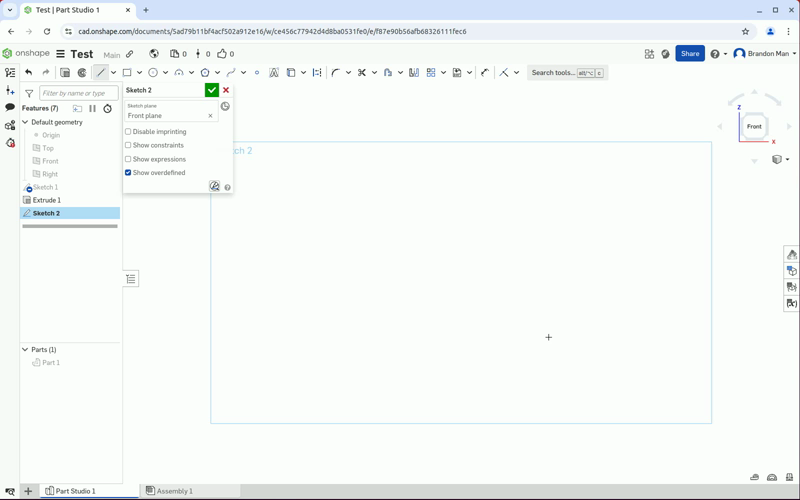
click(548, 336)
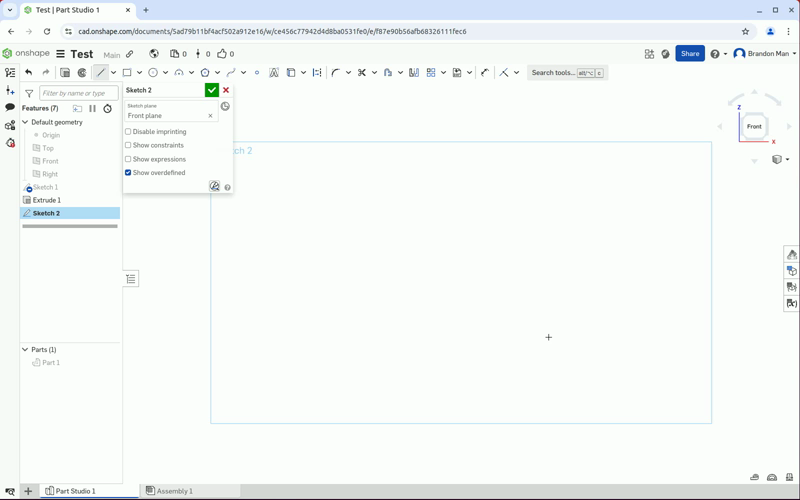
key_up(shift)
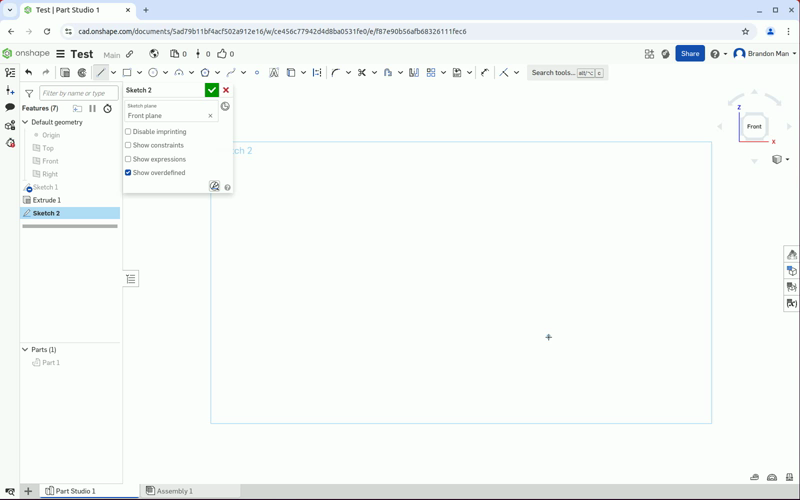
key_down(shift)
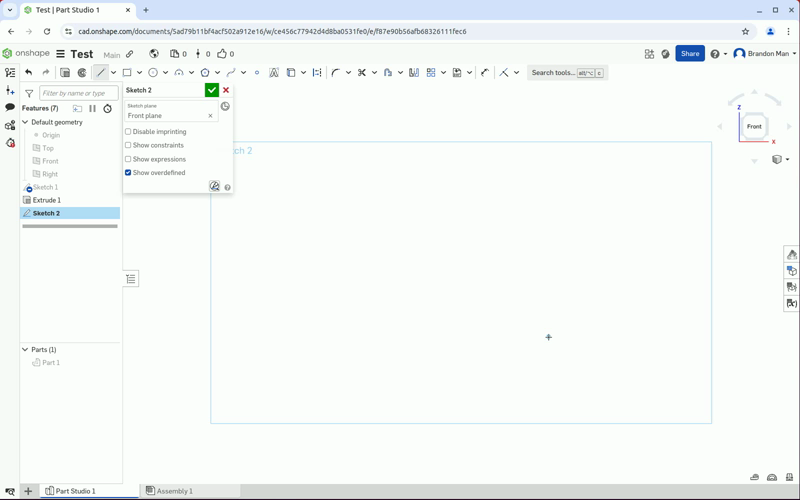
mouse_move(578, 336)
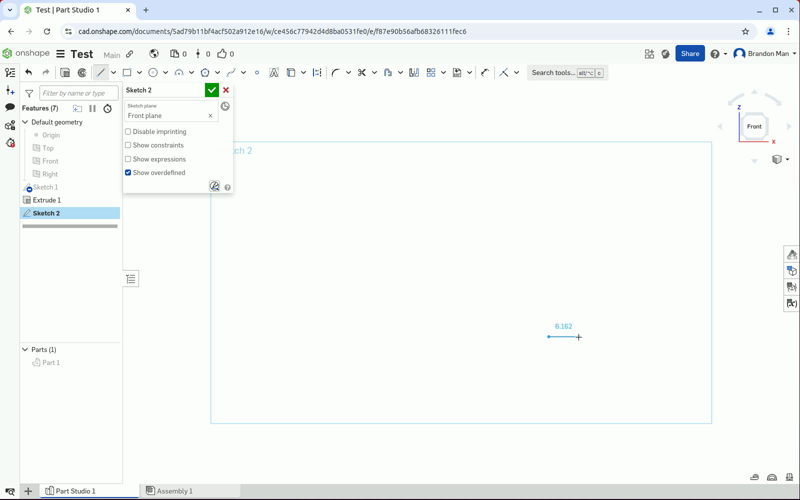
mouse_move(573, 336)
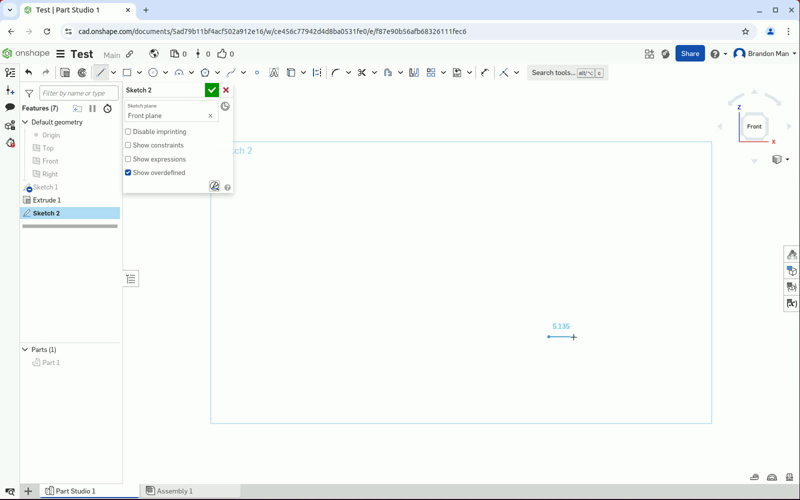
click(573, 336)
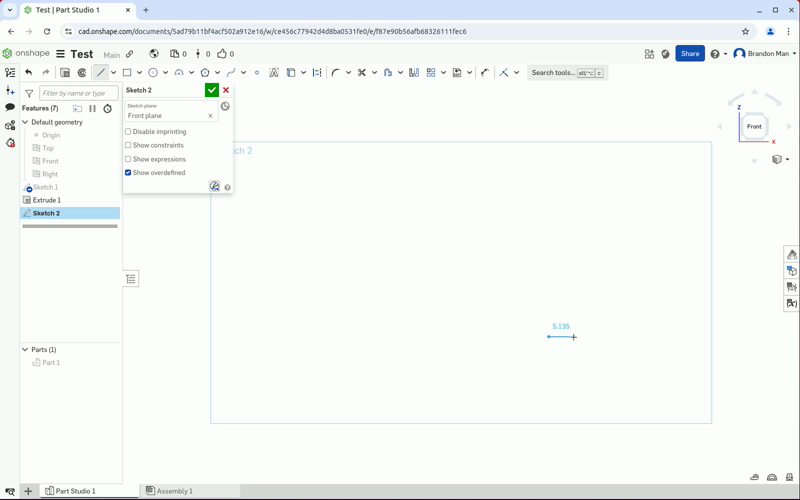
key_up(shift)
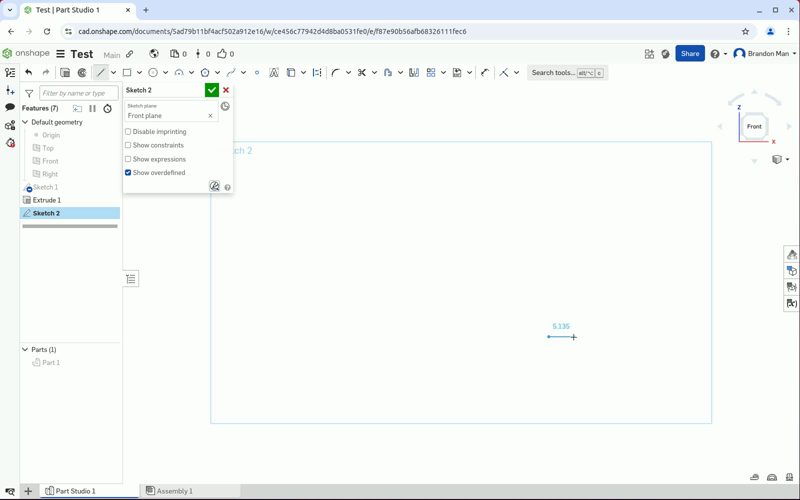
key_down(shift)
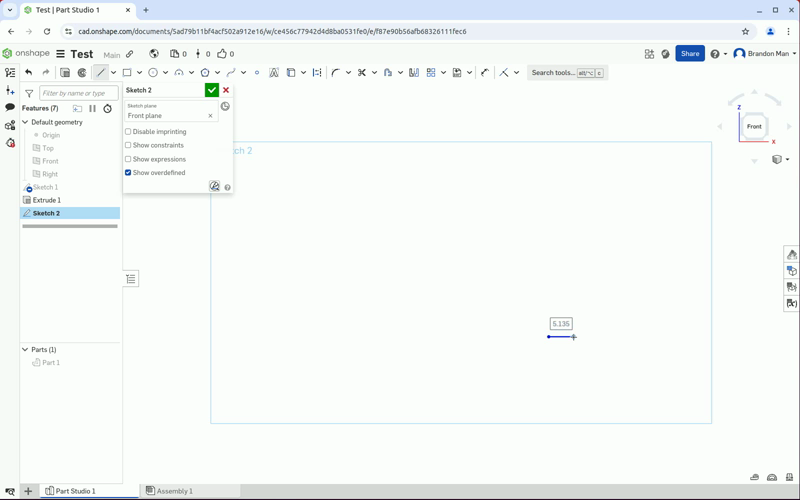
mouse_move(573, 247)
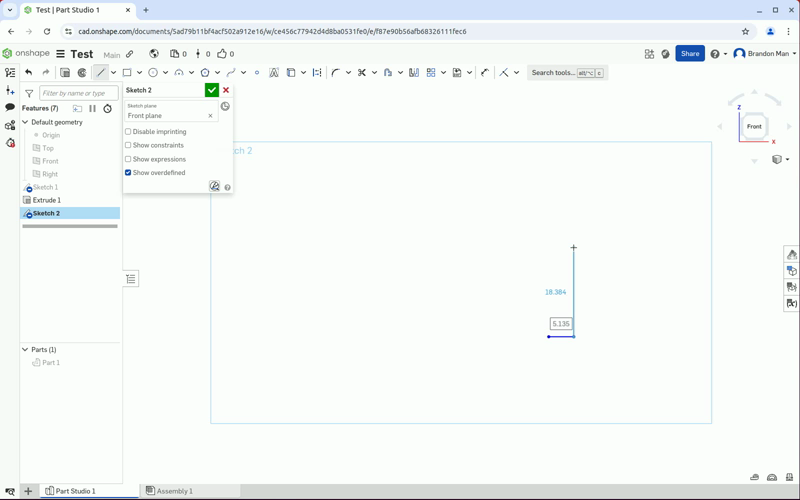
click(573, 247)
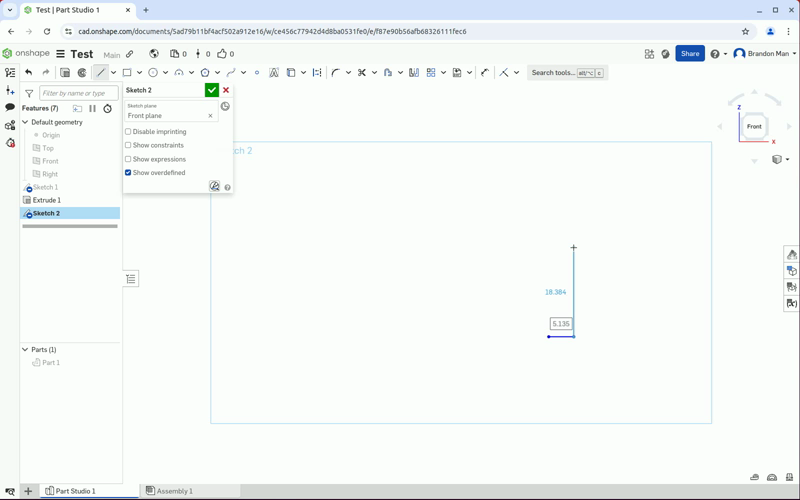
key_up(shift)
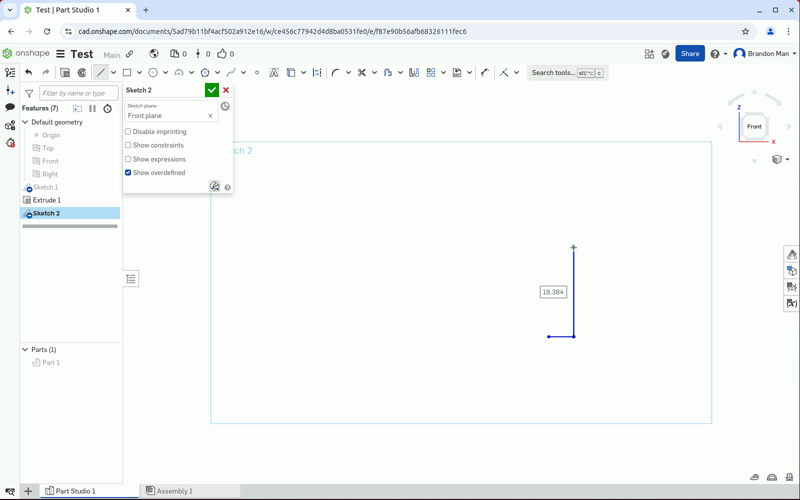
key_down(shift)
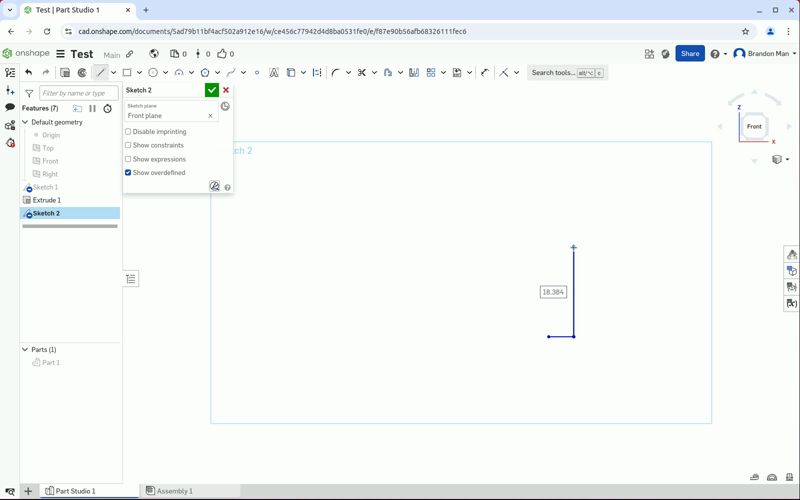
mouse_move(589, 247)
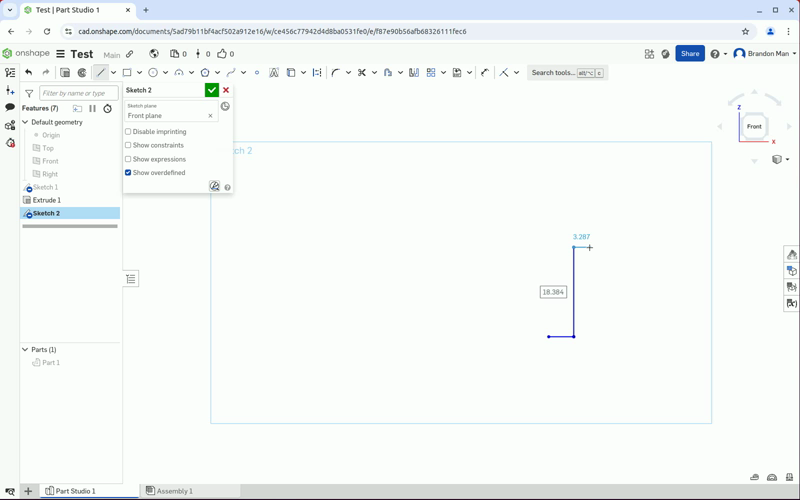
mouse_move(573, 245)
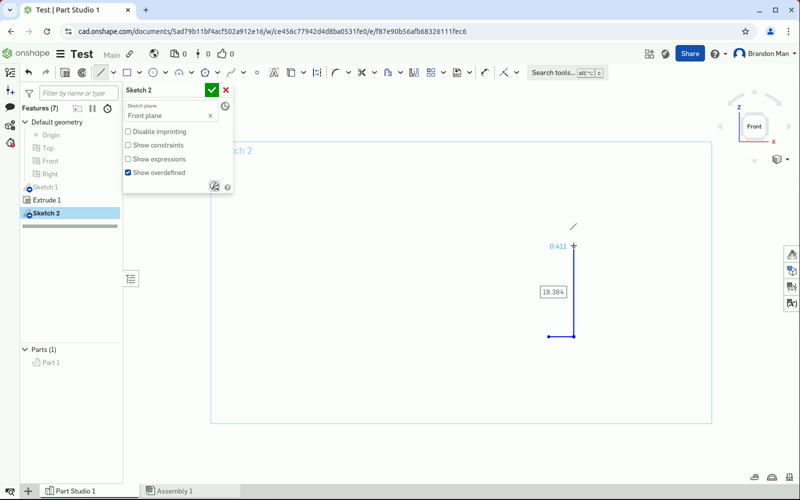
scroll(6)
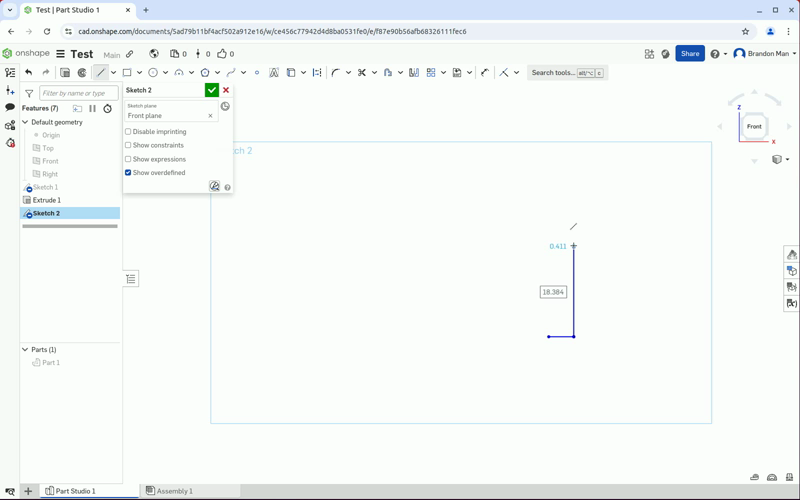
scroll(6)
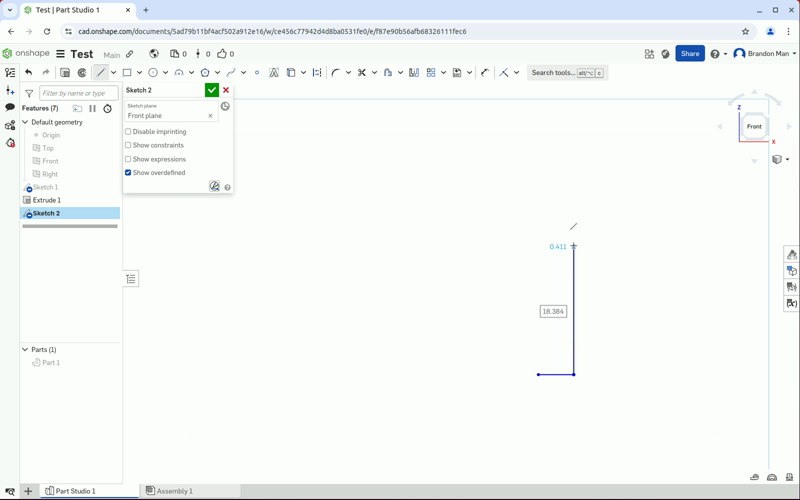
scroll(6)
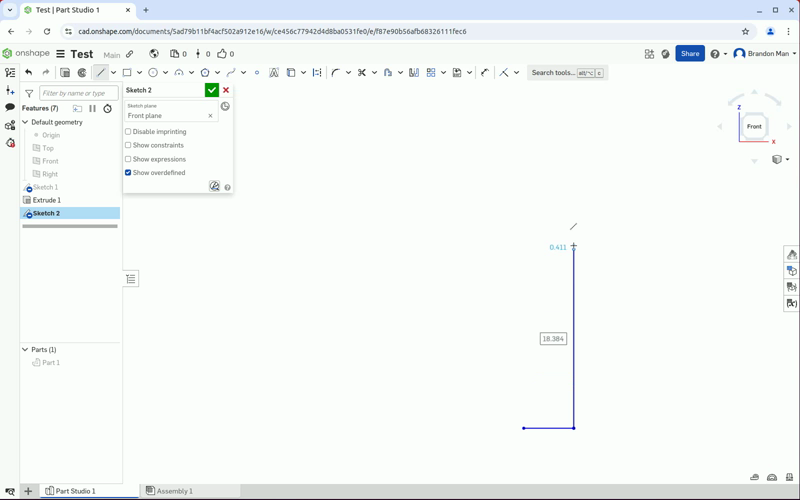
scroll(6)
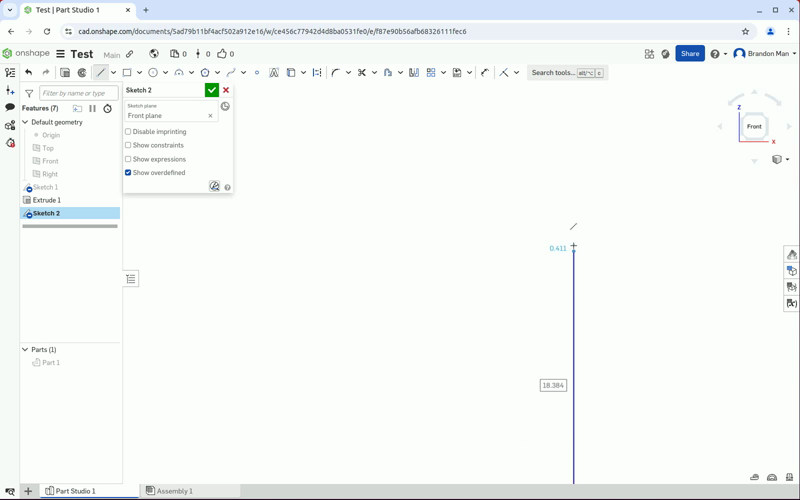
scroll(6)
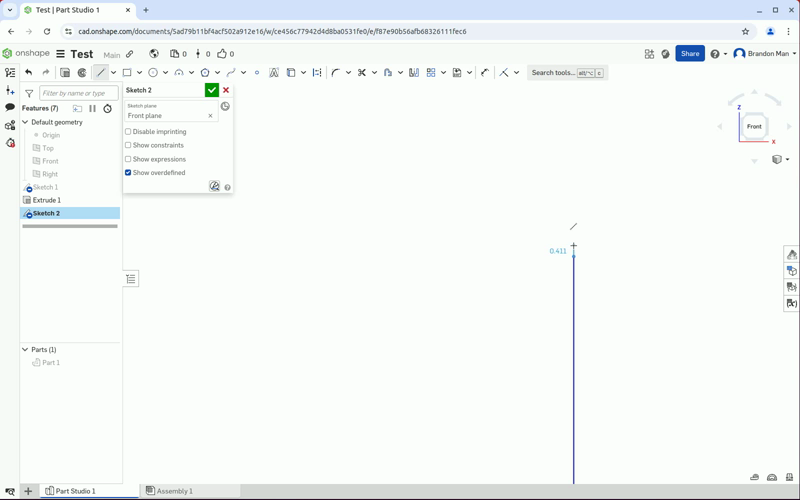
scroll(6)
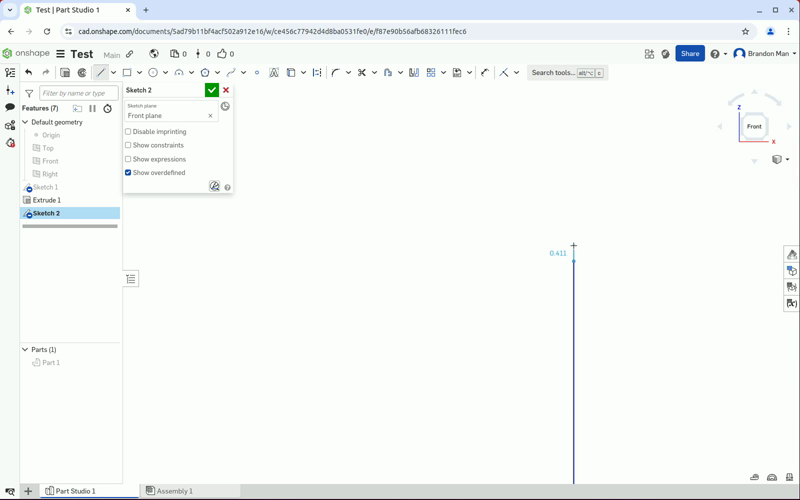
scroll(6)
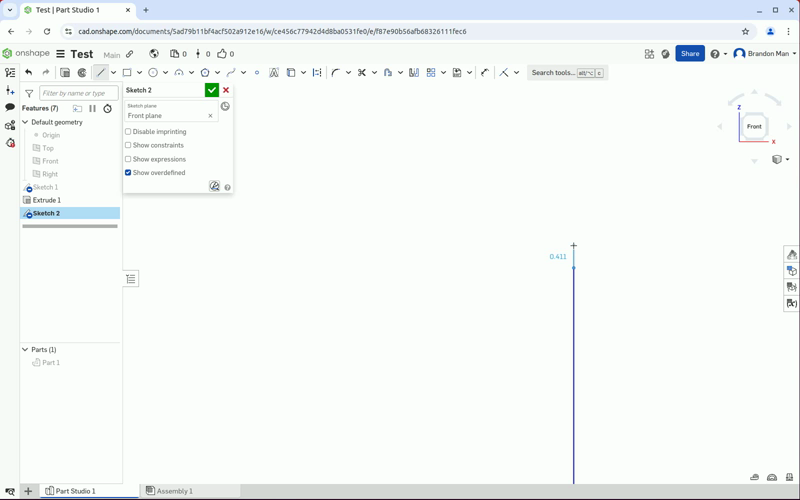
click(573, 245)
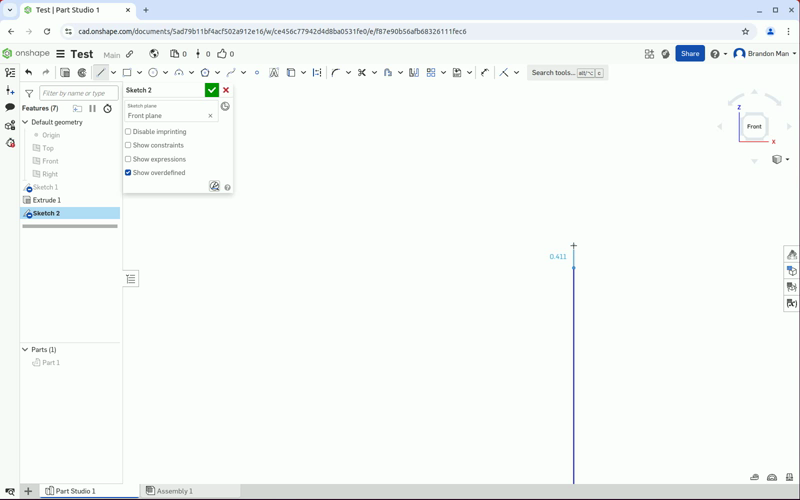
scroll(-6)
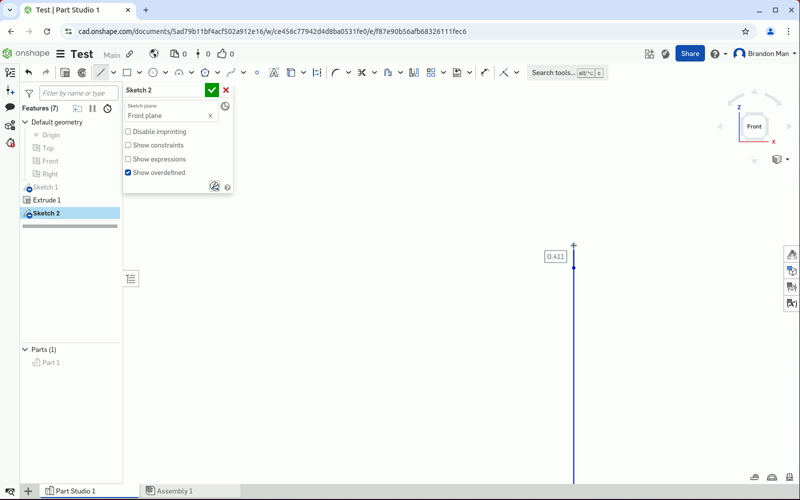
scroll(-6)
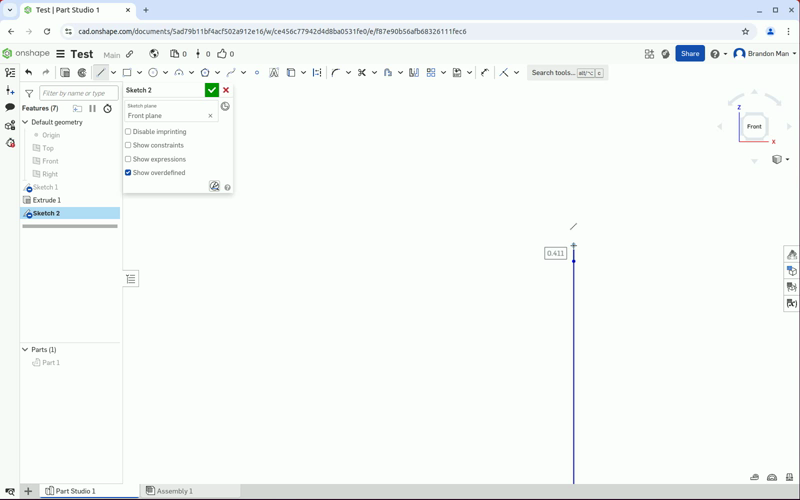
scroll(-6)
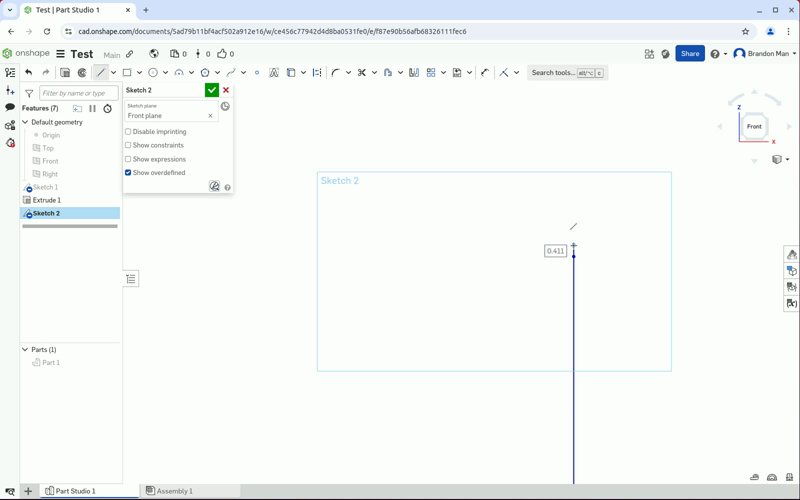
scroll(-6)
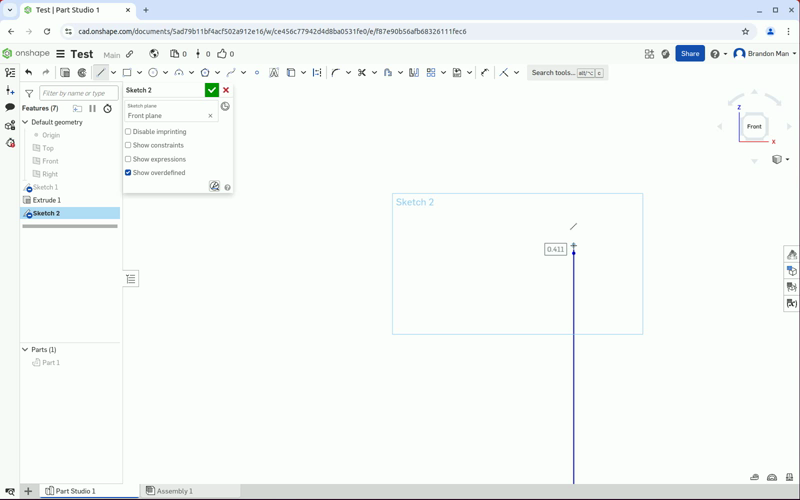
scroll(-6)
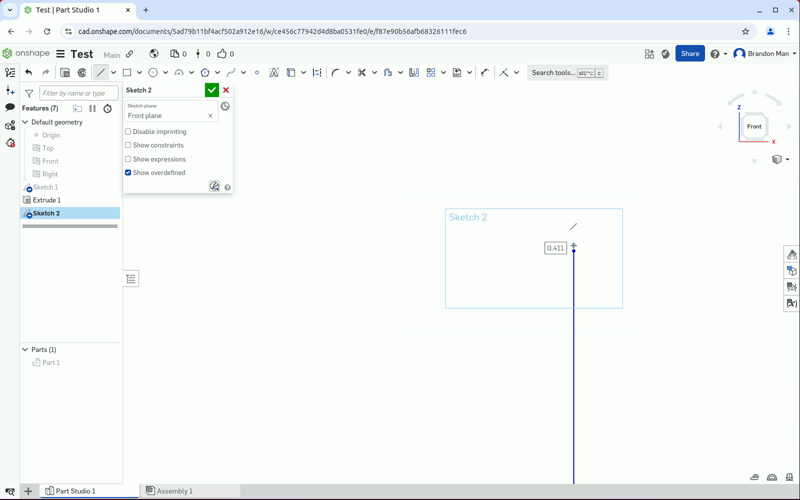
scroll(-6)
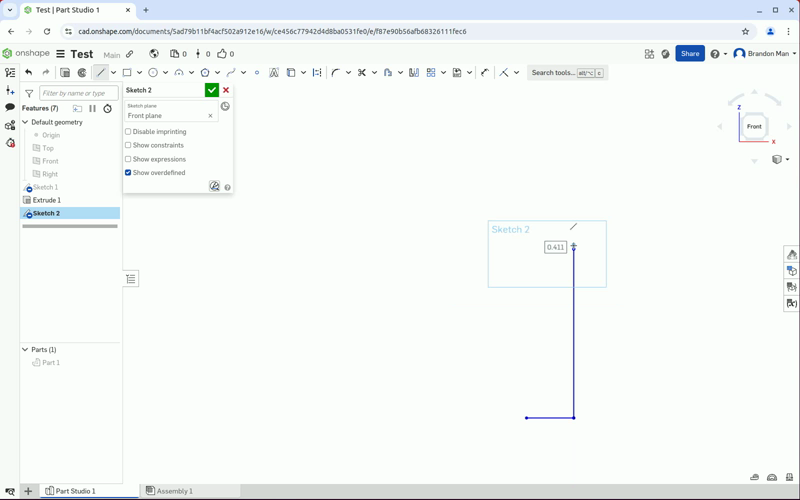
scroll(-6)
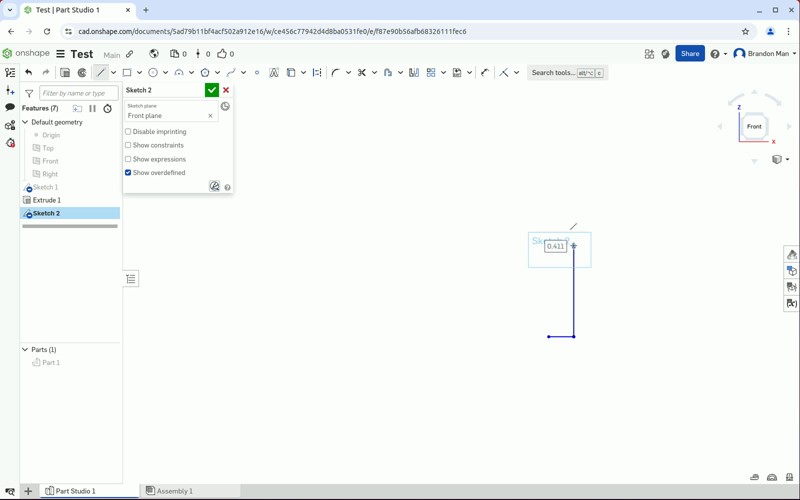
key_up(shift)
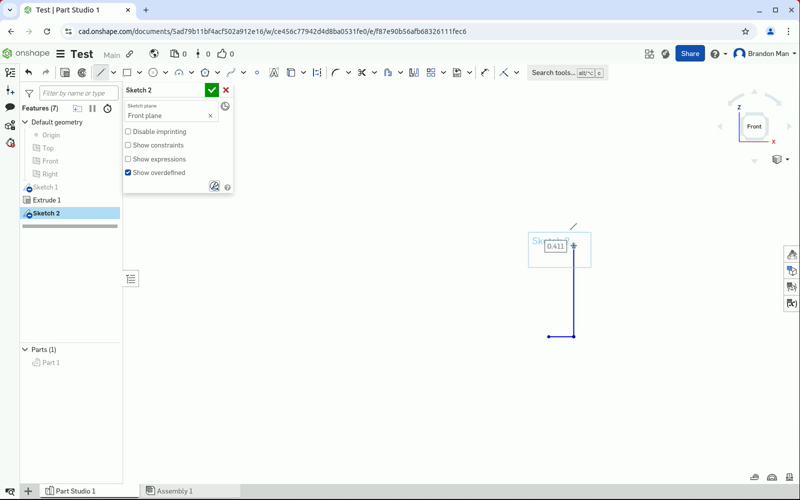
key_down(shift)
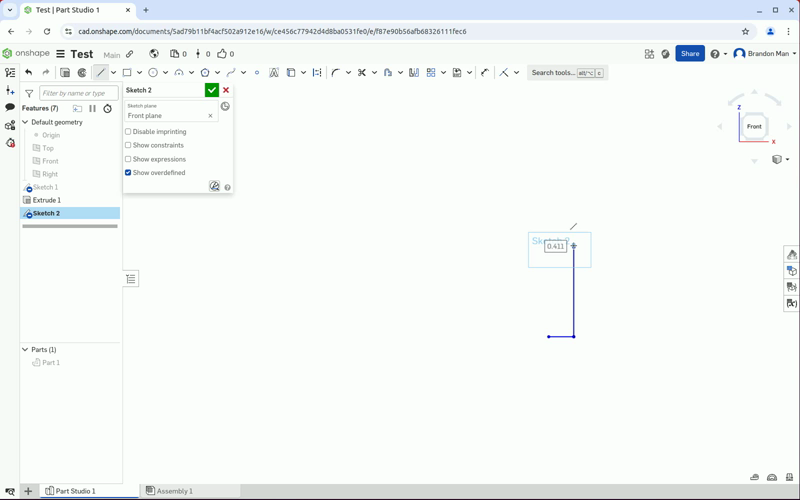
mouse_move(589, 245)
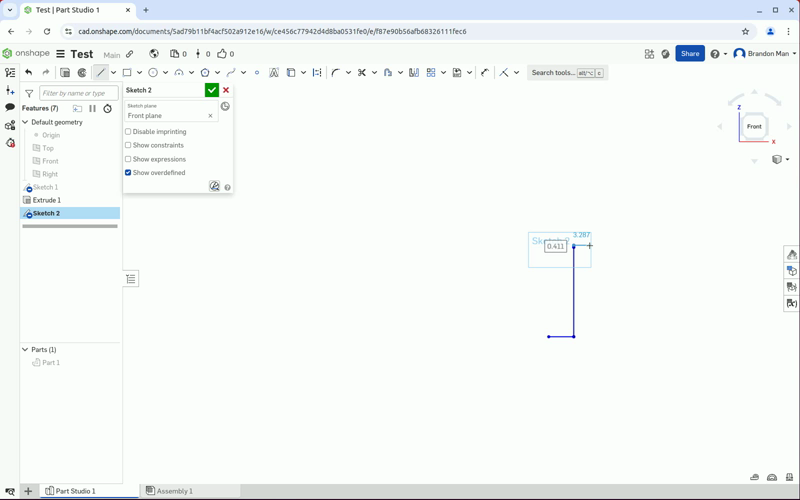
mouse_move(565, 245)
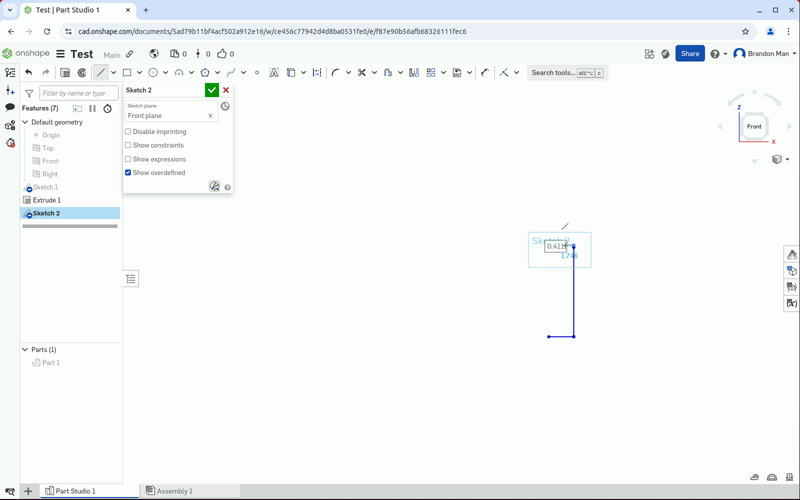
click(565, 245)
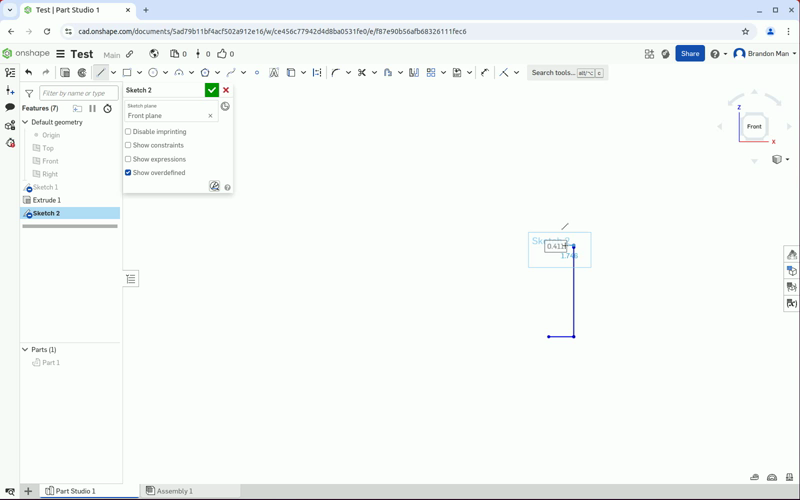
key_up(shift)
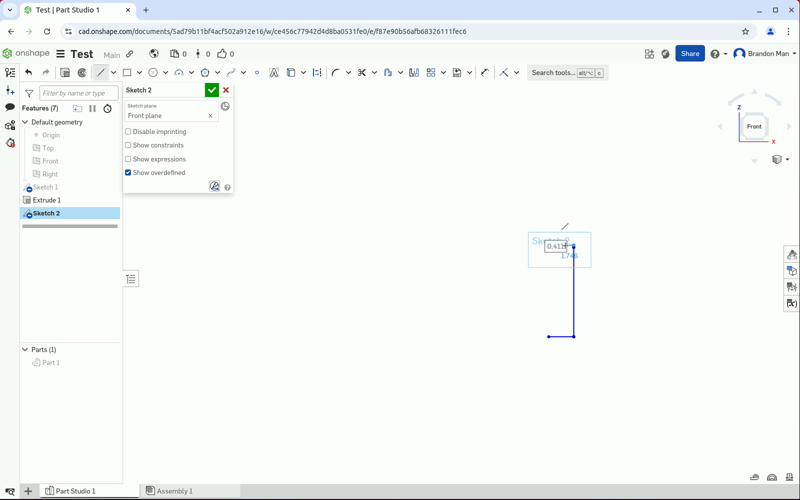
key_down(shift)
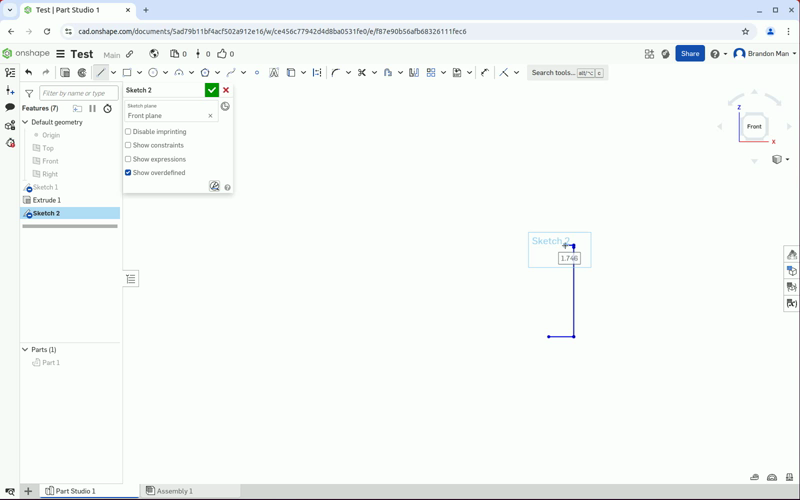
mouse_move(589, 245)
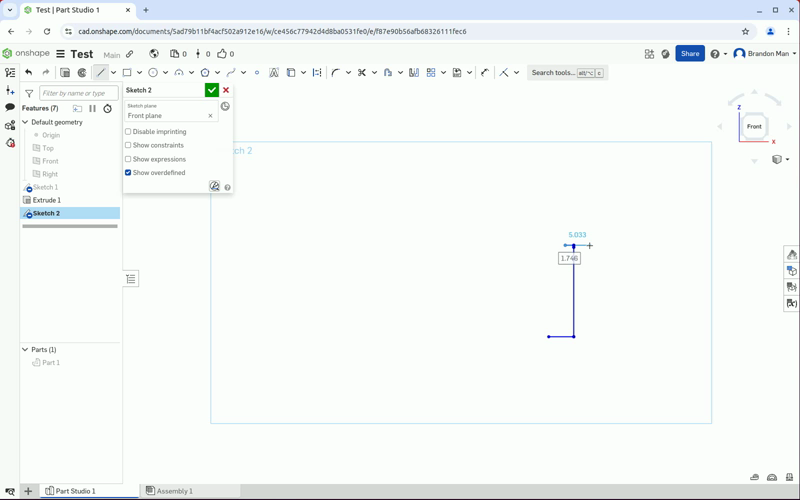
mouse_move(565, 247)
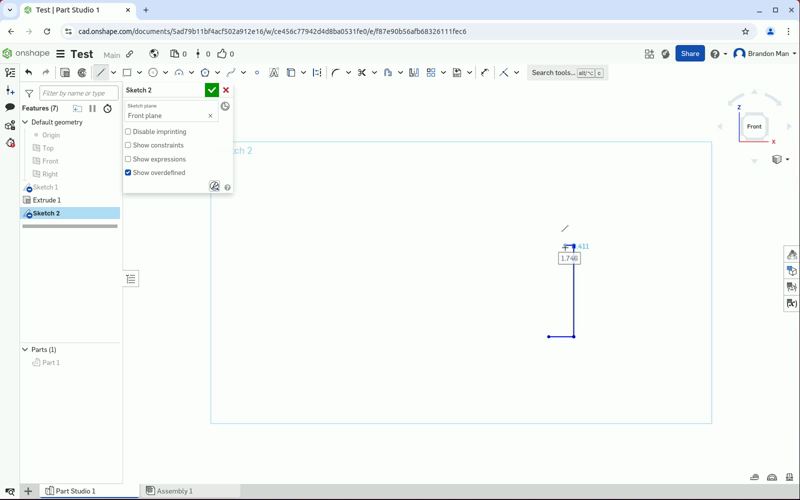
scroll(6)
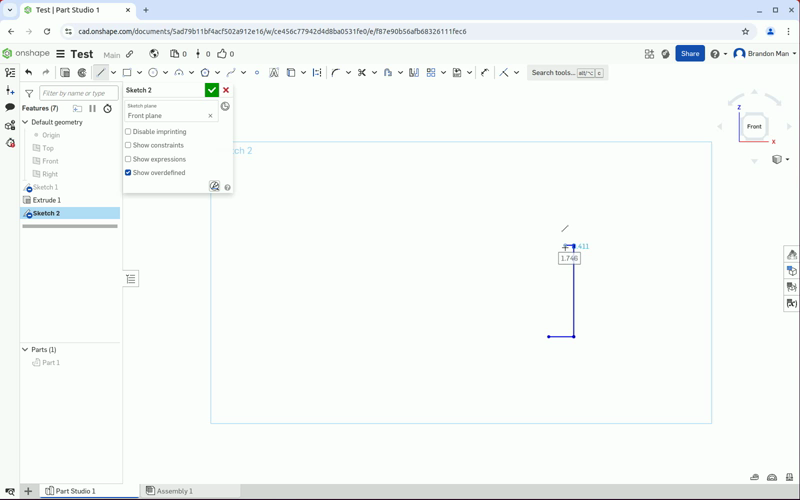
scroll(6)
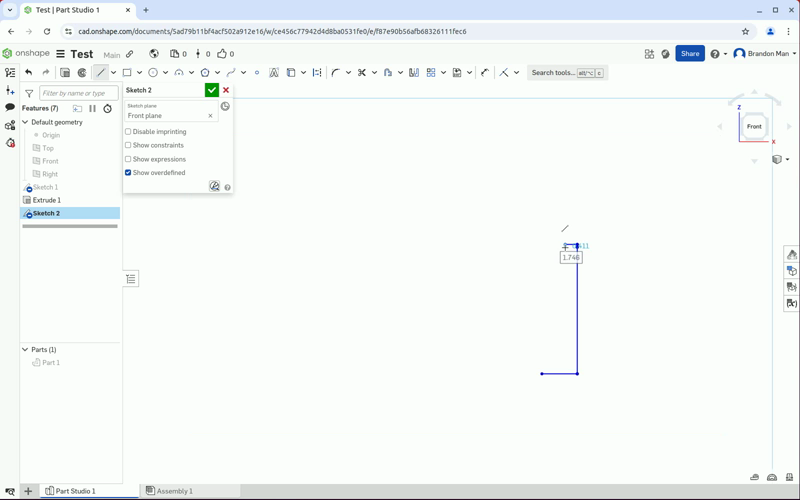
scroll(6)
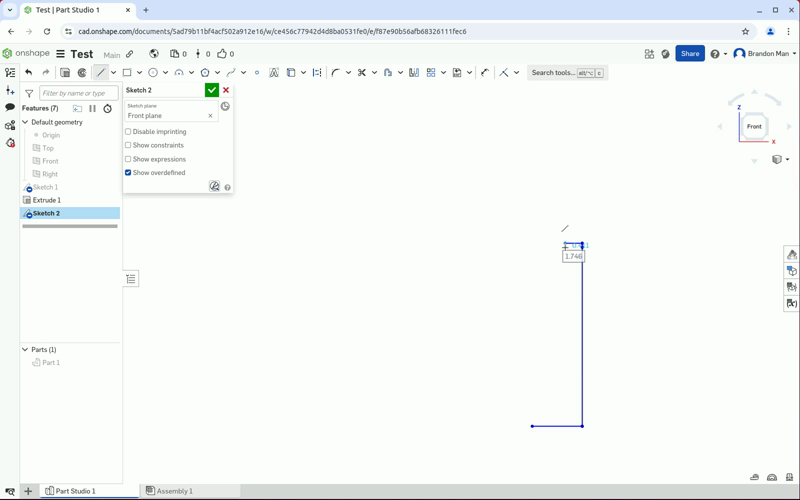
scroll(6)
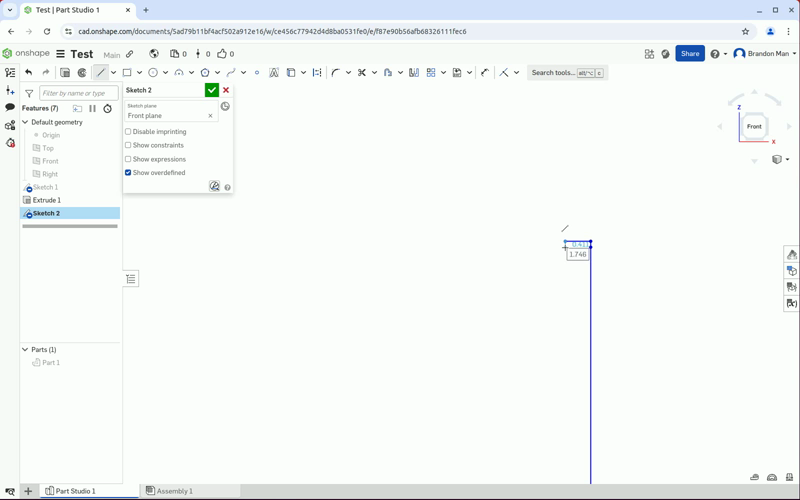
scroll(6)
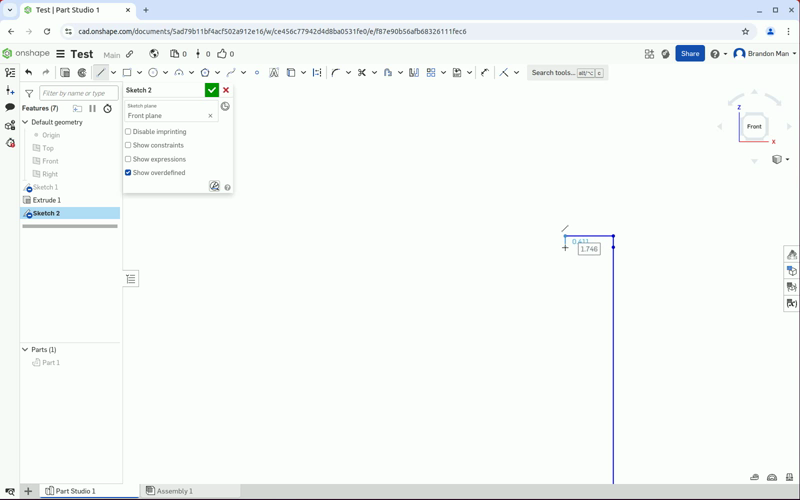
scroll(6)
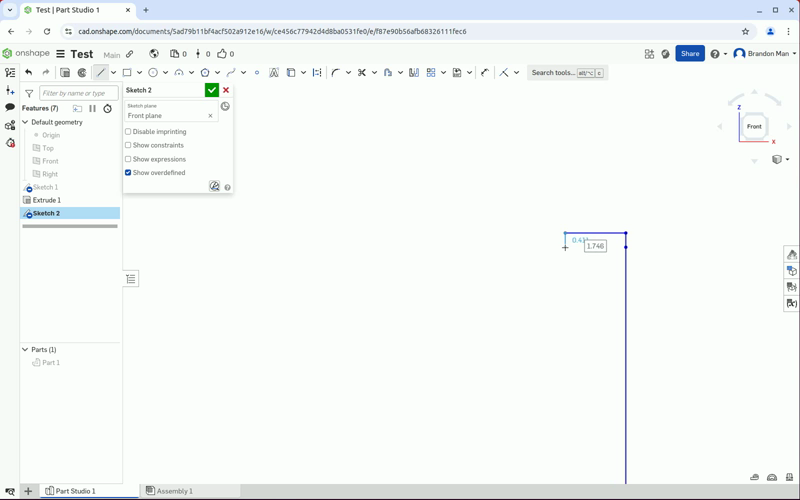
scroll(6)
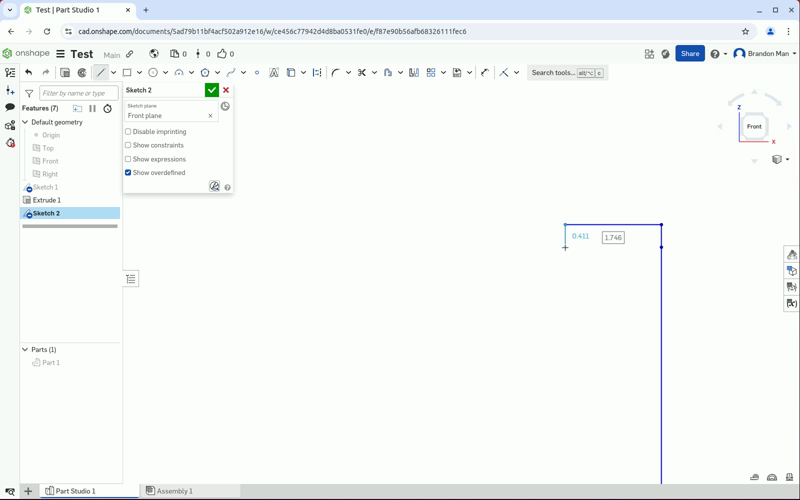
click(565, 247)
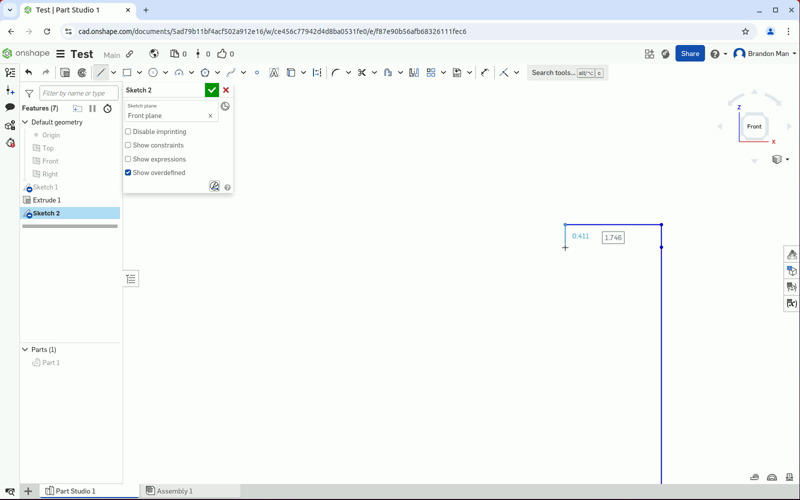
scroll(-6)
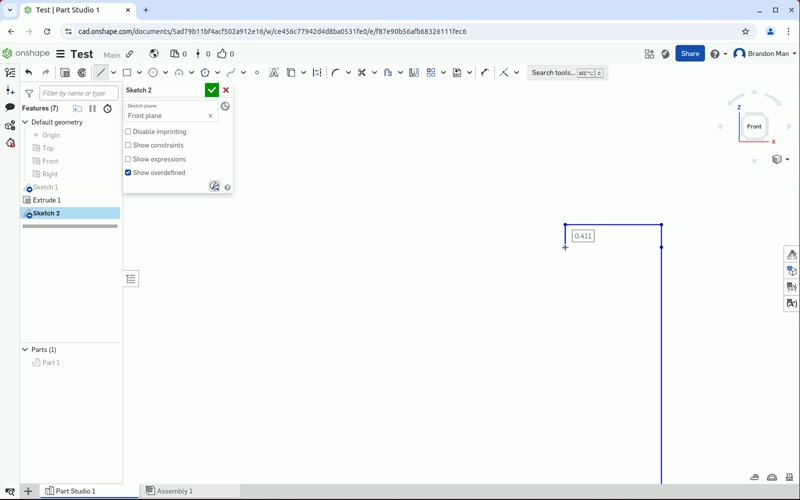
scroll(-6)
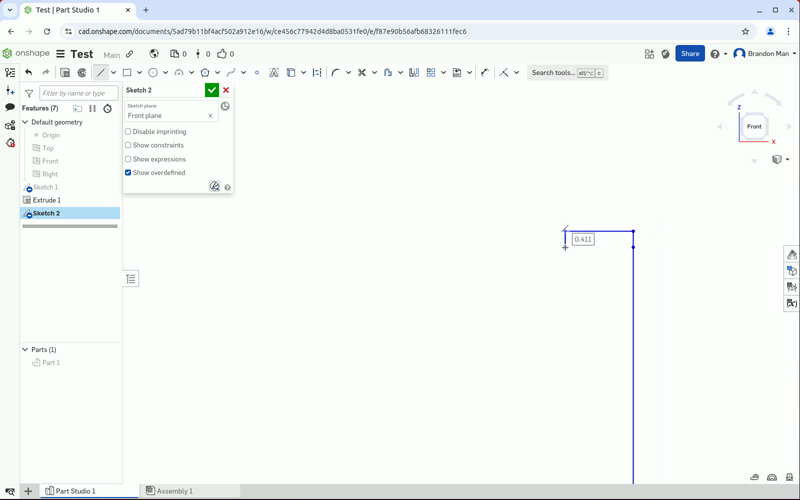
scroll(-6)
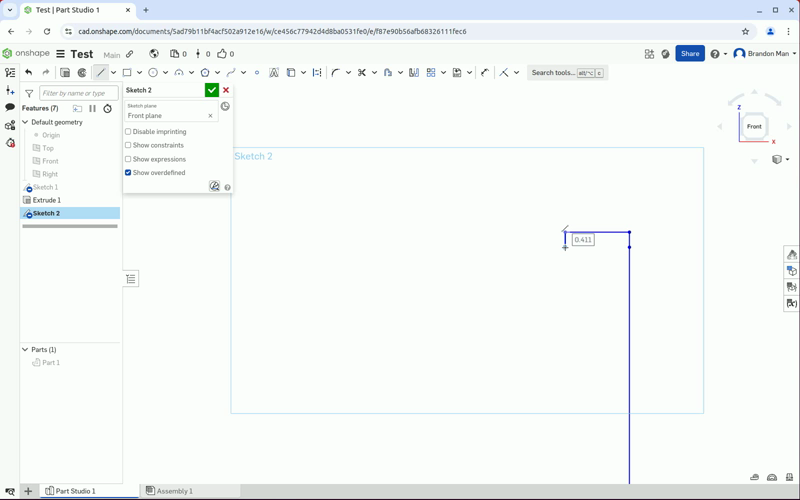
scroll(-6)
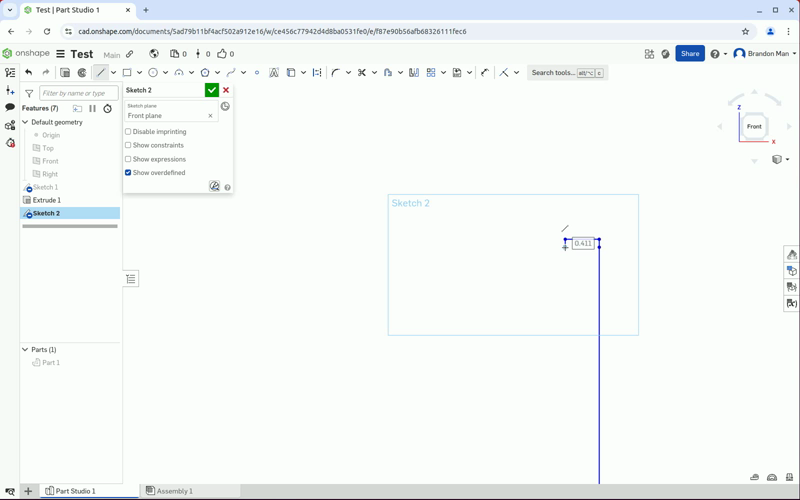
scroll(-6)
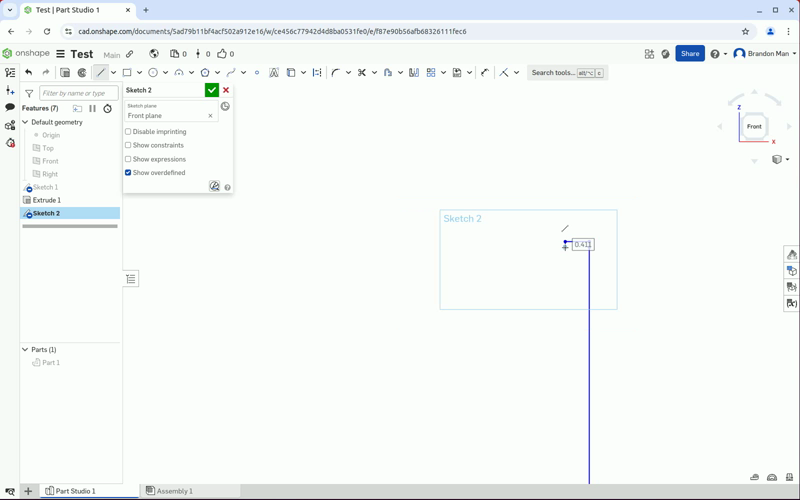
scroll(-6)
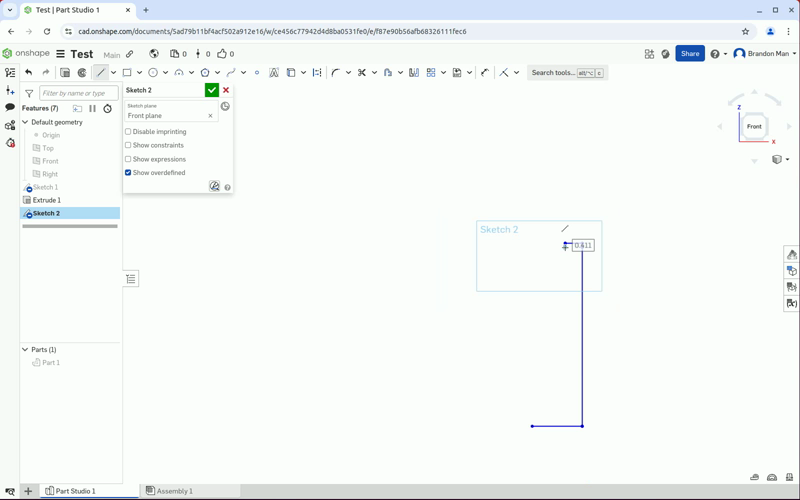
scroll(-6)
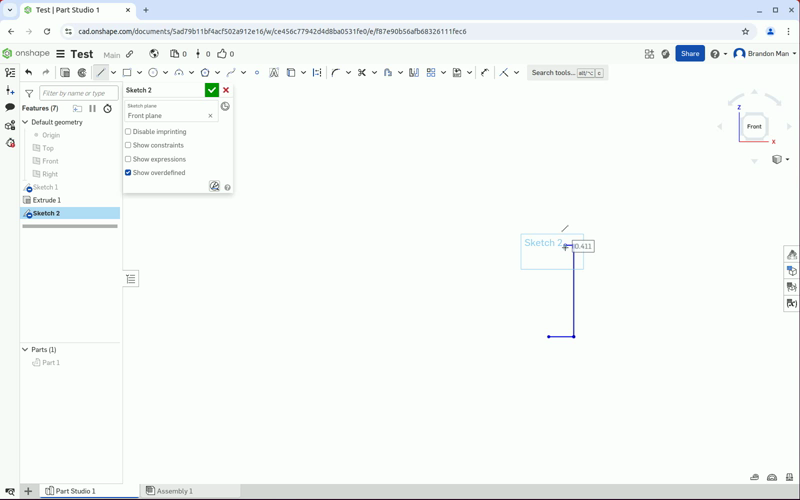
key_up(shift)
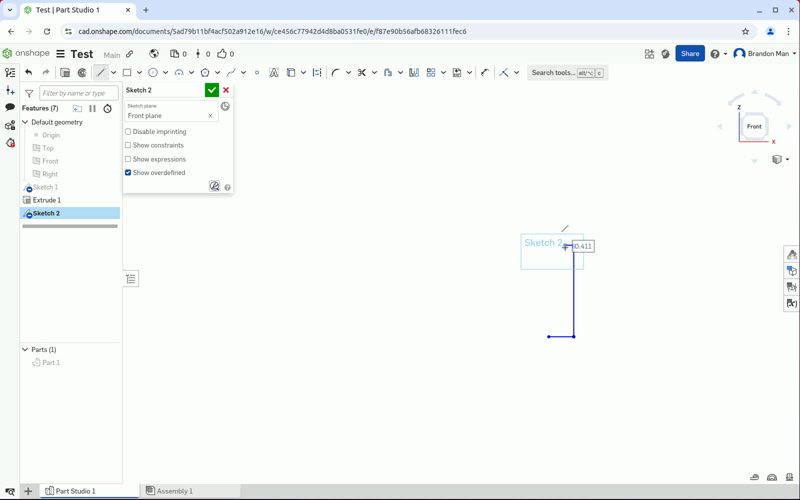
key_down(shift)
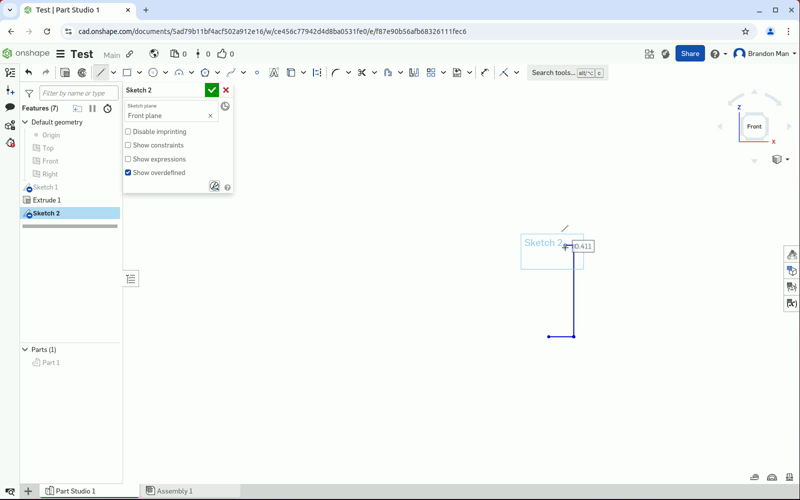
mouse_move(589, 247)
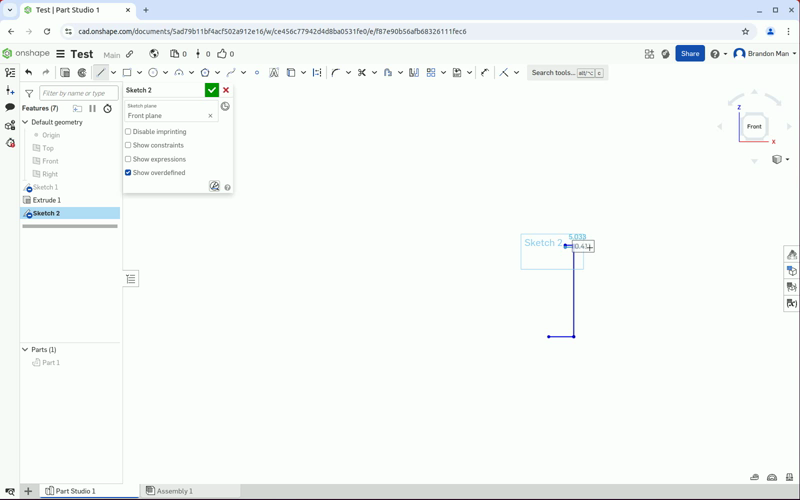
mouse_move(548, 247)
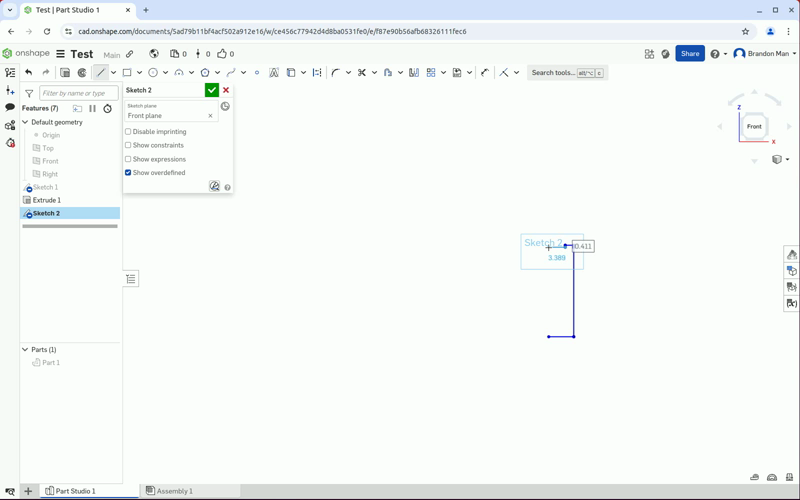
click(548, 247)
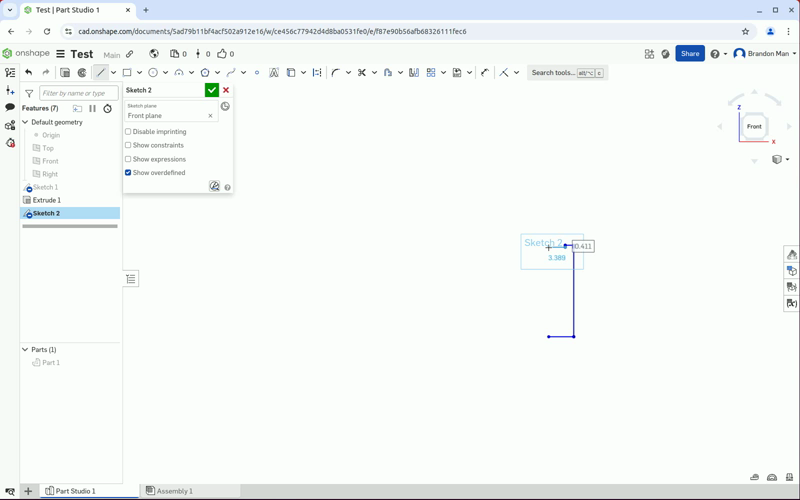
key_up(shift)
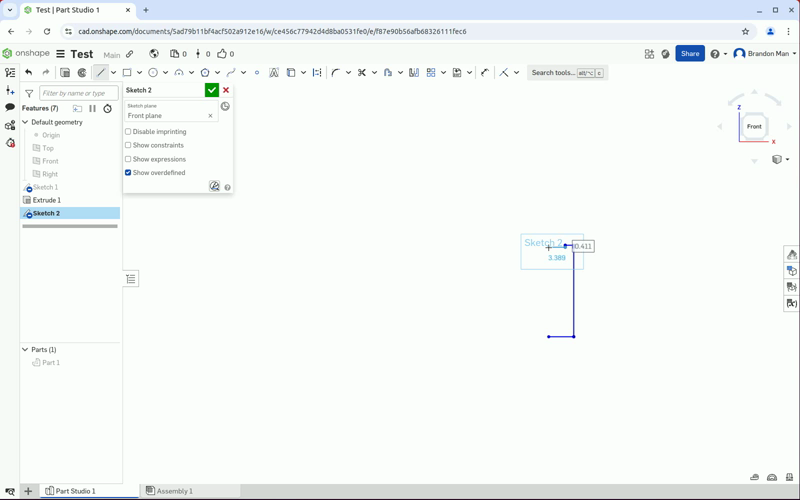
key_down(shift)
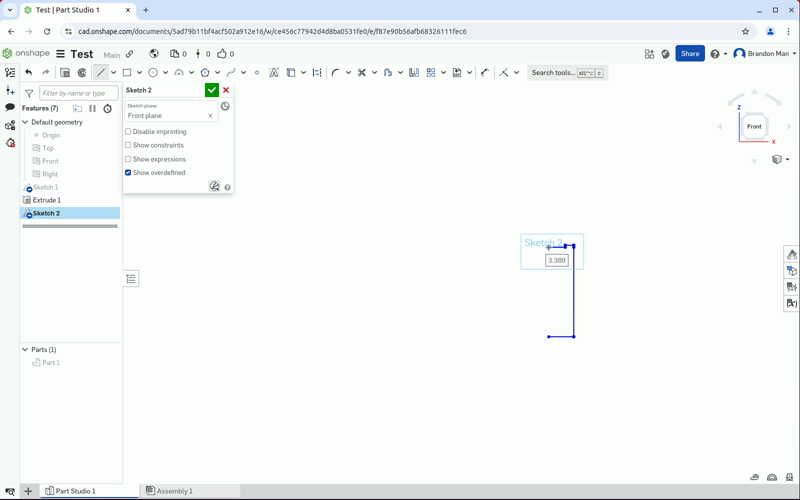
mouse_move(548, 336)
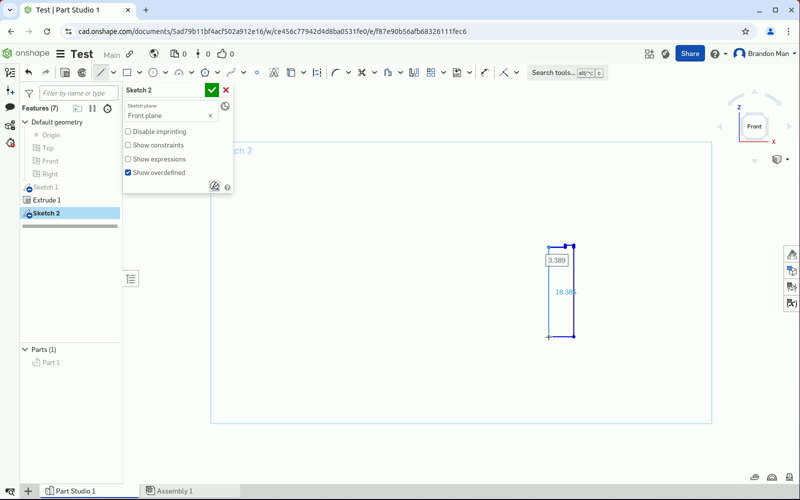
key_up(shift)
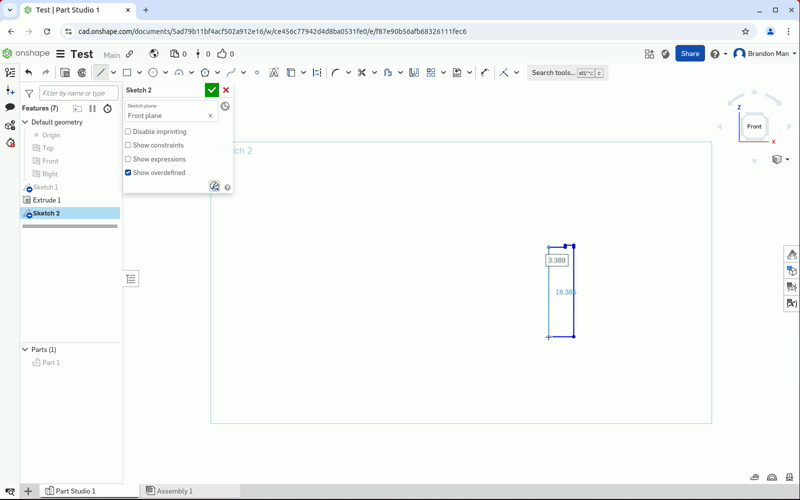
click(548, 336)
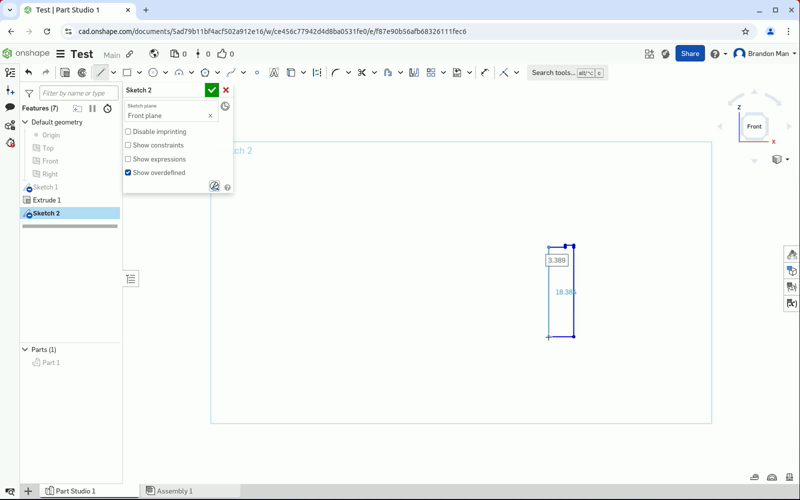
key(esc)
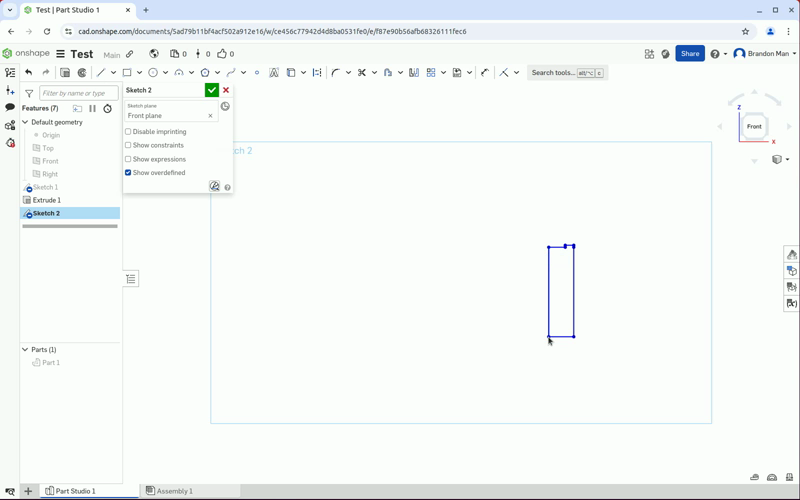
mouse_move(551, 260)
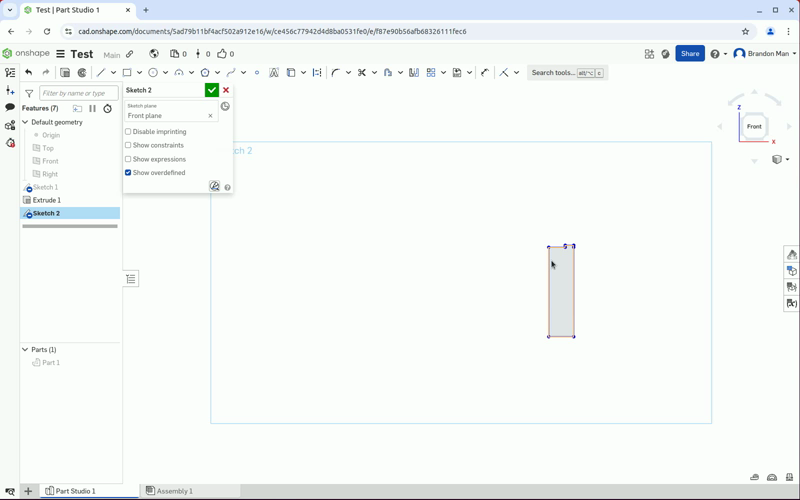
click(551, 260)
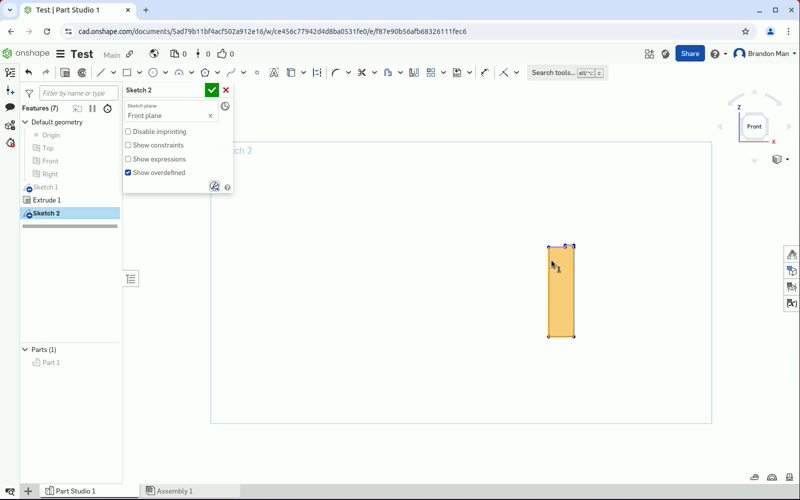
mouse_move(73, 352)
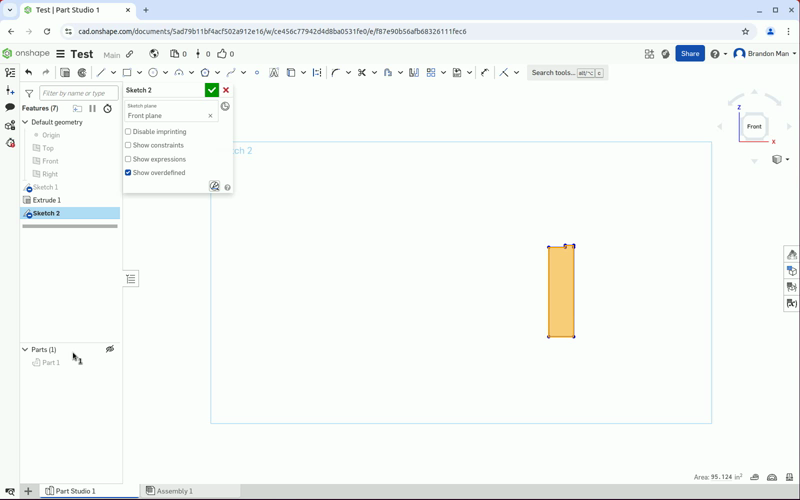
key(shift+y)
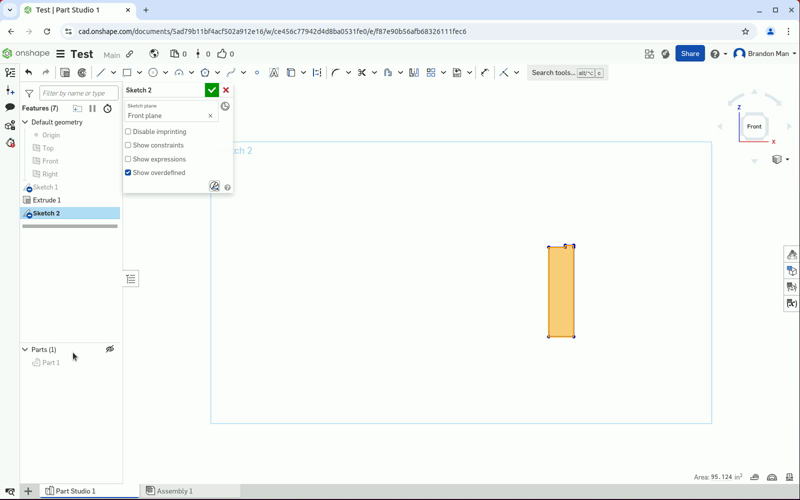
key(shift+e)
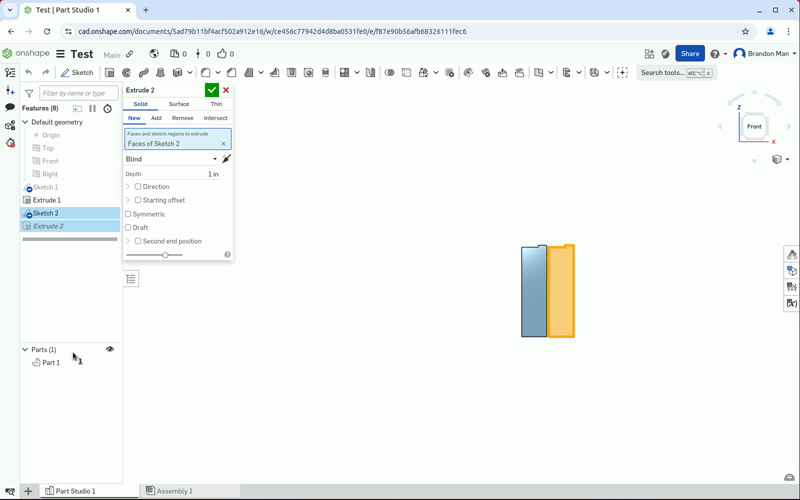
mouse_move(143, 106)
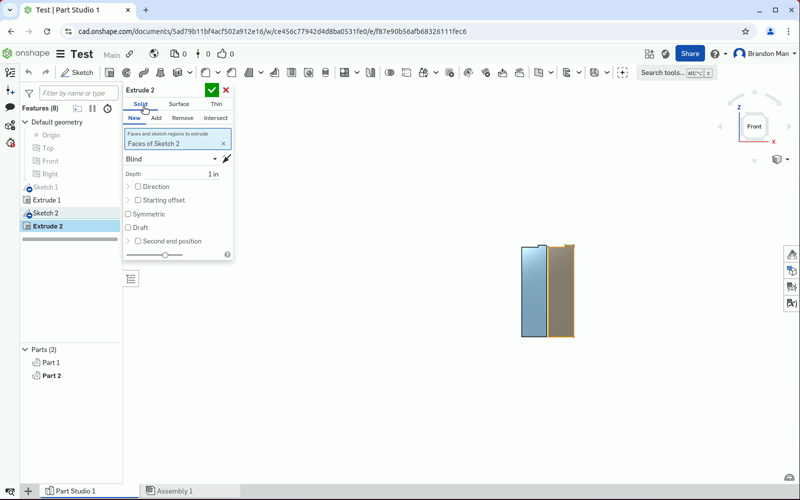
click(143, 106)
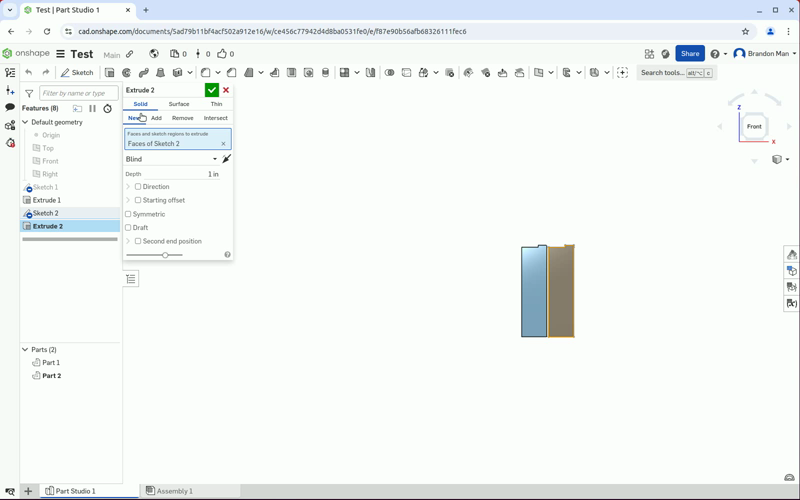
mouse_move(137, 120)
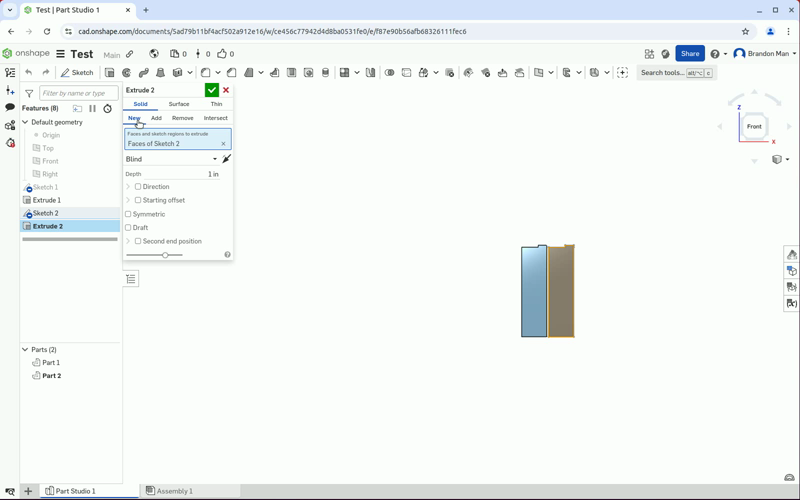
click(137, 120)
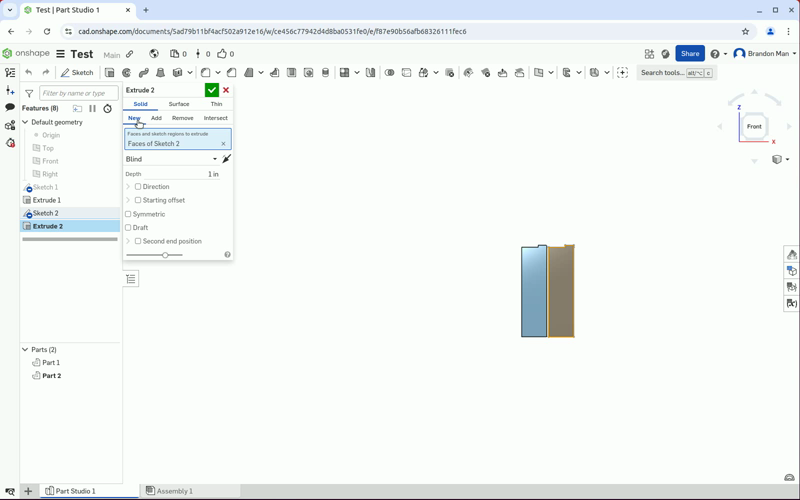
key(tab, 4)
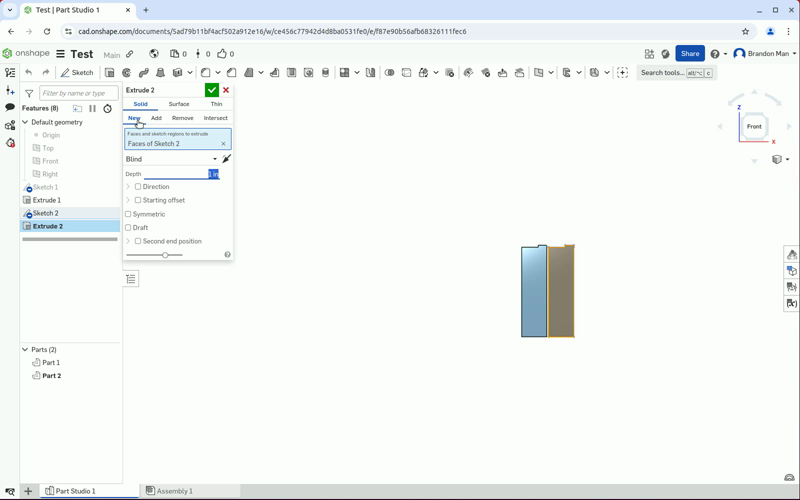
text(0.481)
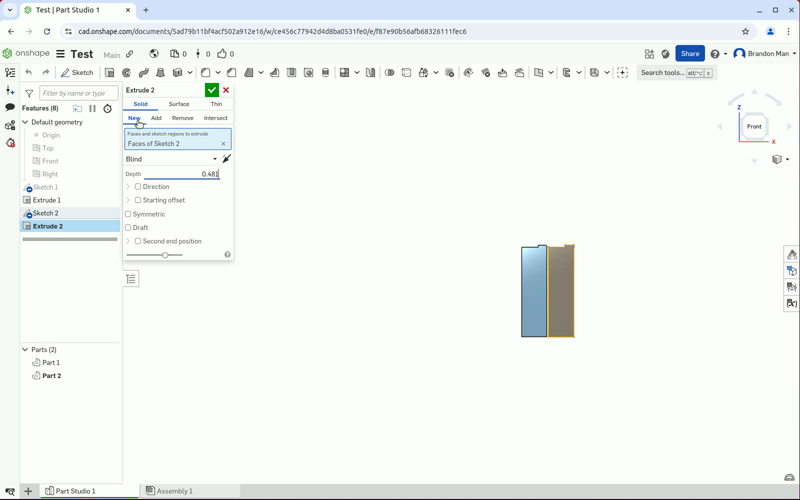
key(enter)
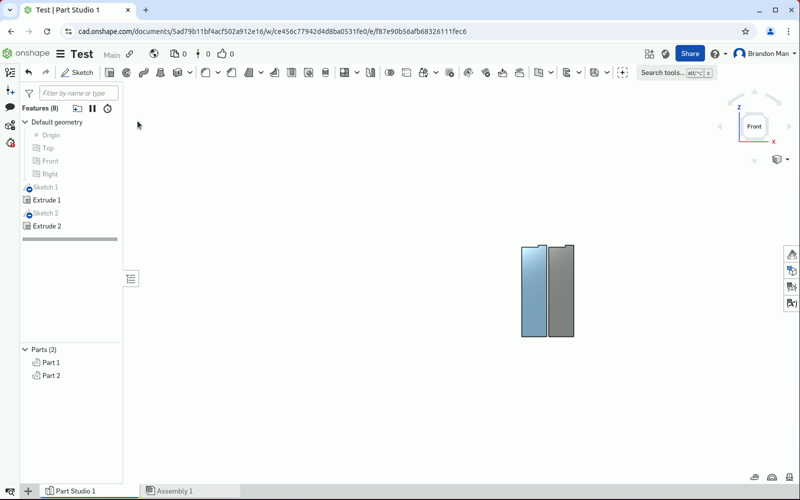
key(shift+h)
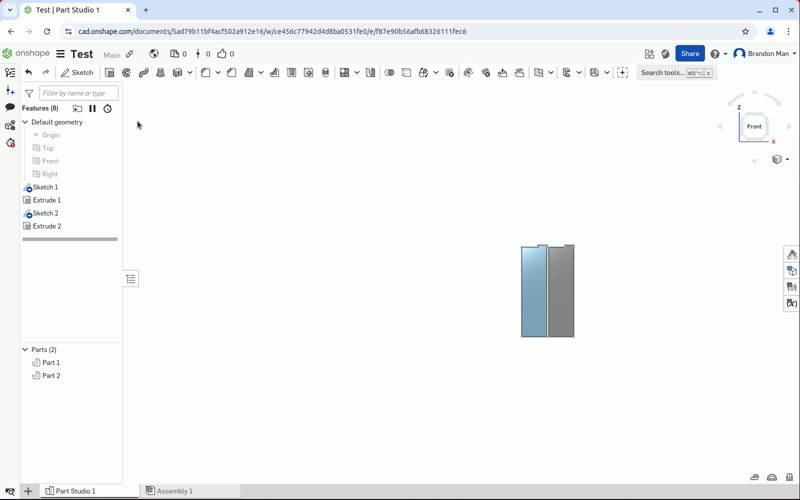
key(shift+h)
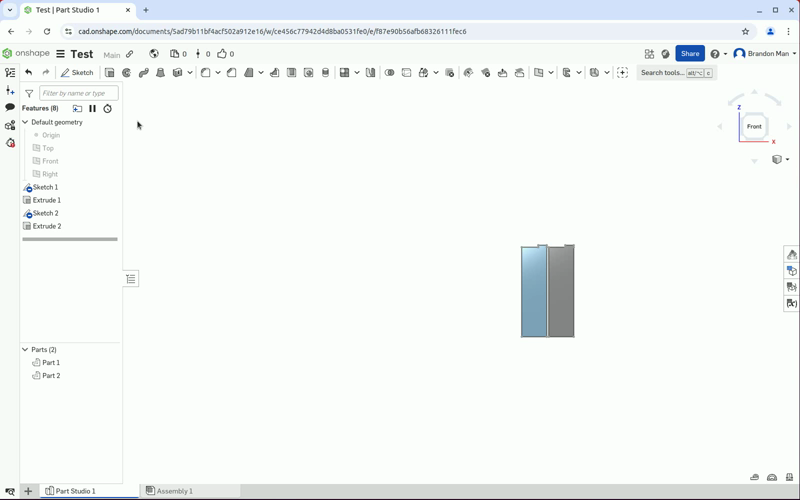
key(shift+7)
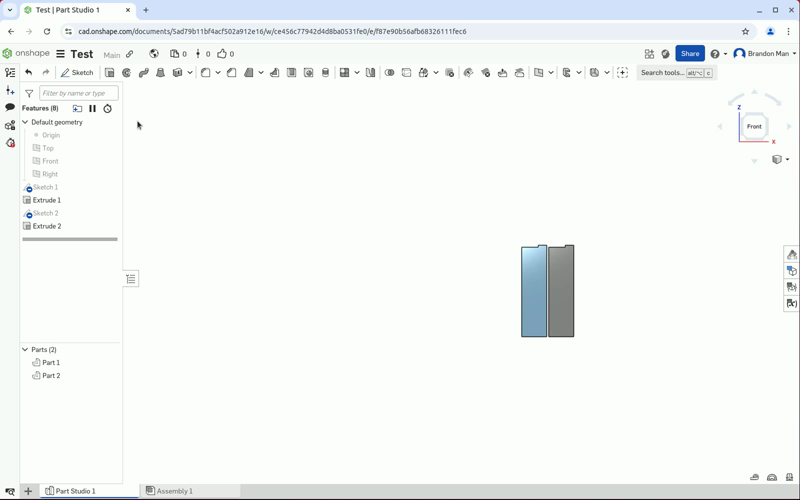
key(left, 2)
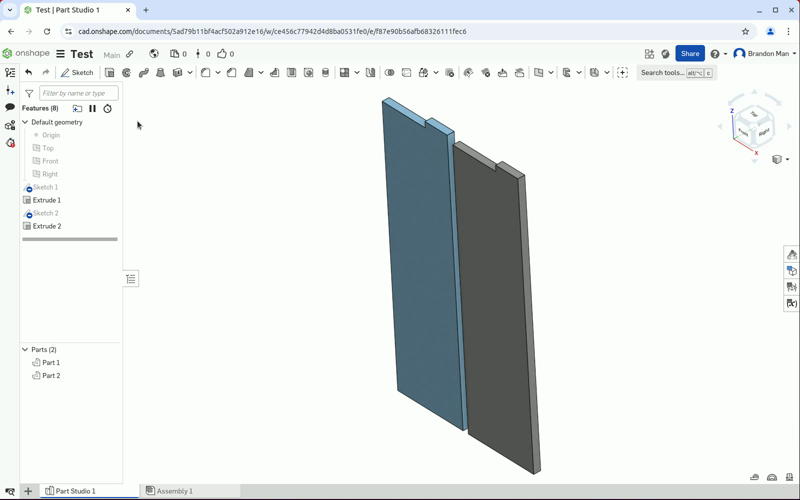
key(down, 2)
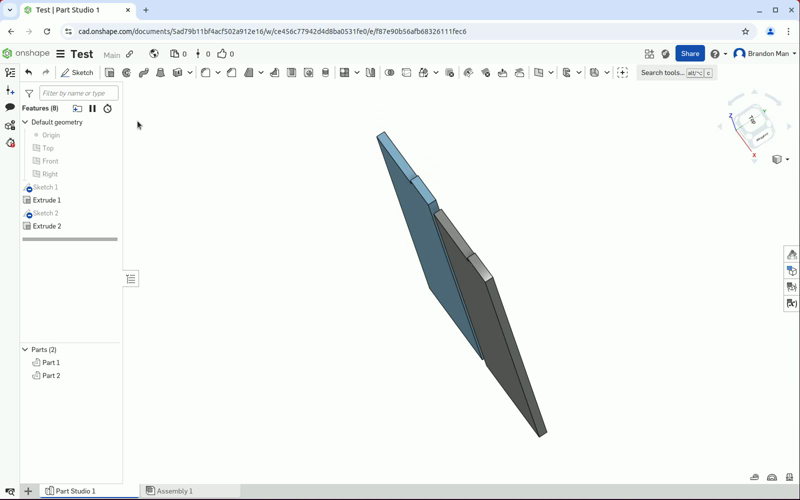
key(up, 2)
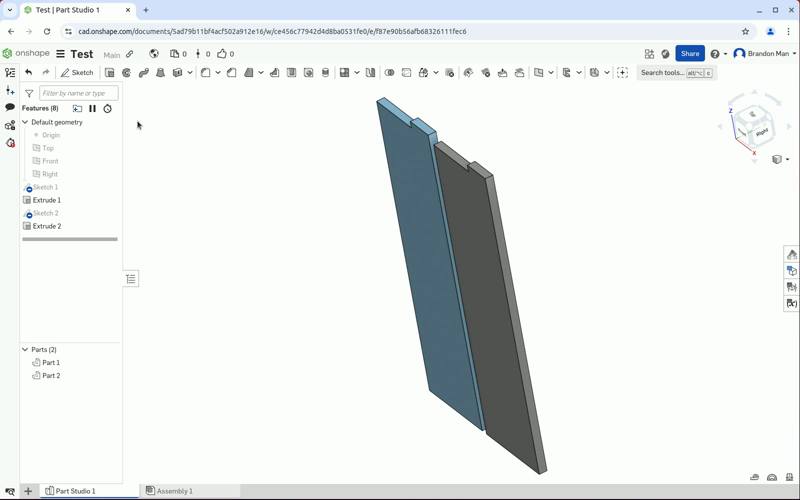
key(right, 2)
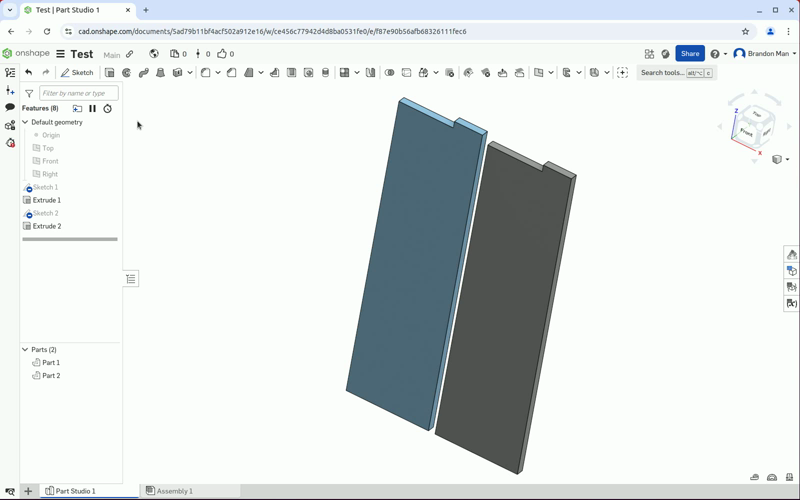
mouse_move(73, 189)
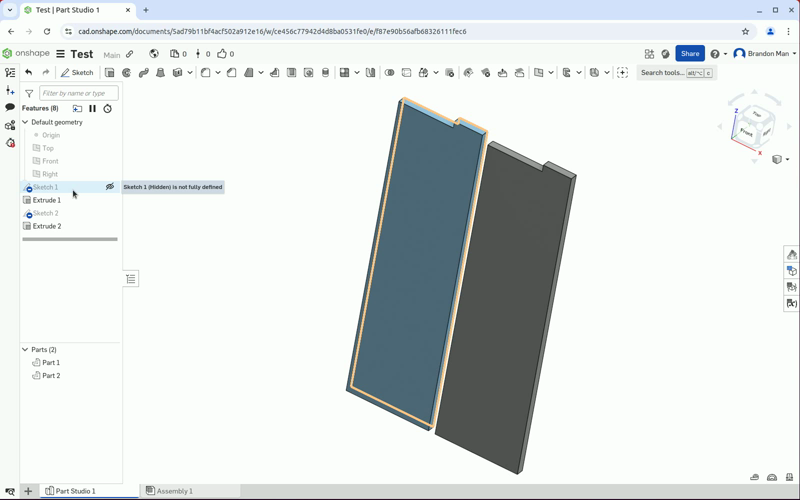
click(73, 189)